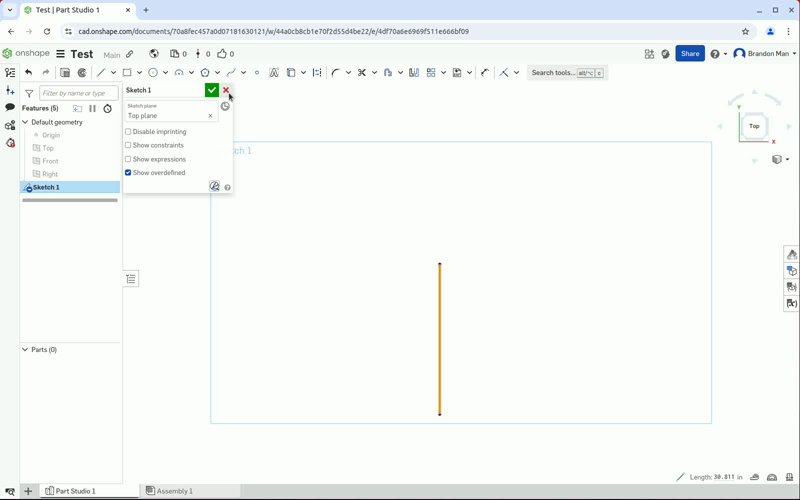
key(shift+h)
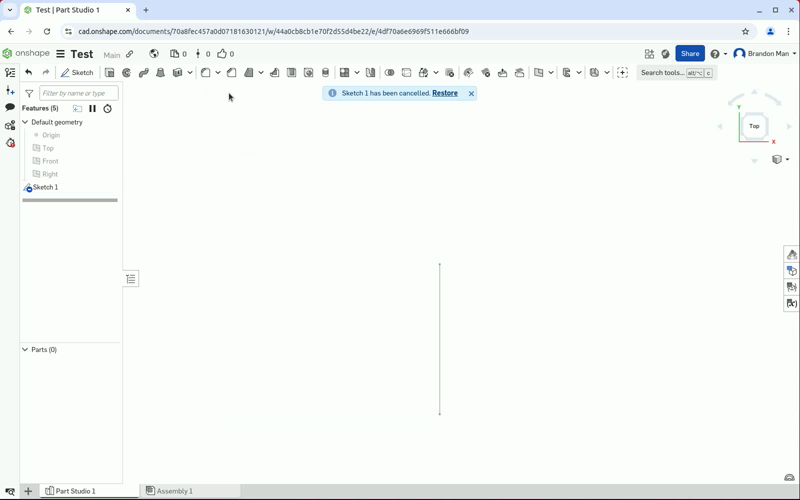
key(shift+s)
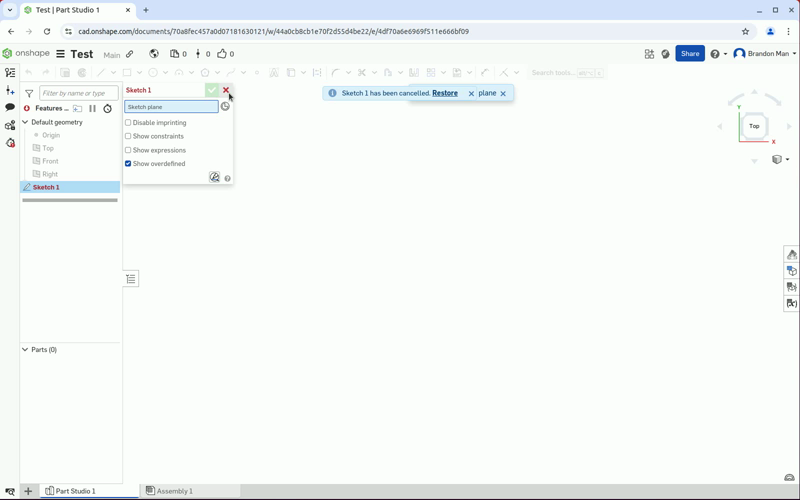
mouse_move(73, 150)
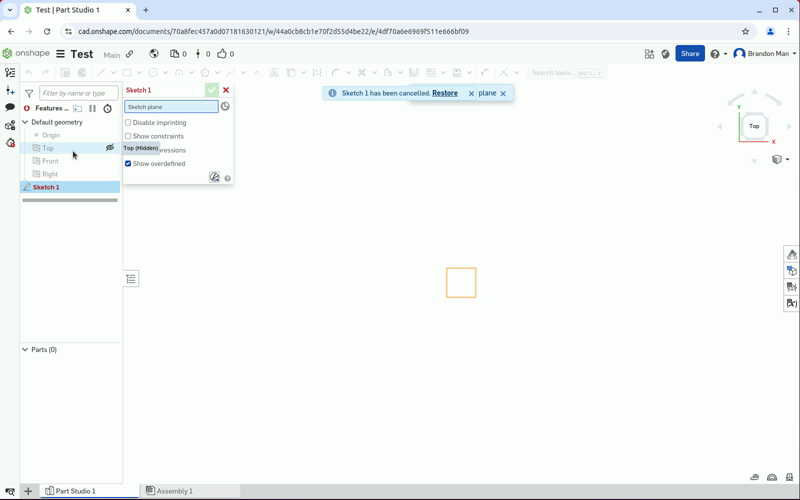
click(73, 150)
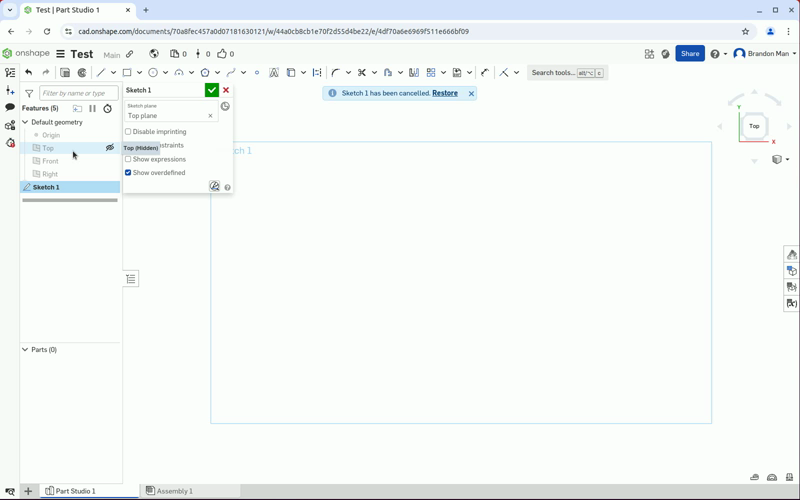
mouse_move(73, 352)
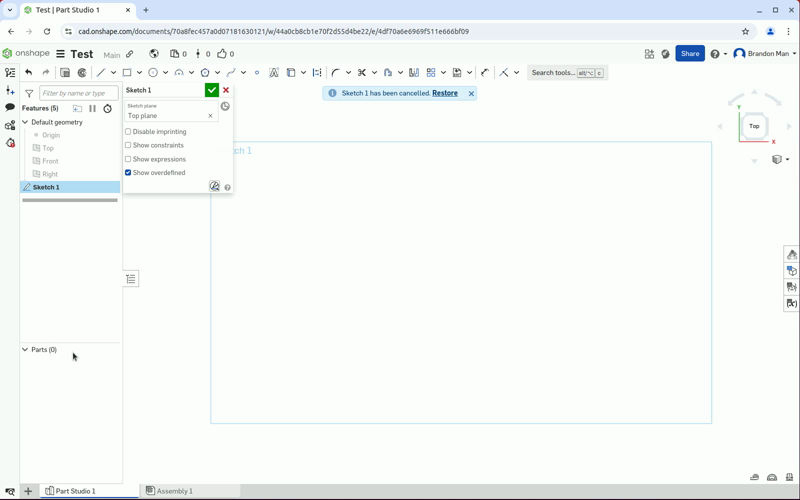
key(y)
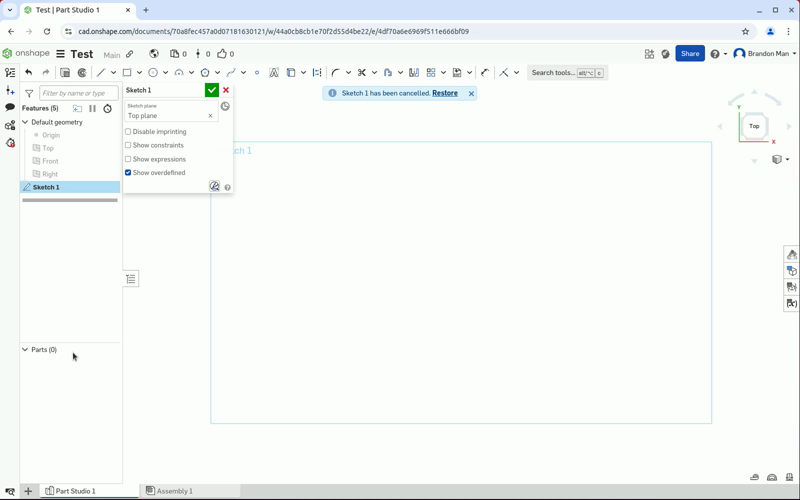
key(l)
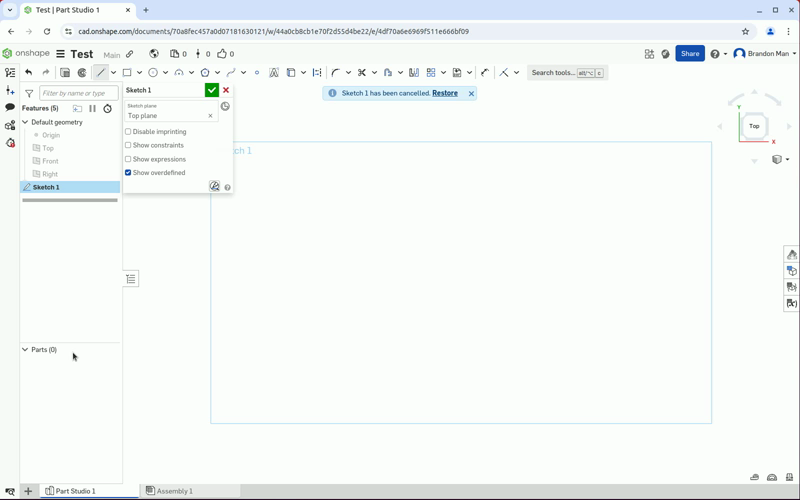
key_down(shift)
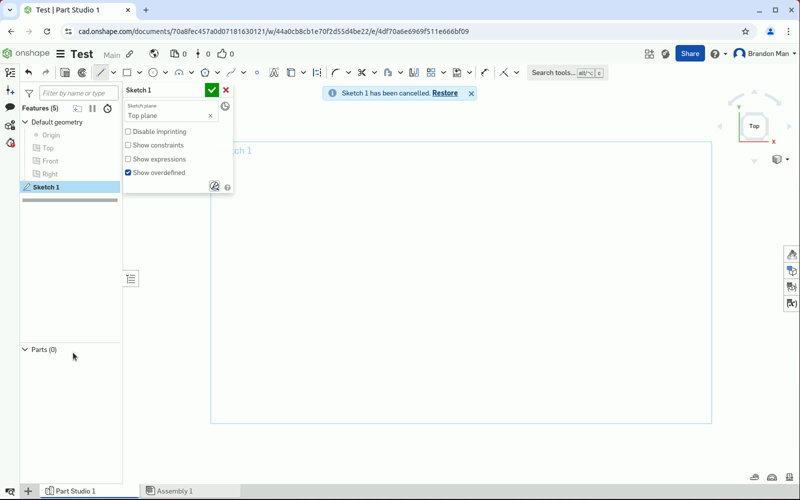
mouse_move(460, 282)
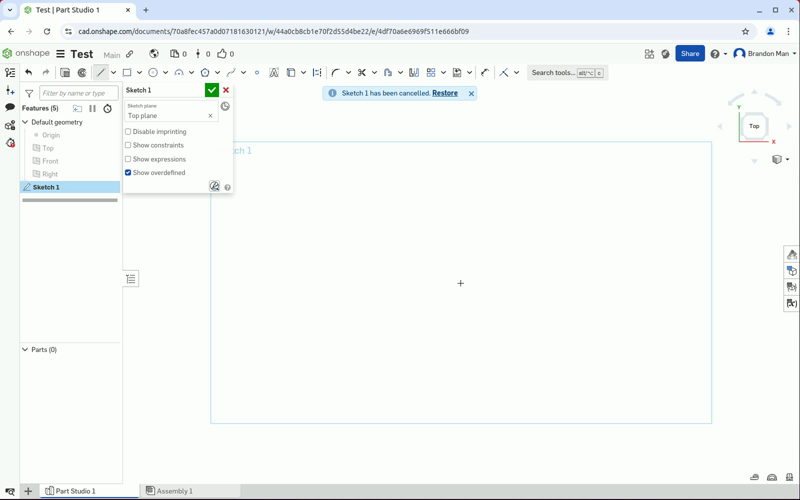
click(460, 282)
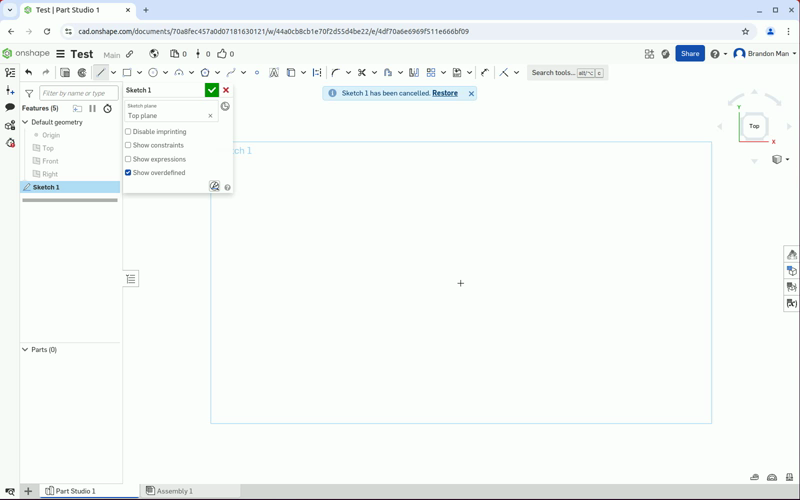
key_up(shift)
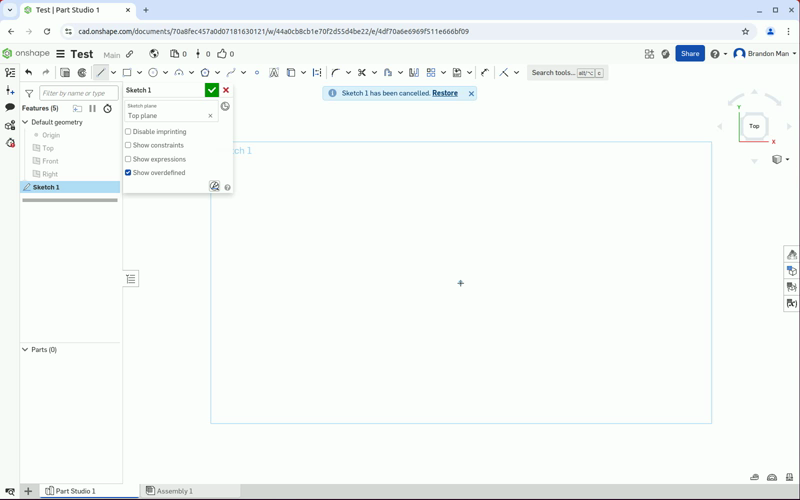
key_down(shift)
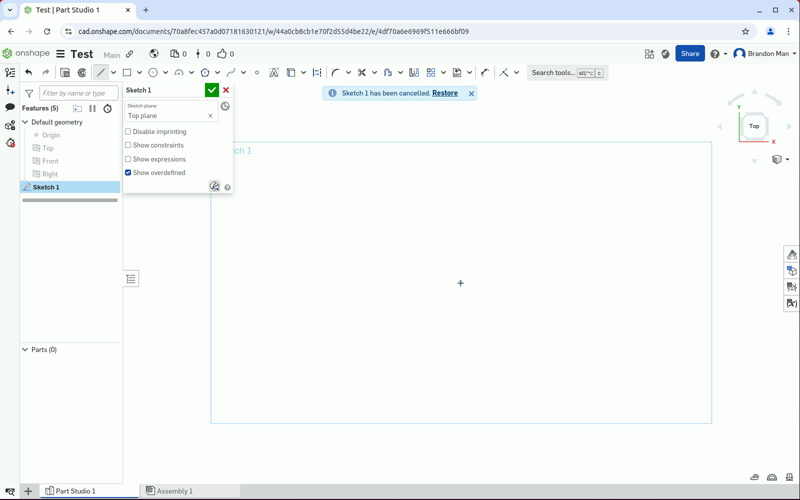
mouse_move(573, 282)
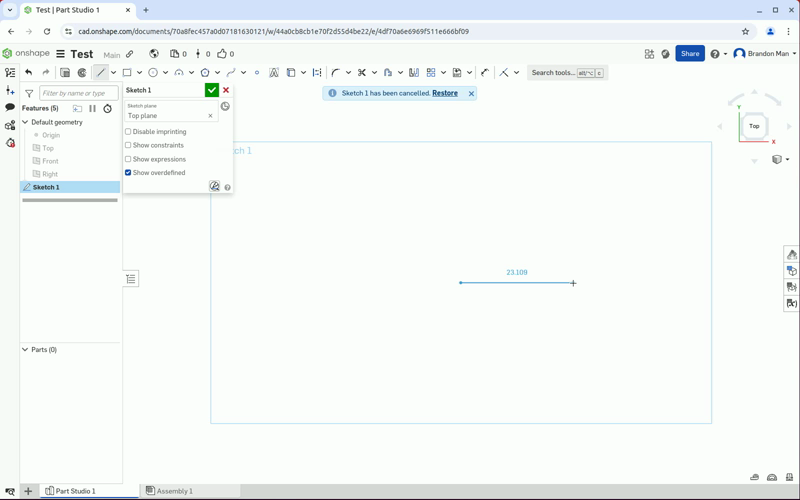
click(573, 282)
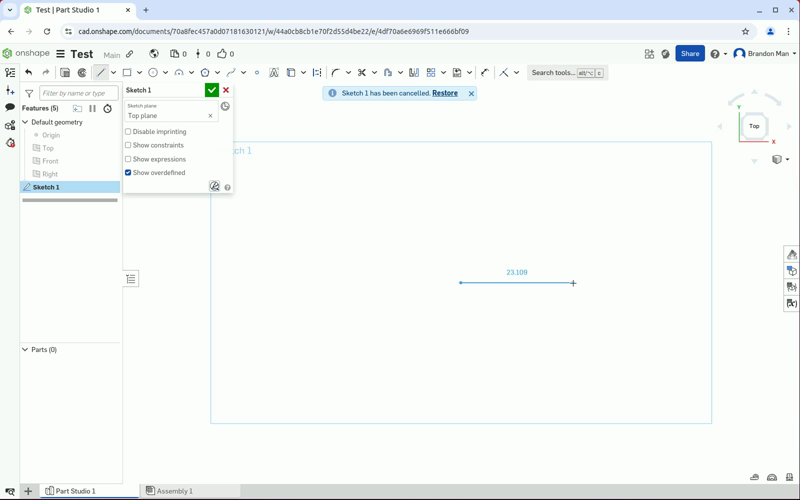
key_up(shift)
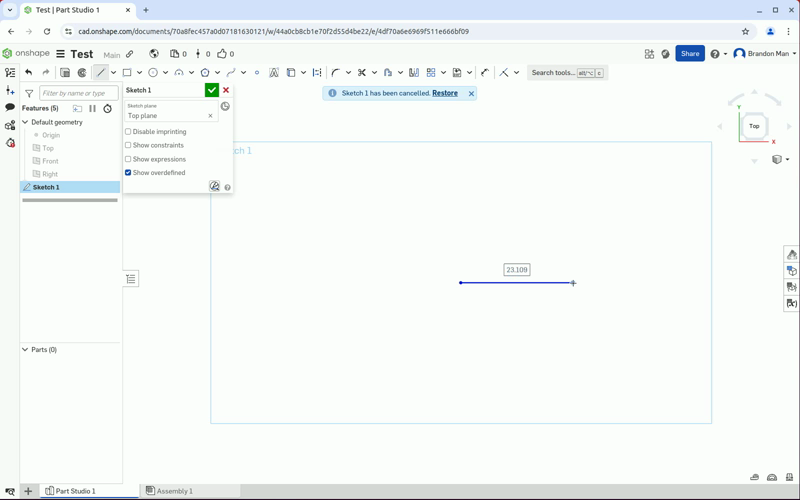
key_down(shift)
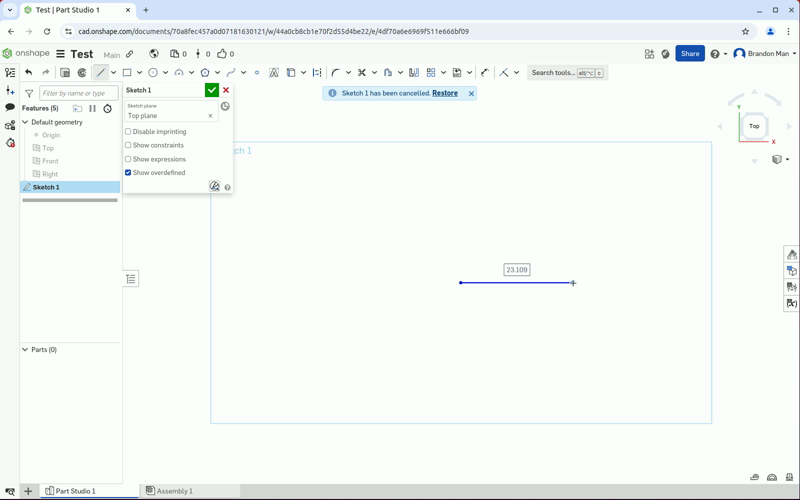
mouse_move(573, 170)
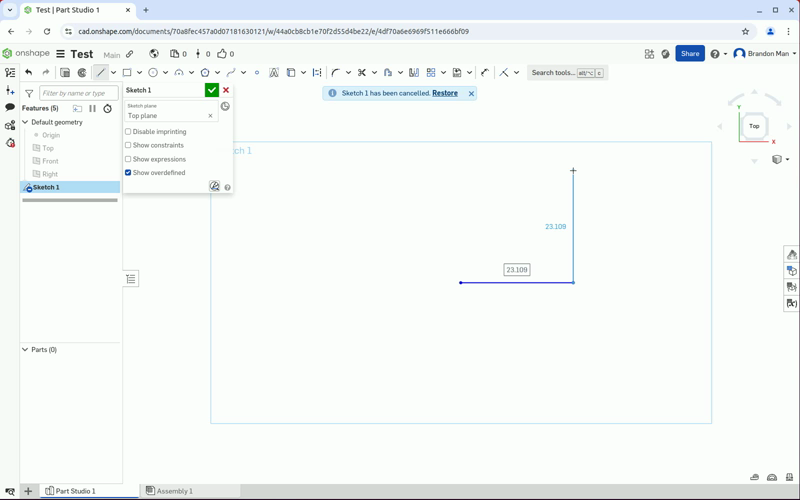
click(573, 170)
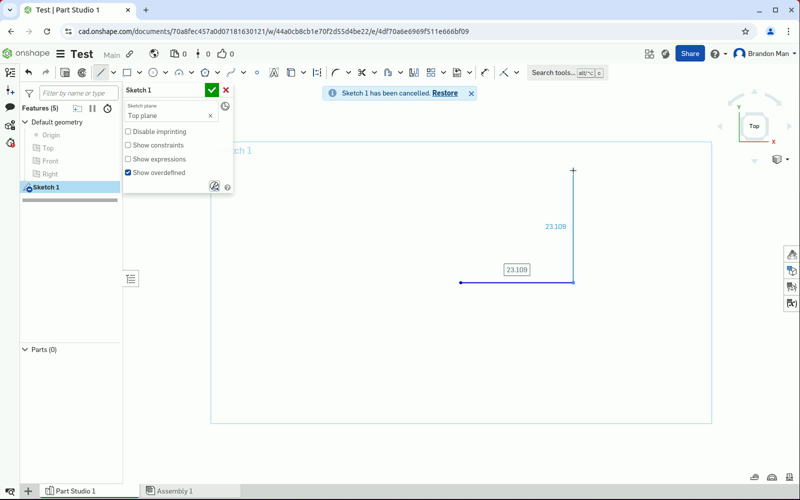
key_up(shift)
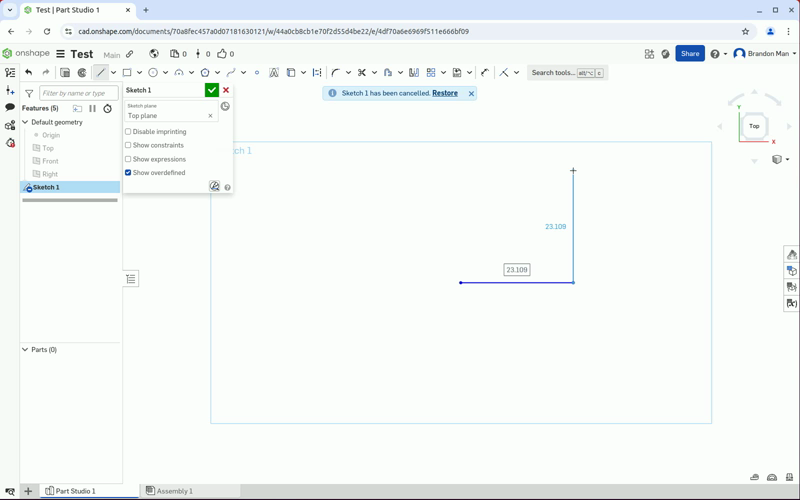
key_down(shift)
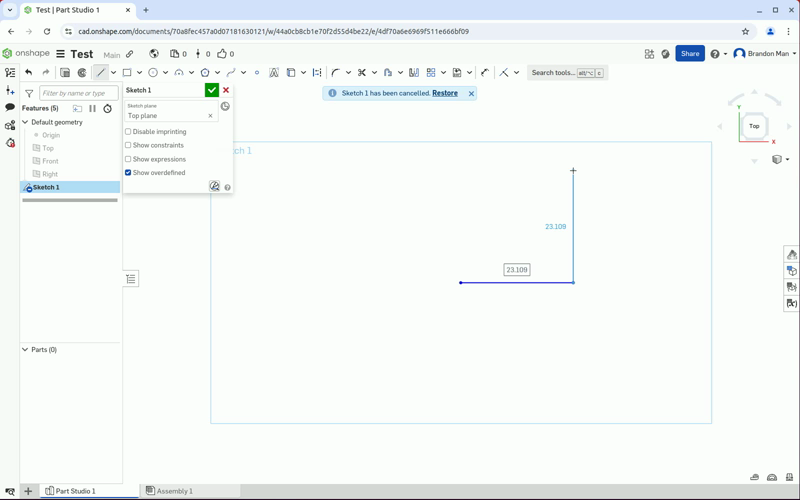
mouse_move(460, 170)
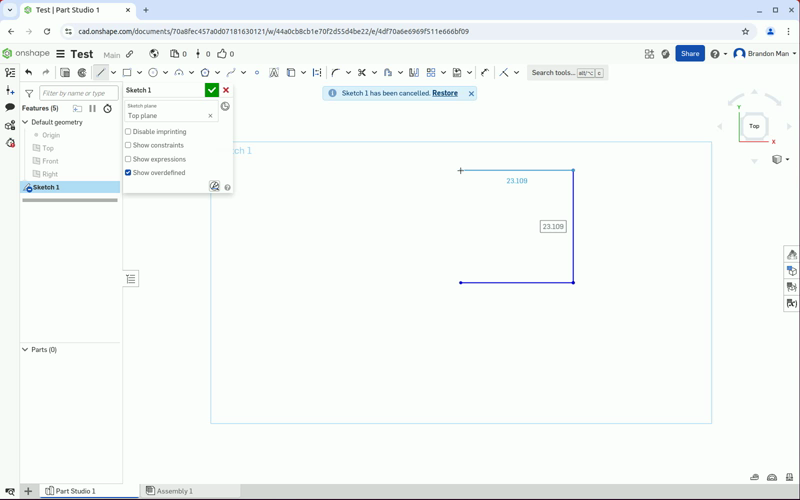
click(460, 170)
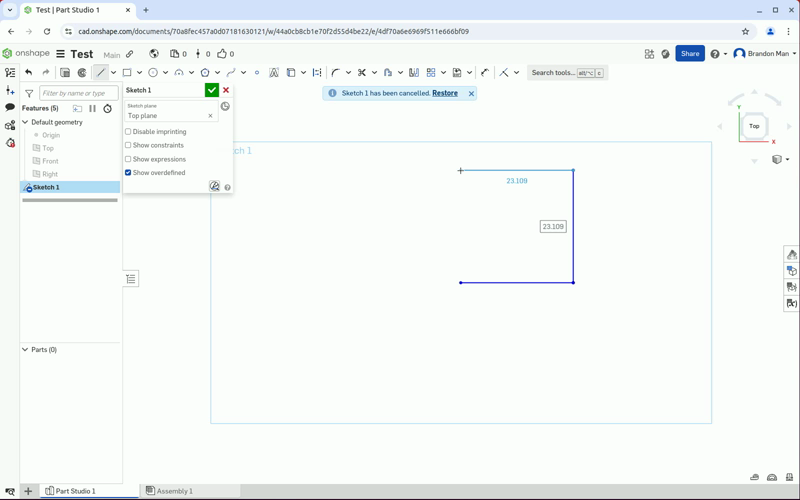
key_up(shift)
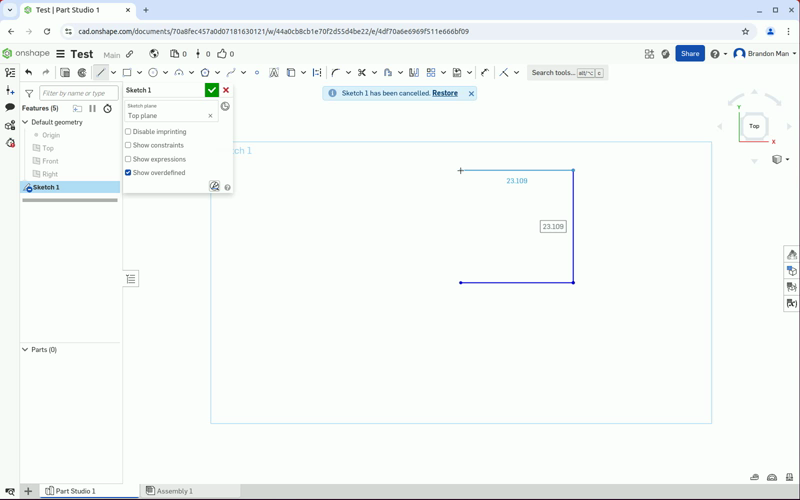
key_down(shift)
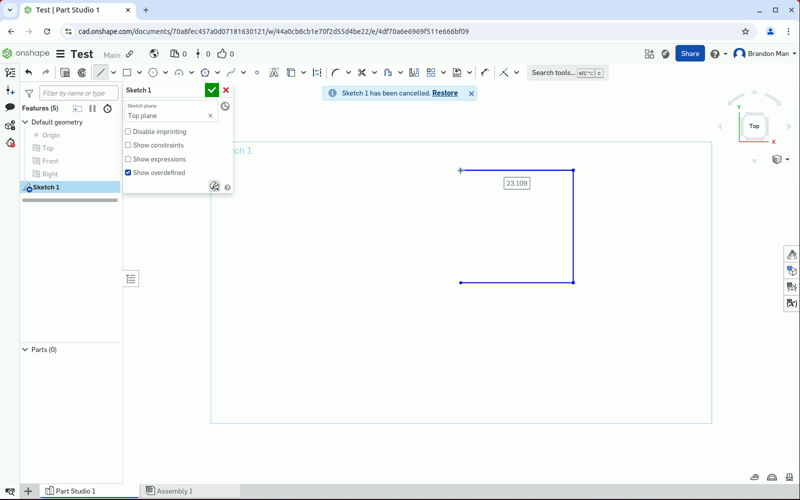
mouse_move(460, 282)
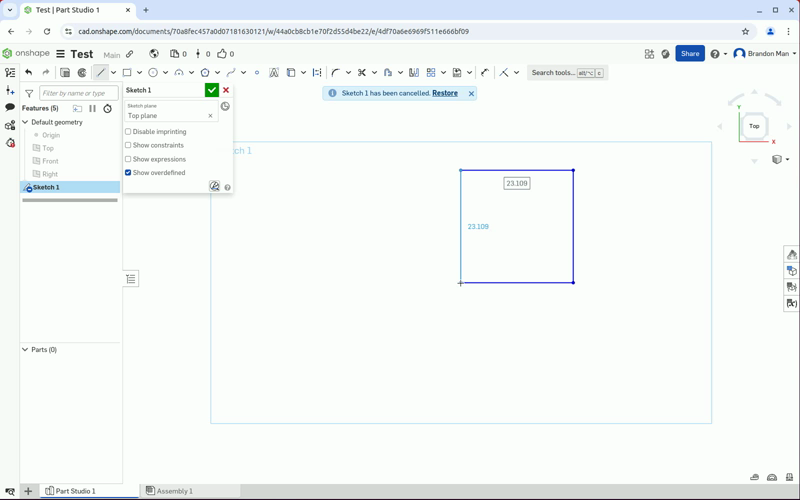
key_up(shift)
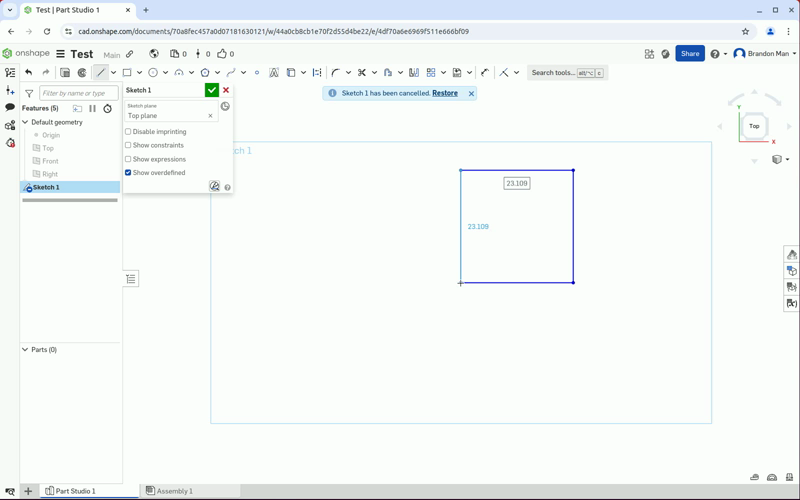
click(460, 282)
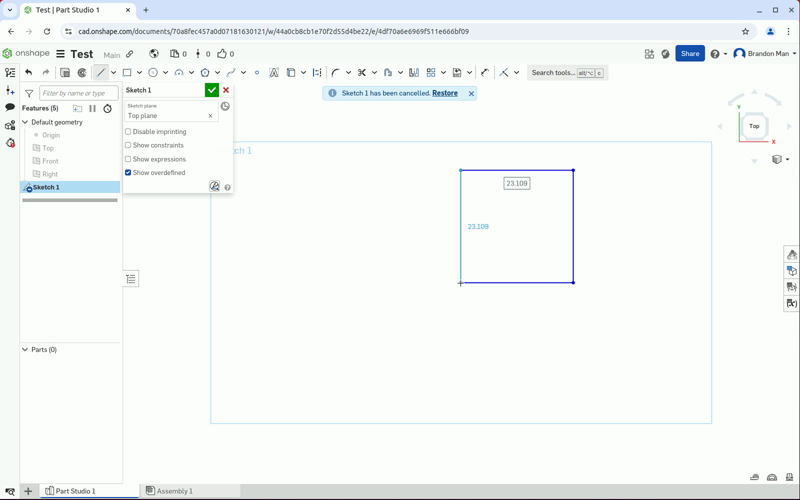
key(esc)
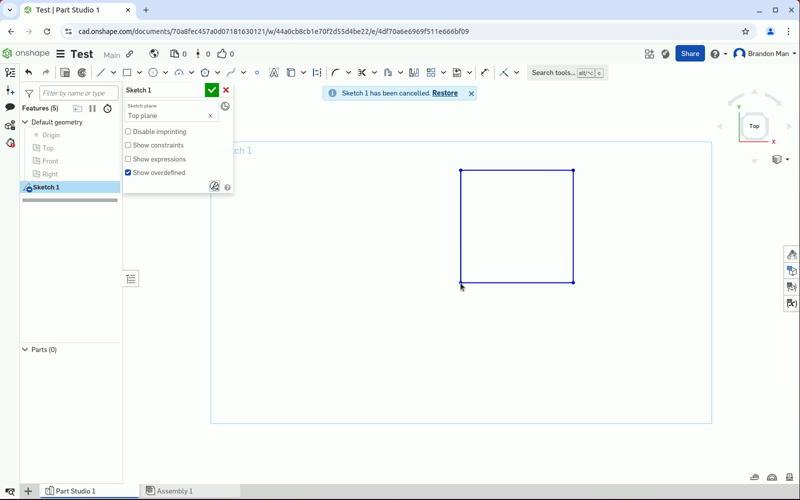
mouse_move(500, 263)
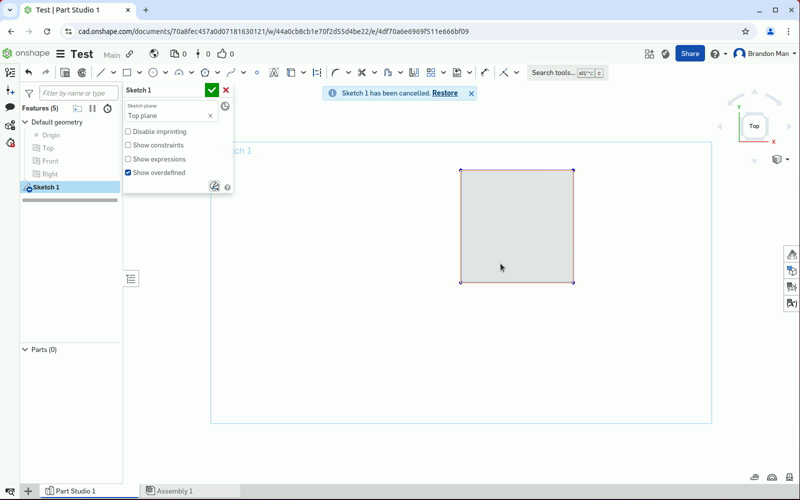
click(500, 263)
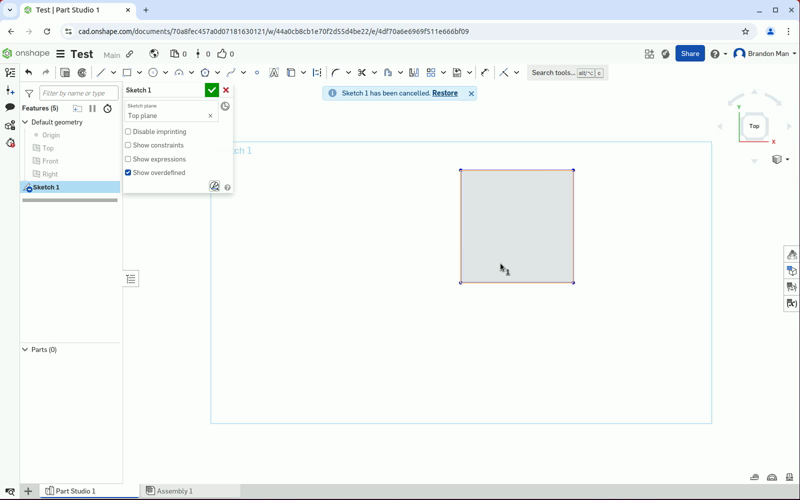
mouse_move(73, 352)
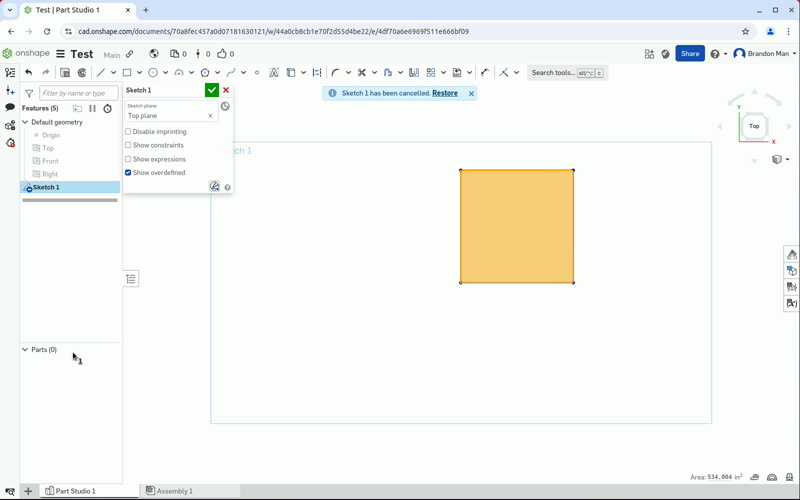
key(shift+y)
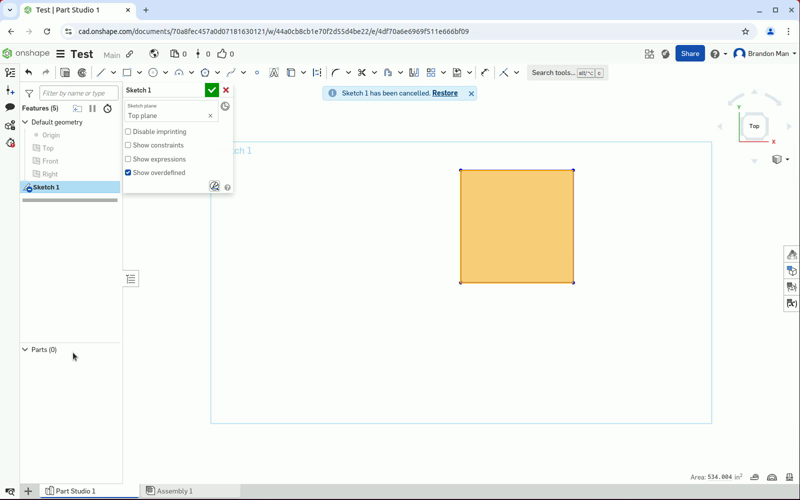
key(shift+e)
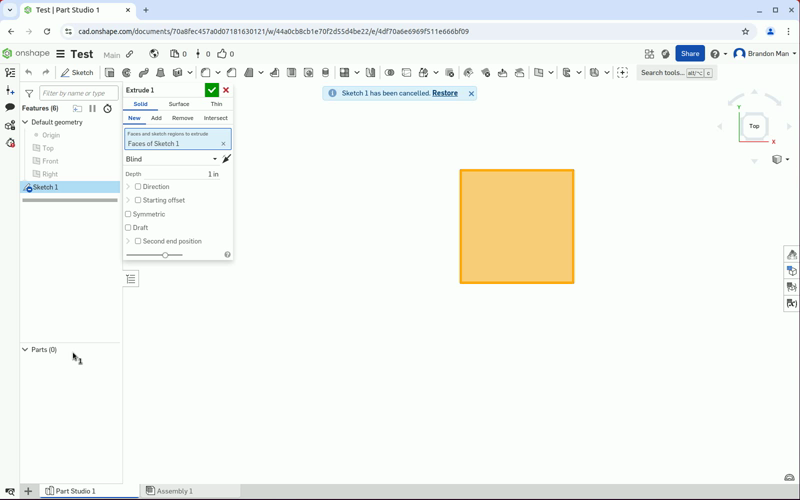
mouse_move(143, 106)
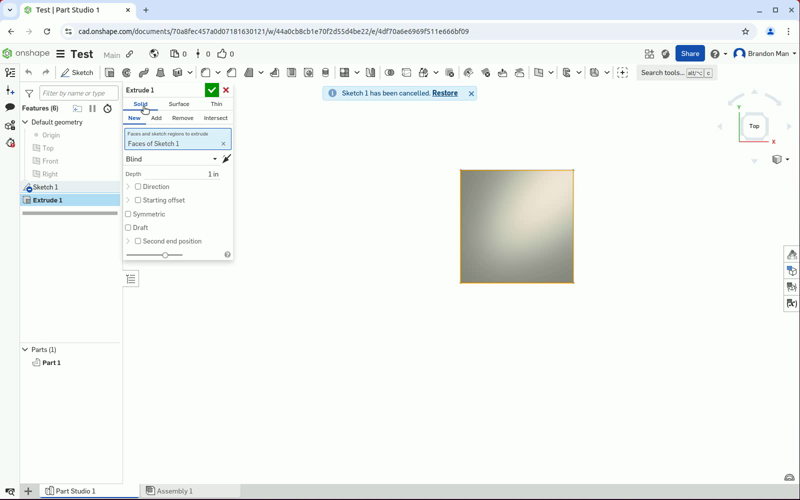
click(143, 106)
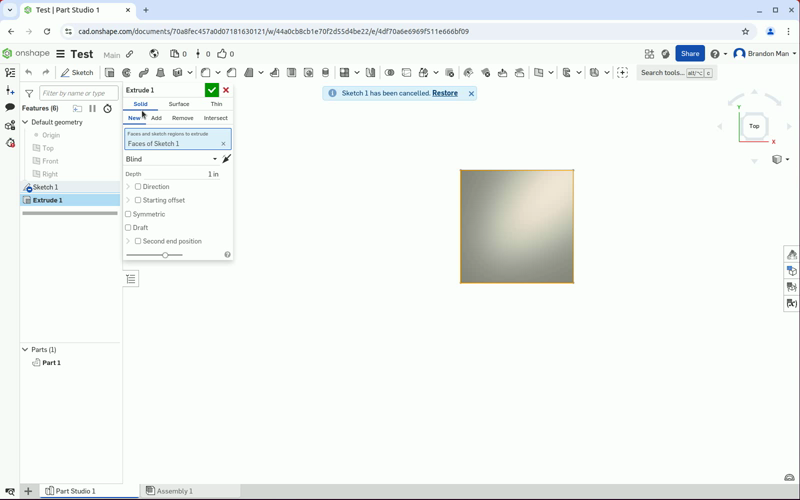
mouse_move(137, 120)
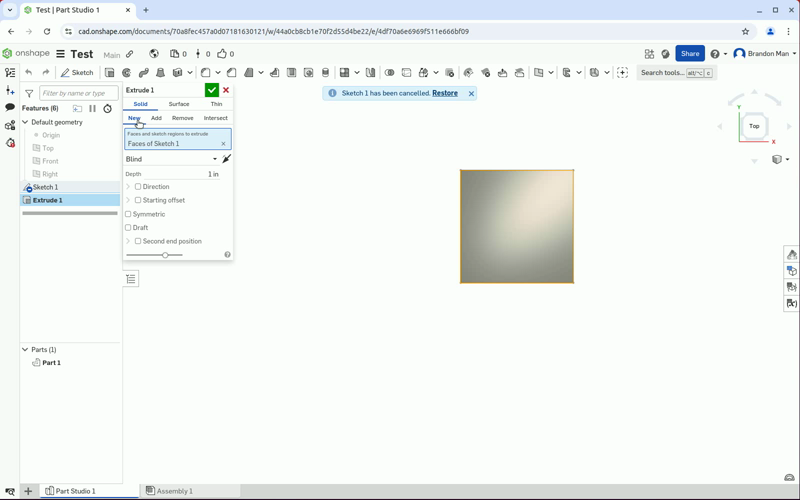
click(137, 120)
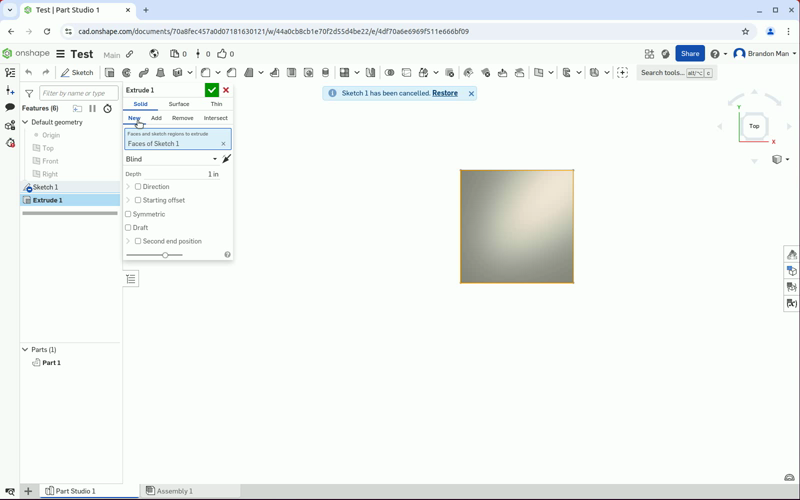
key(tab, 4)
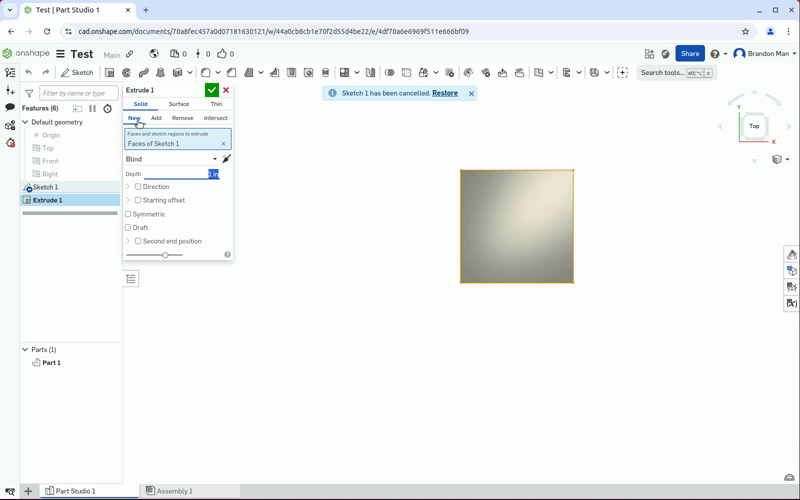
text(23.108)
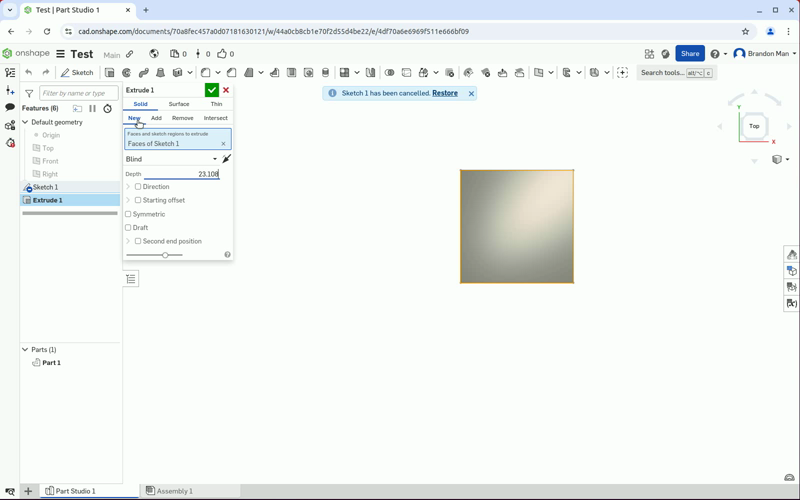
key(enter)
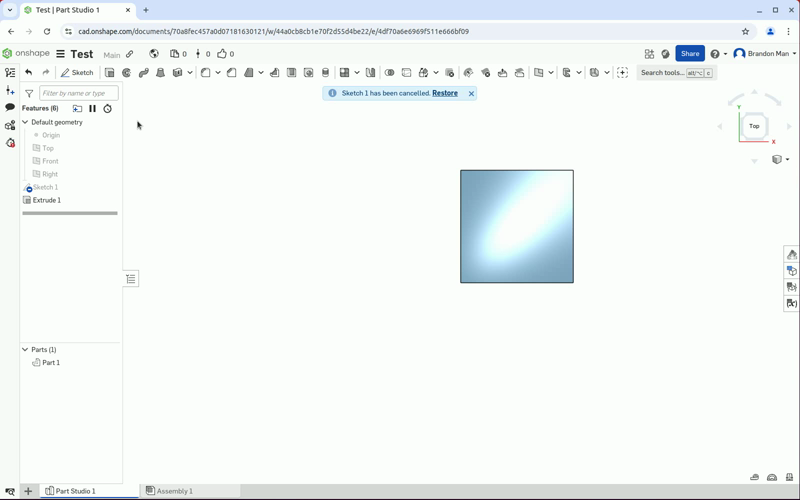
key(shift+h)
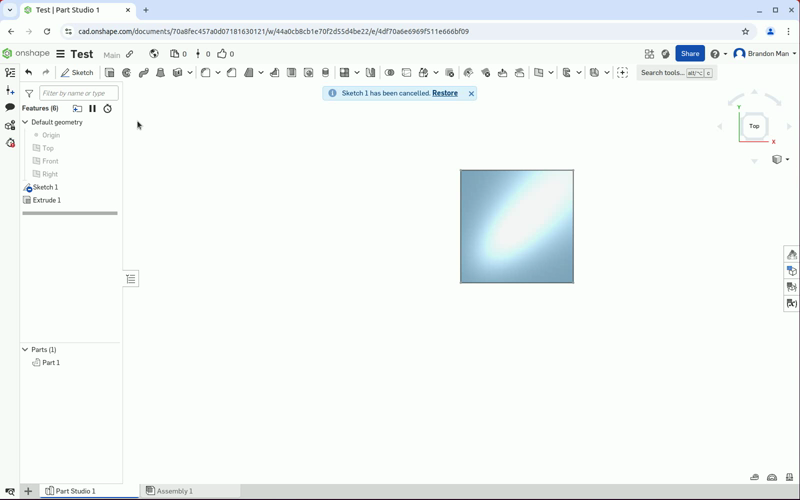
key(shift+h)
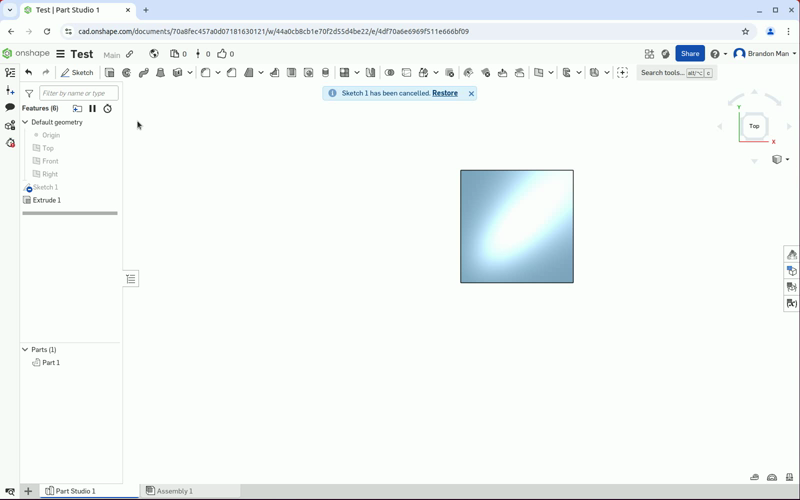
mouse_move(73, 189)
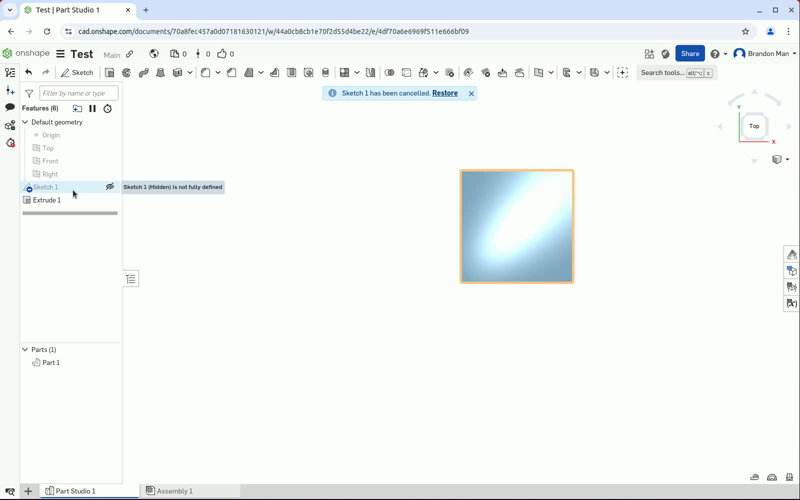
click(73, 189)
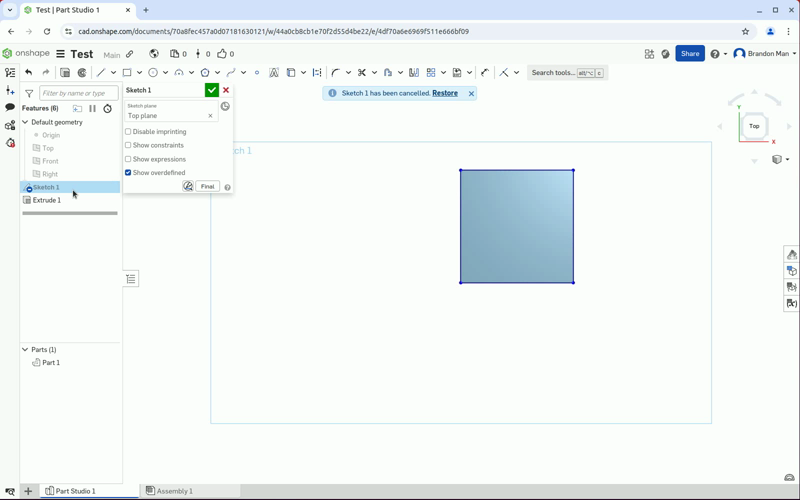
mouse_move(229, 92)
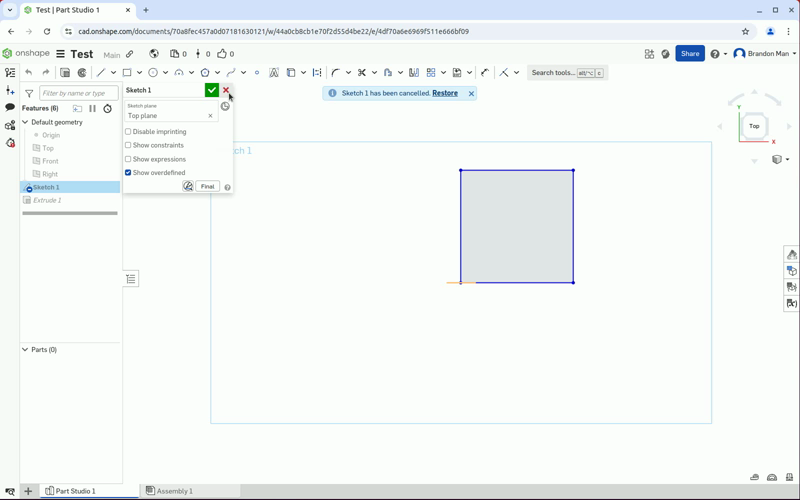
click(229, 92)
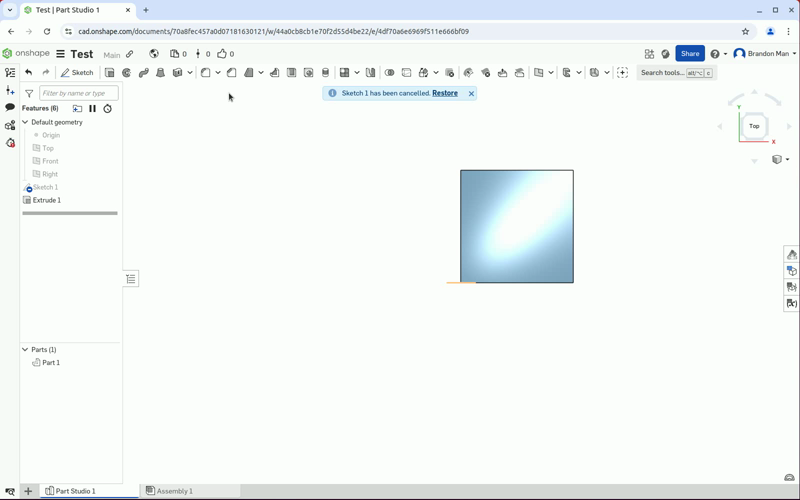
mouse_move(541, 75)
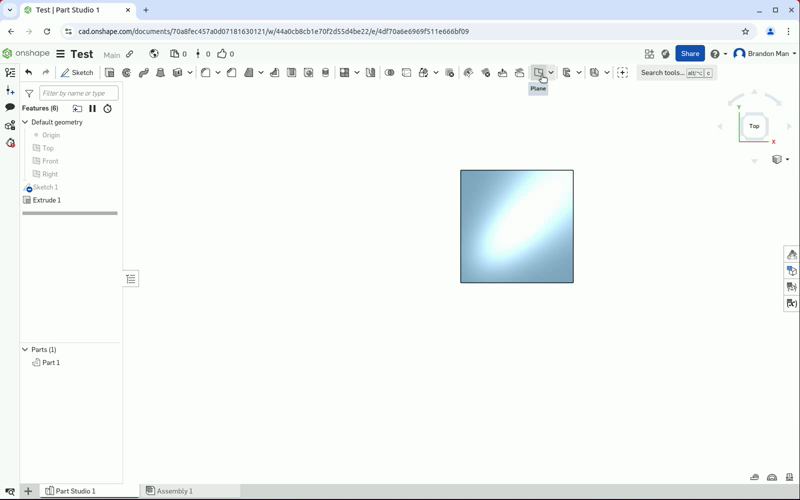
click(541, 75)
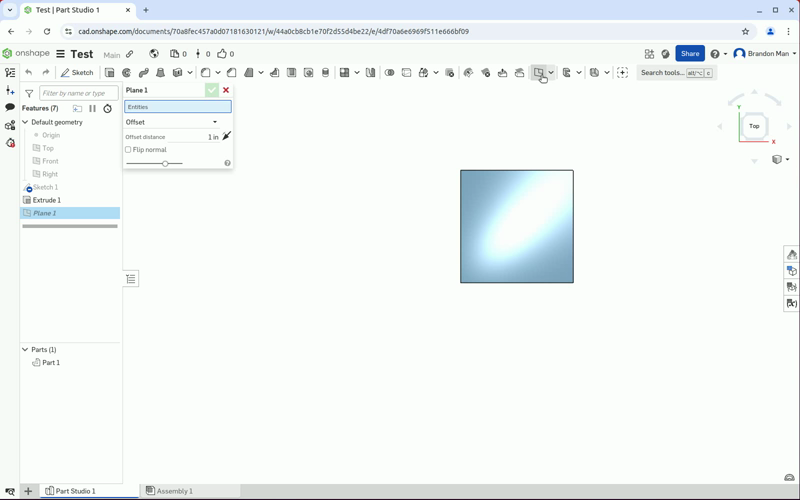
mouse_move(73, 150)
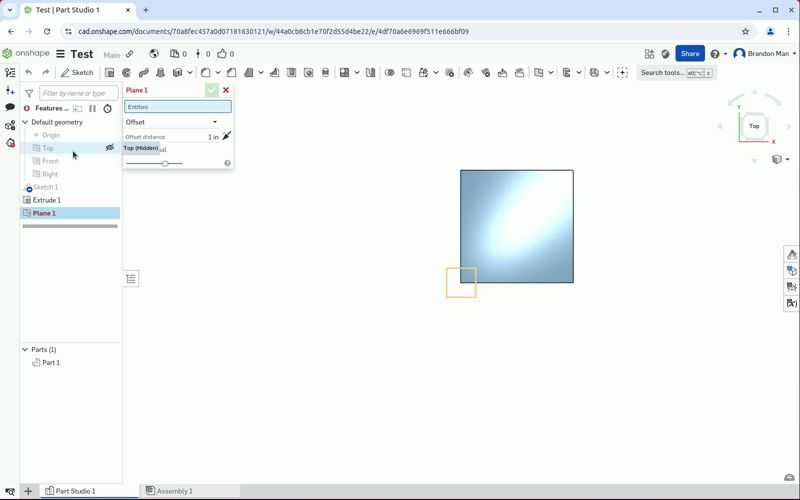
click(73, 150)
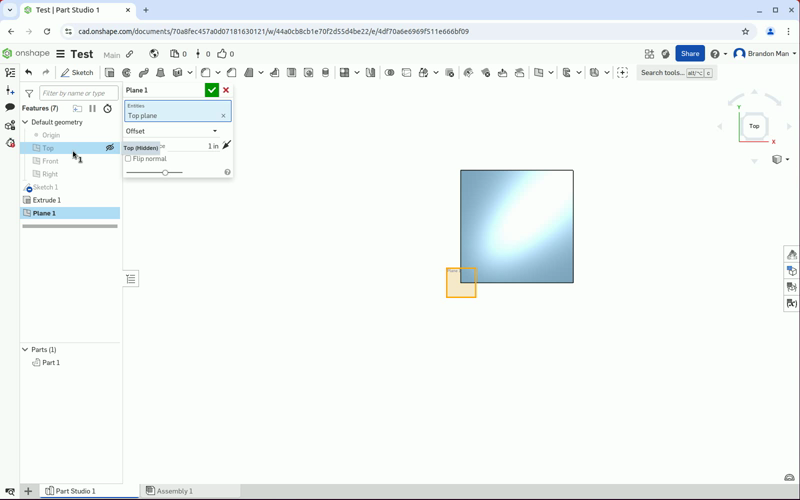
key(tab, 2)
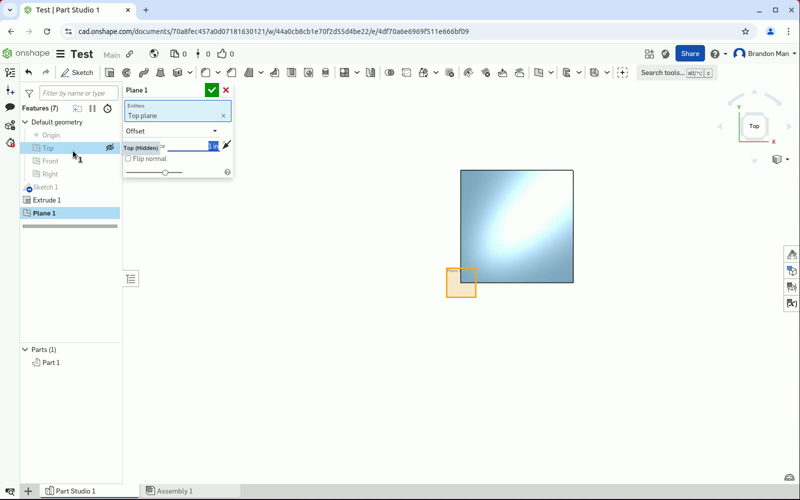
text(23.108)
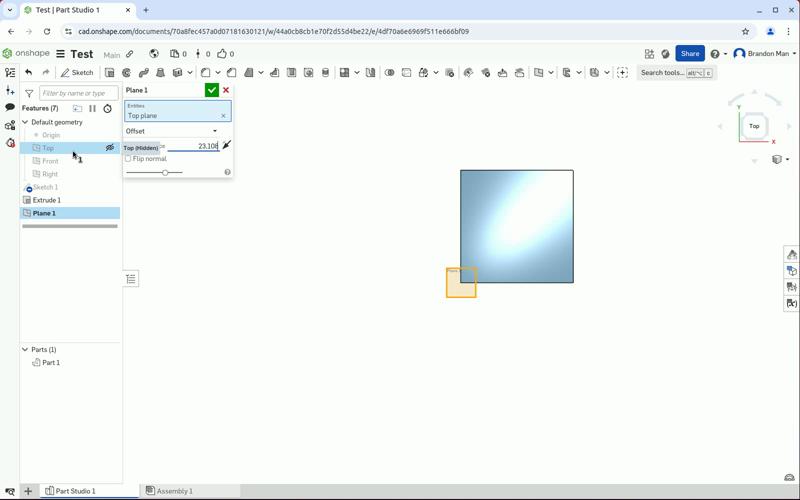
key(enter, 2)
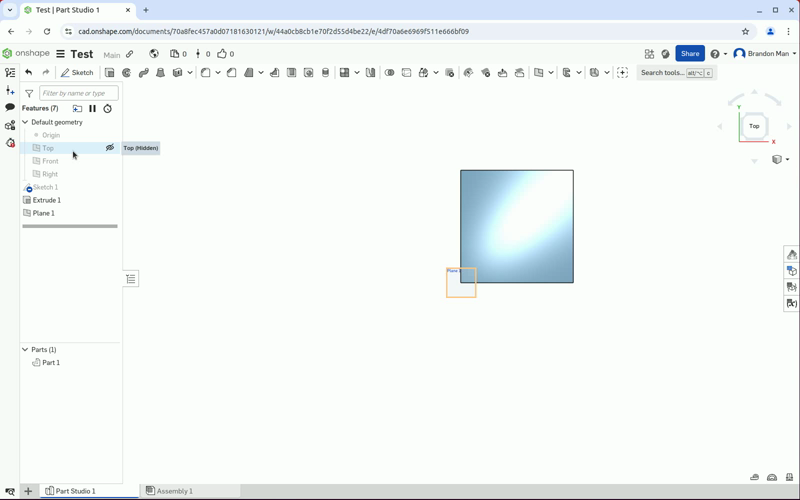
key(shift+s)
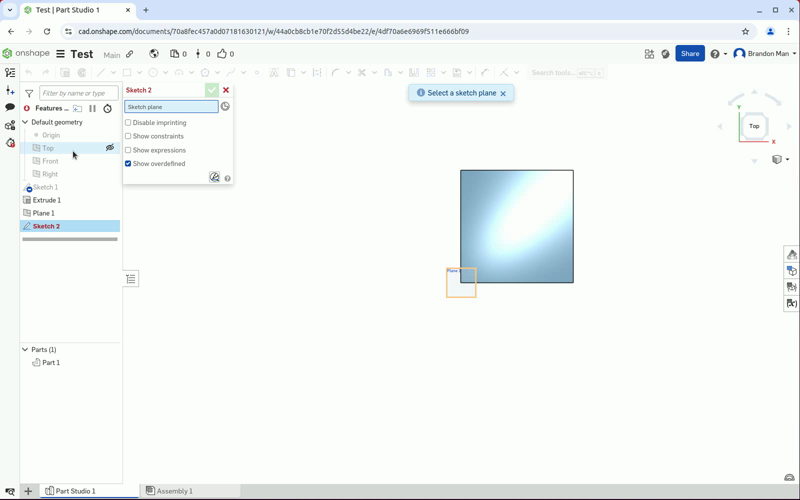
mouse_move(73, 215)
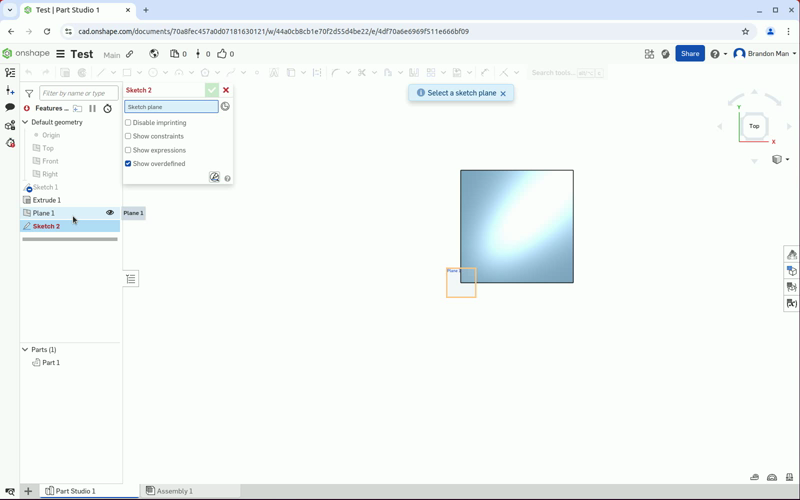
click(73, 215)
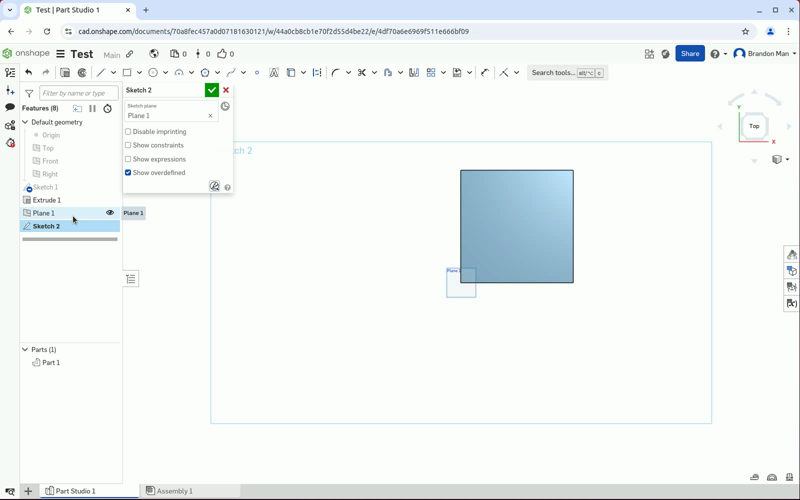
mouse_move(73, 352)
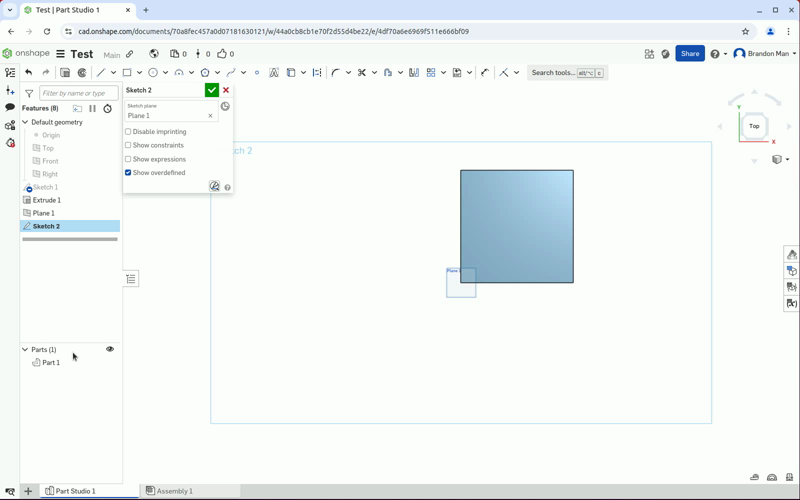
key(y)
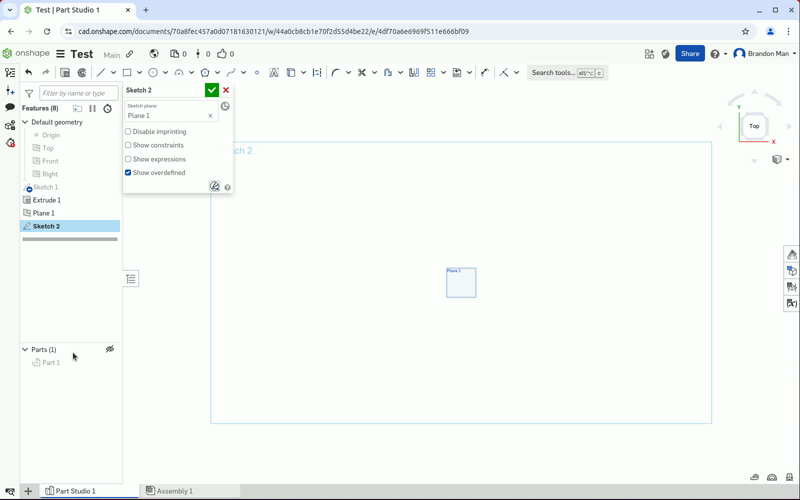
key(l)
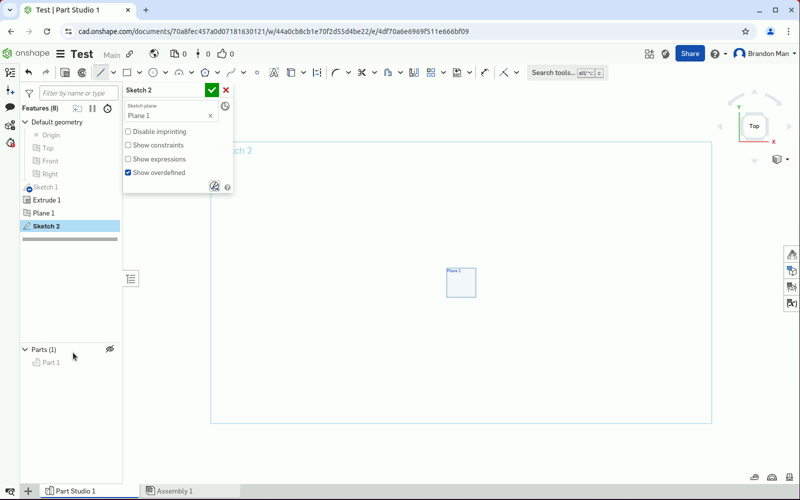
key_down(shift)
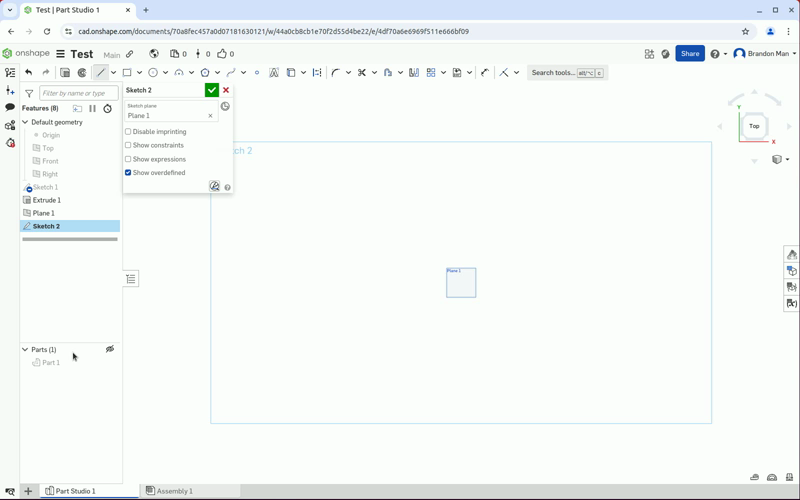
mouse_move(460, 198)
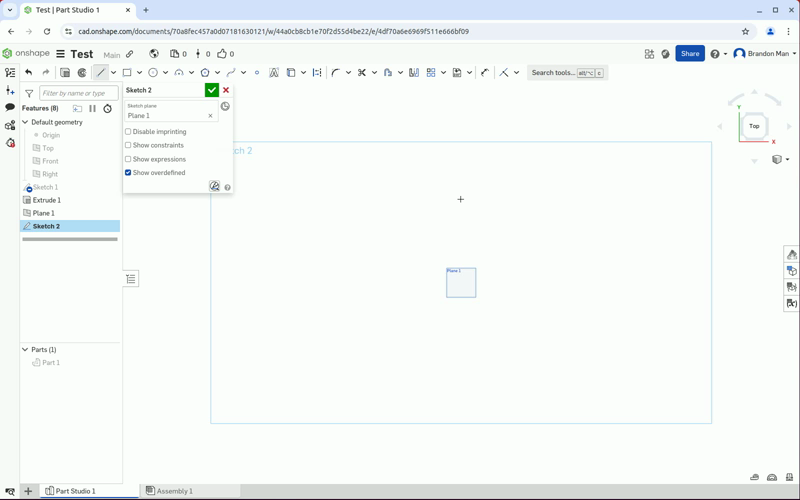
click(460, 198)
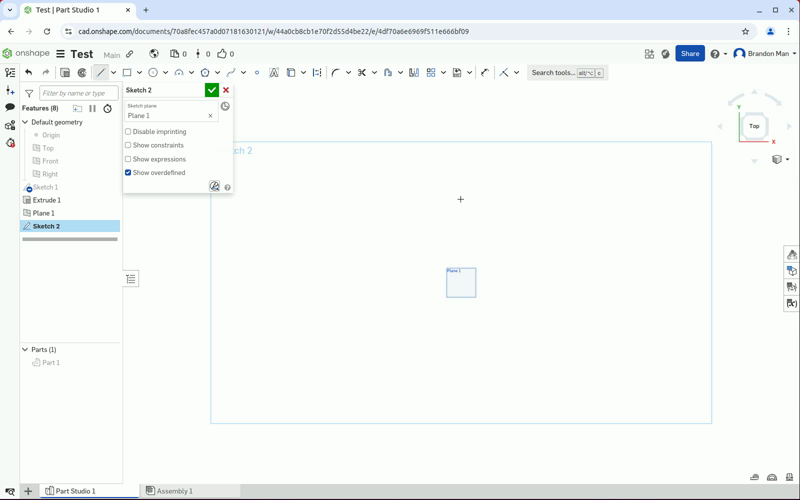
key_up(shift)
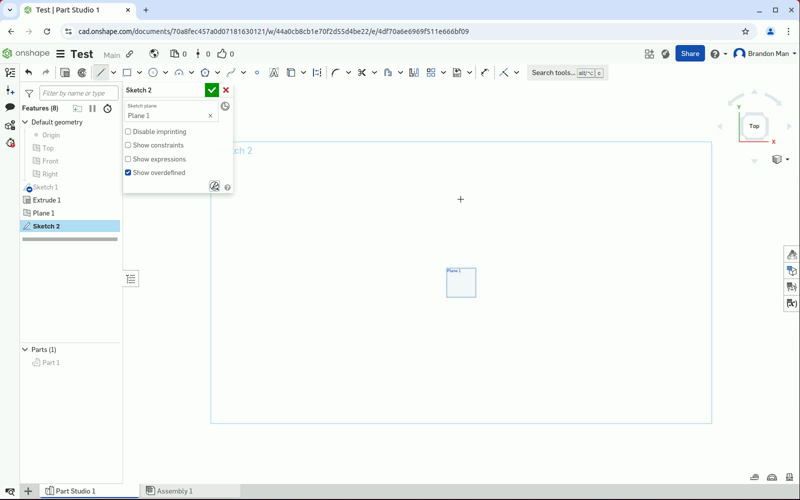
key_down(shift)
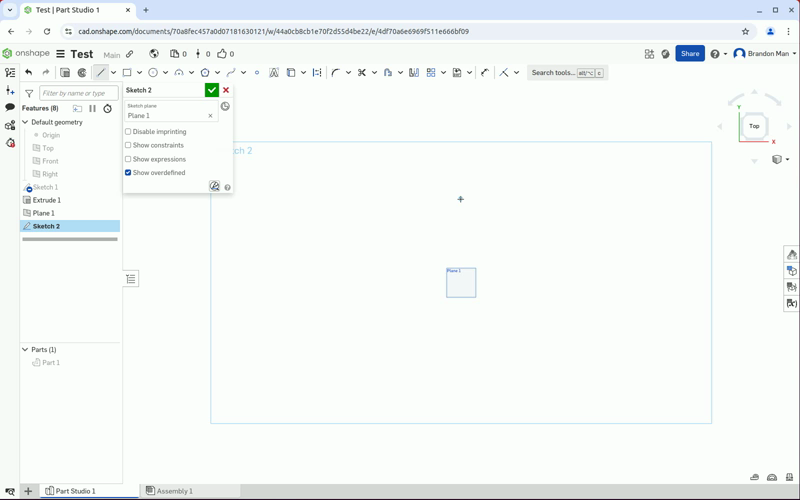
mouse_move(490, 198)
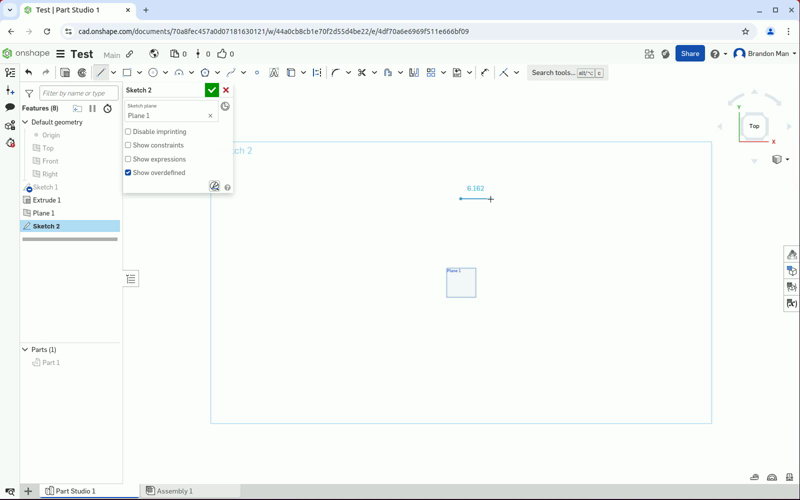
mouse_move(489, 198)
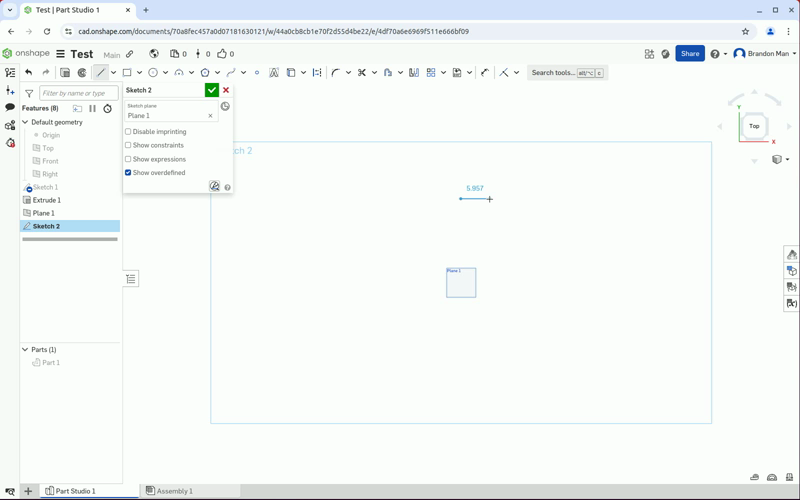
click(489, 198)
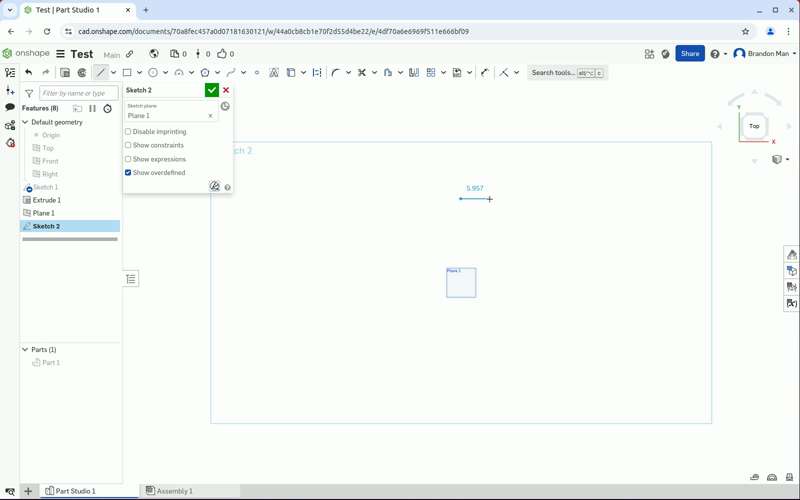
key_up(shift)
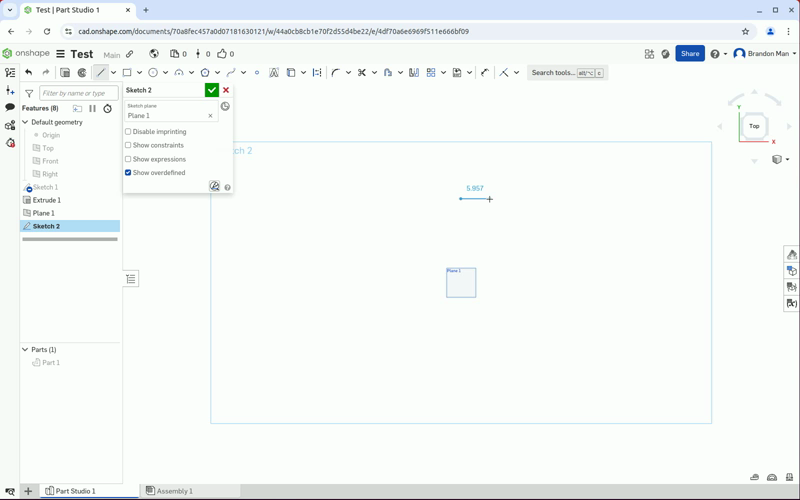
key_down(shift)
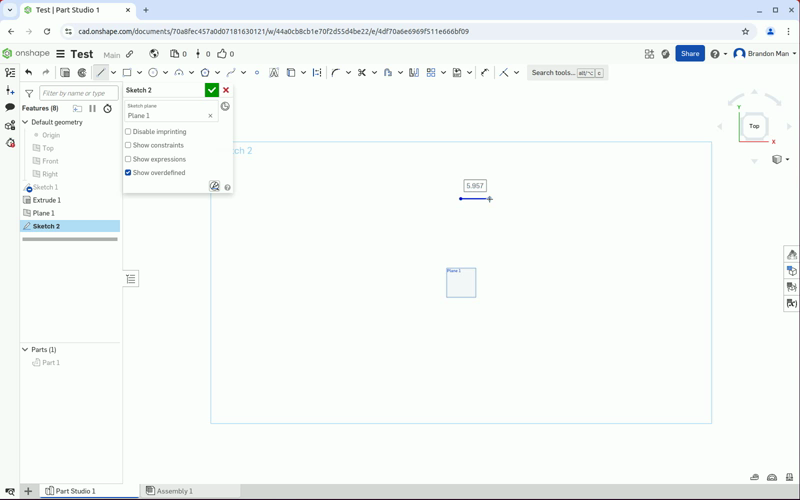
mouse_move(519, 198)
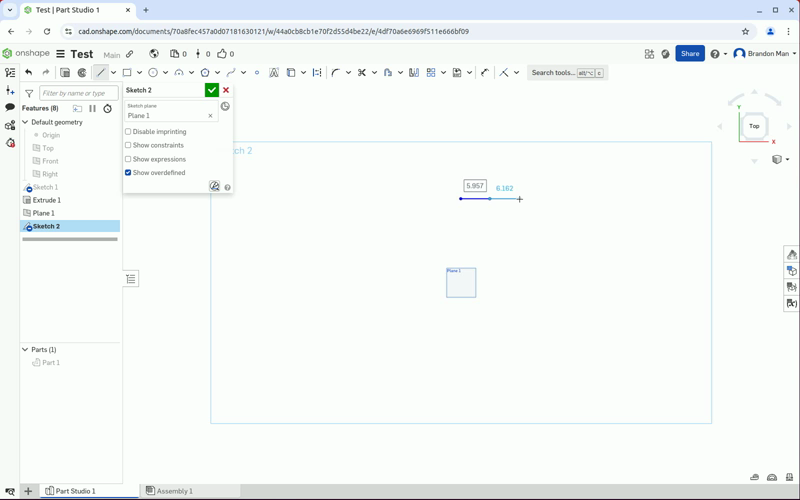
mouse_move(489, 169)
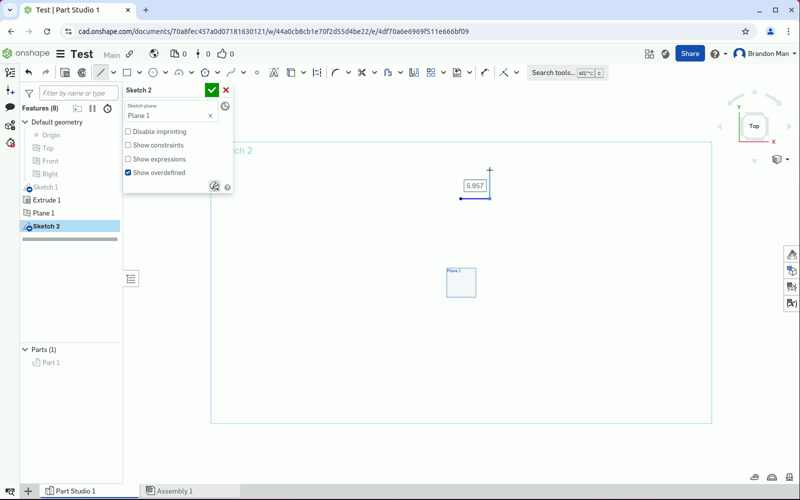
click(489, 169)
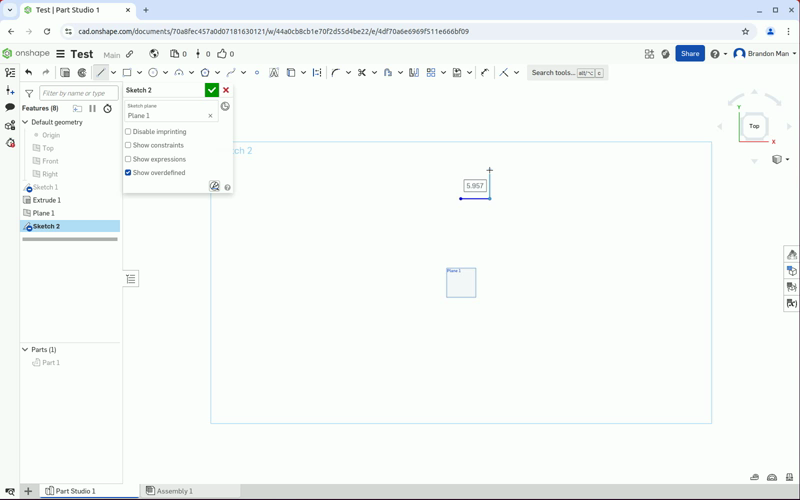
key_up(shift)
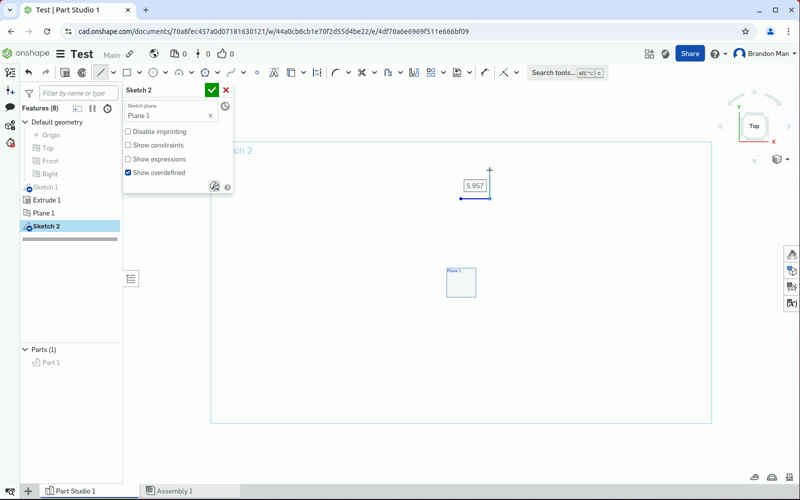
key_down(shift)
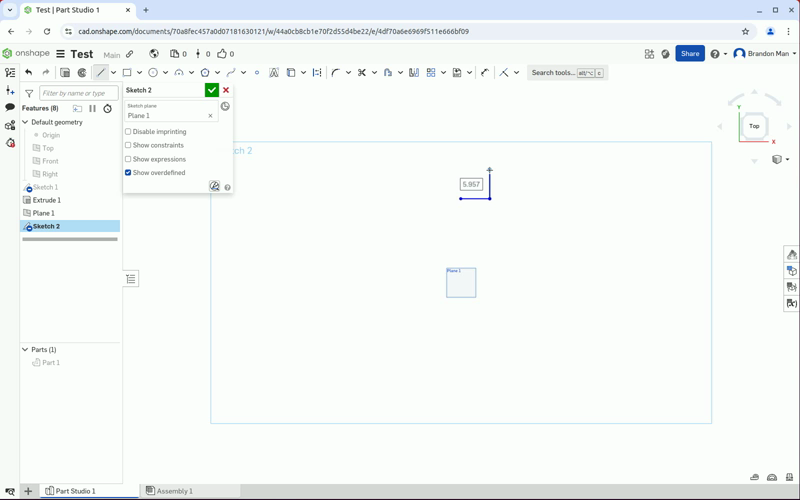
mouse_move(519, 169)
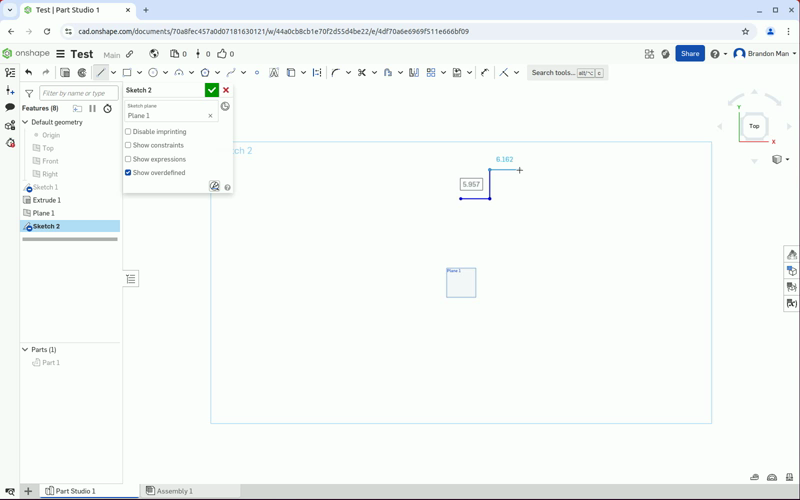
mouse_move(460, 169)
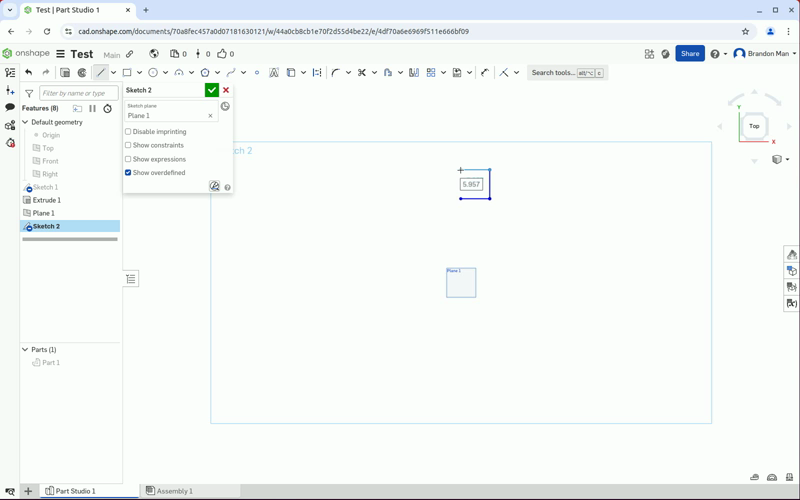
click(460, 169)
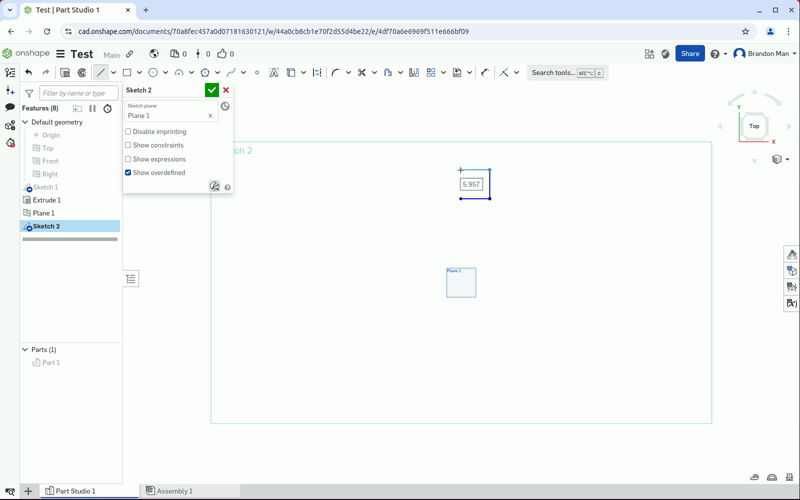
key_up(shift)
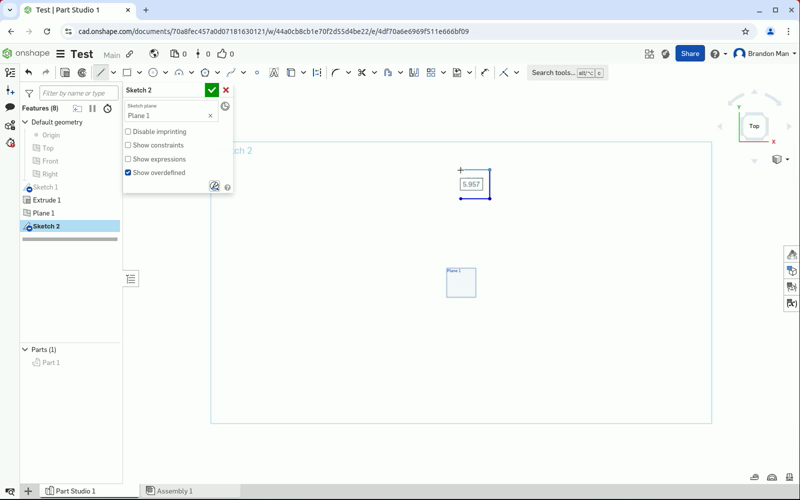
mouse_move(490, 169)
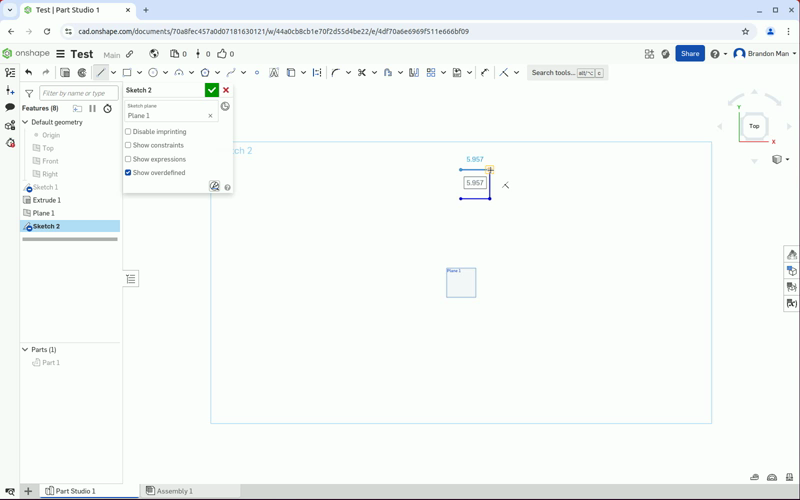
key_down(shift)
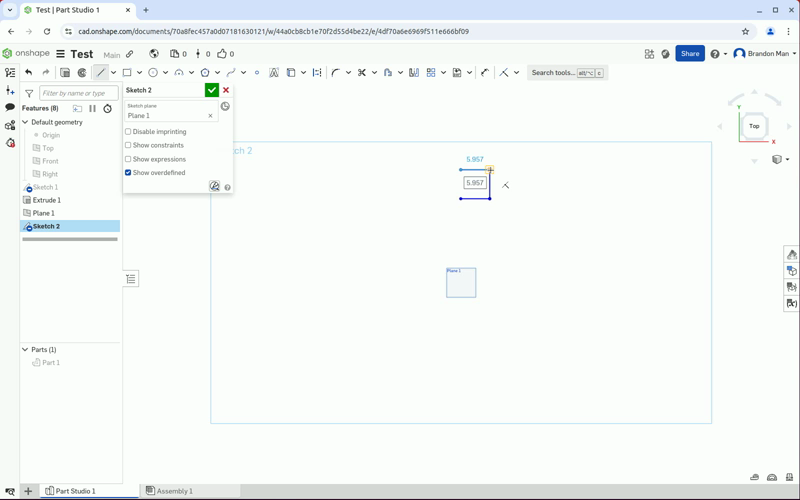
mouse_move(460, 198)
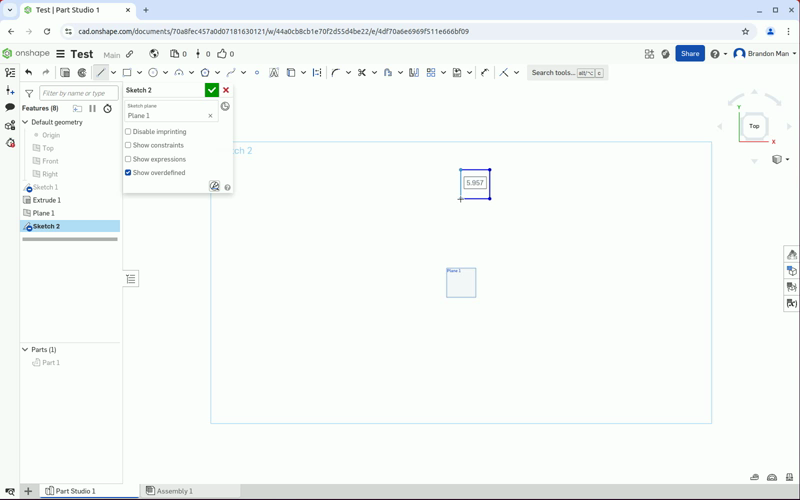
key_up(shift)
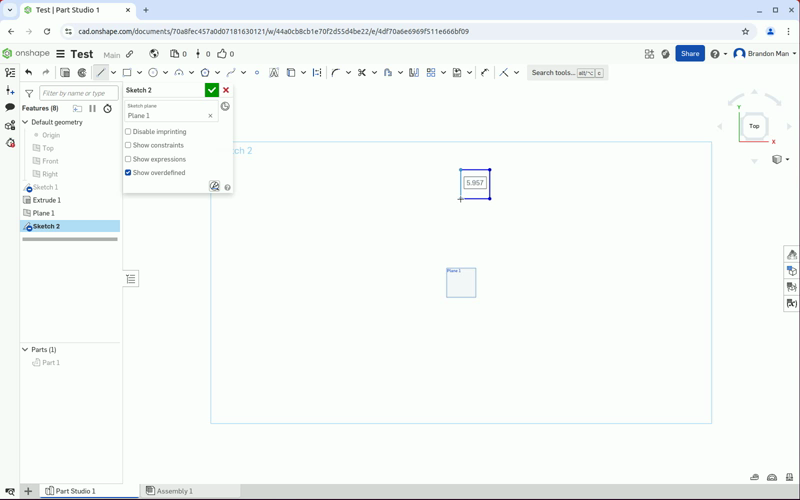
click(460, 198)
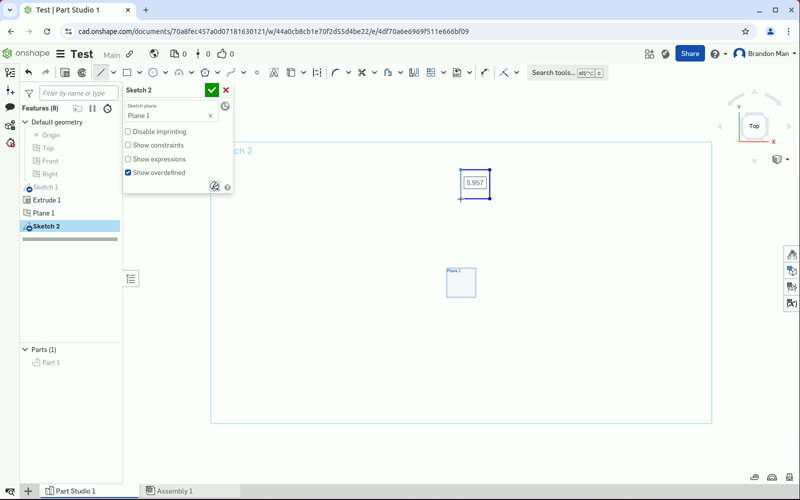
key(esc)
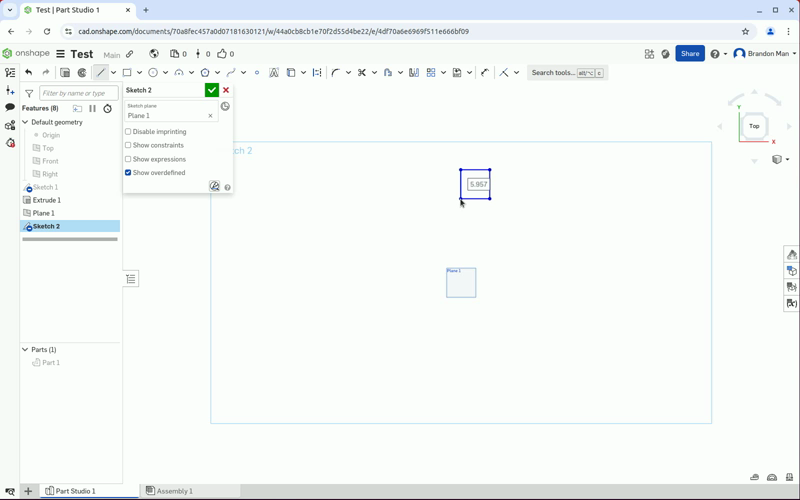
mouse_move(466, 197)
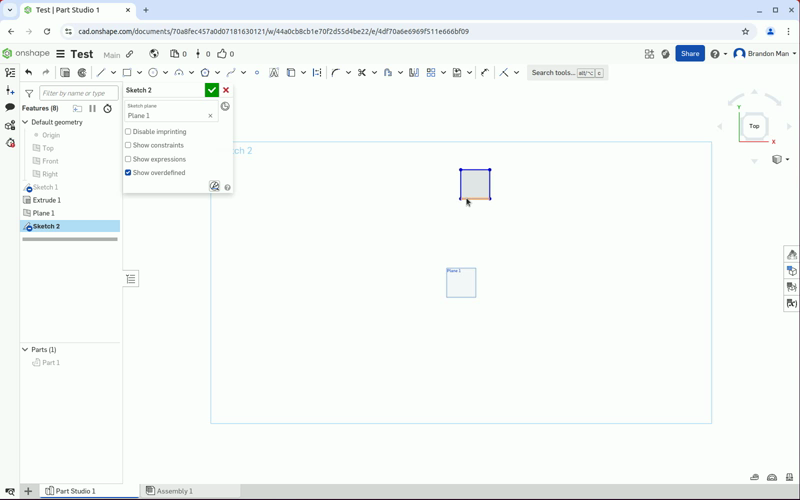
scroll(6)
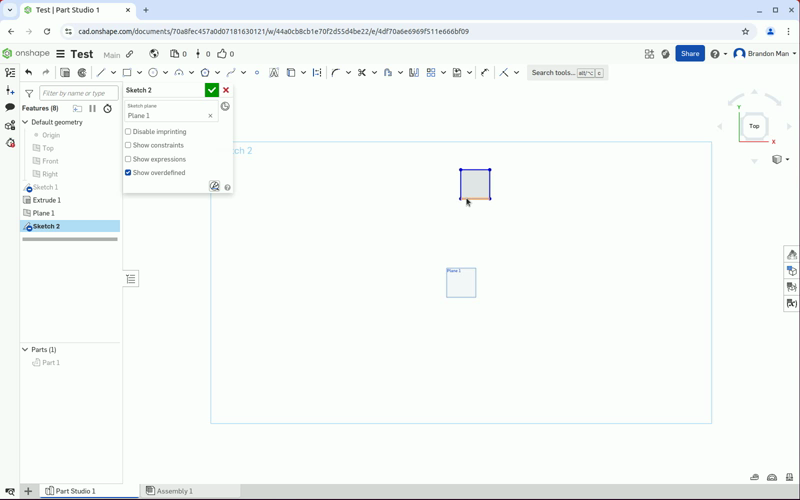
scroll(6)
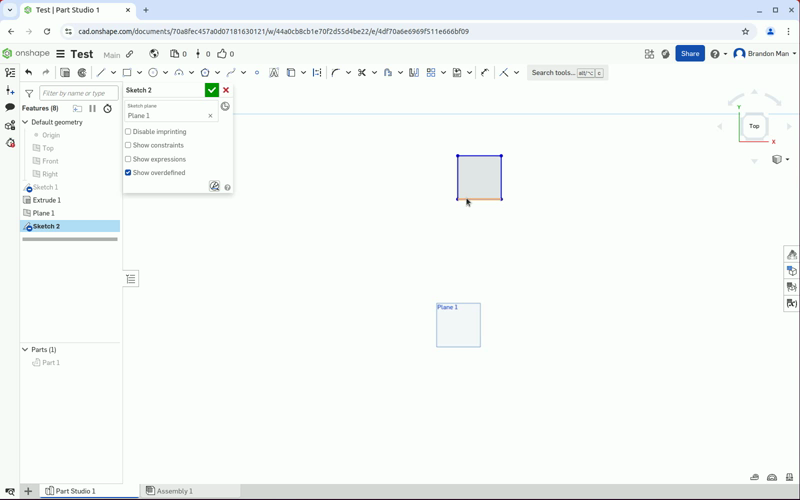
scroll(6)
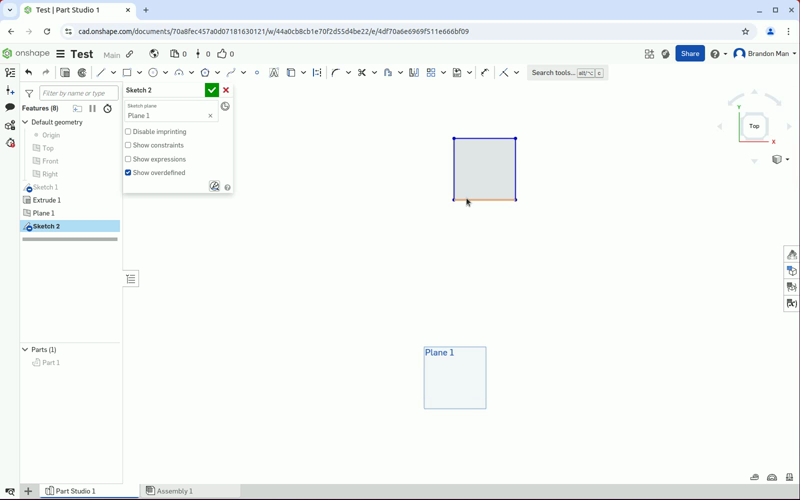
scroll(6)
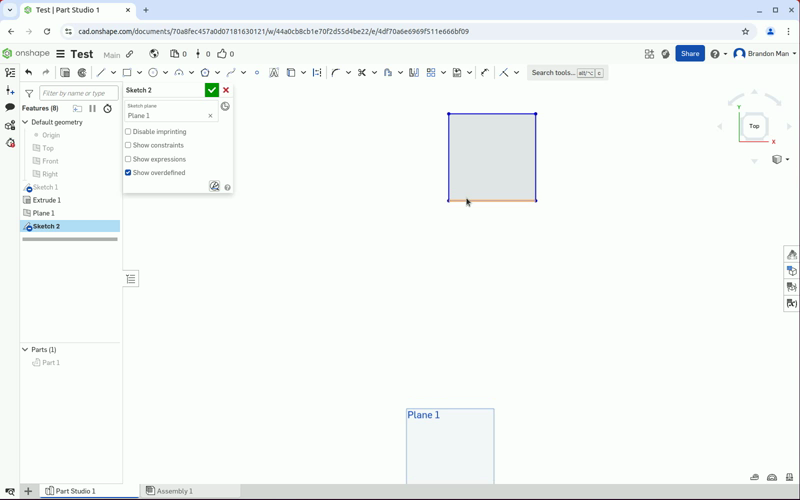
scroll(6)
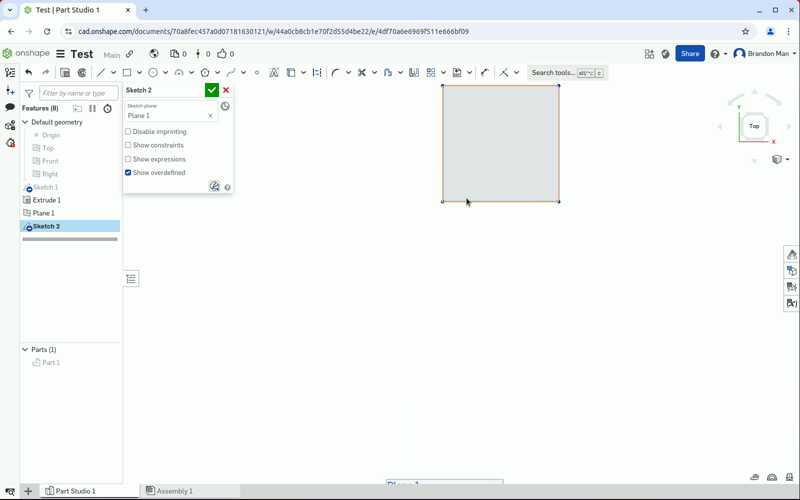
scroll(6)
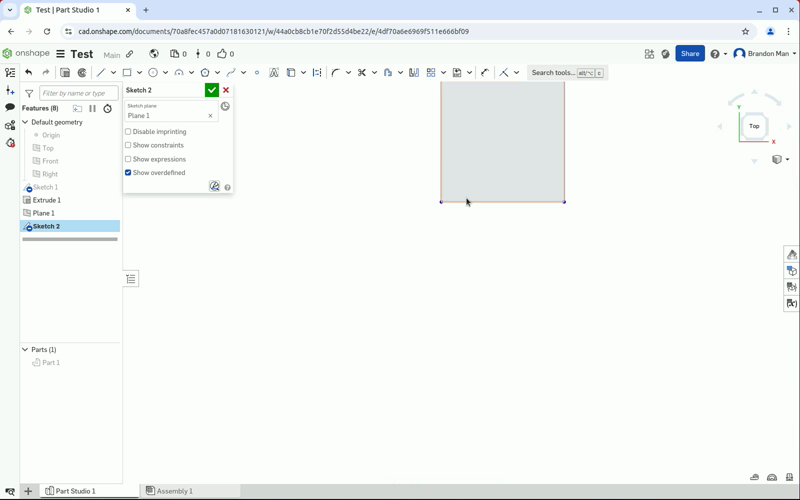
scroll(6)
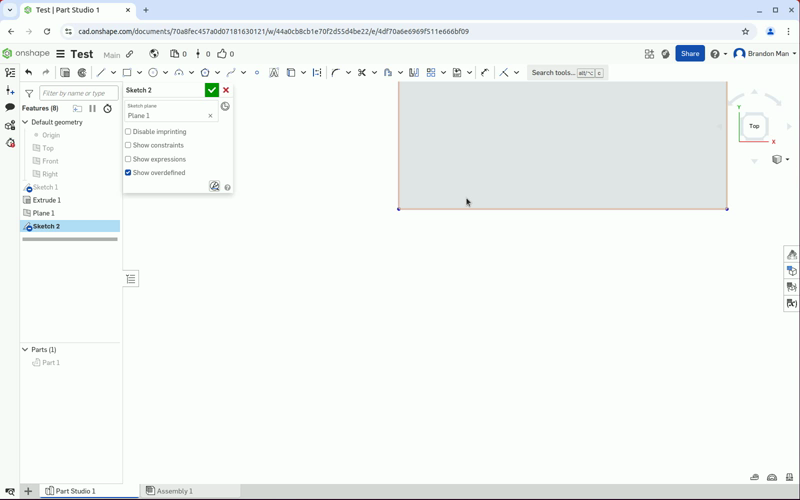
click(466, 197)
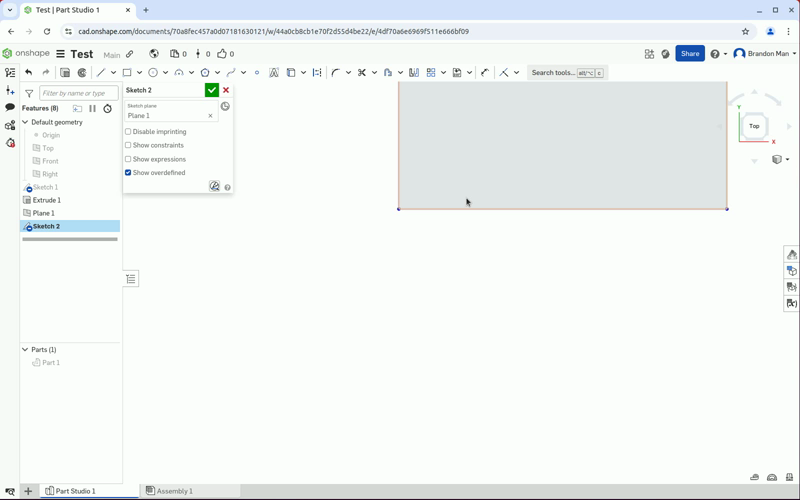
scroll(-6)
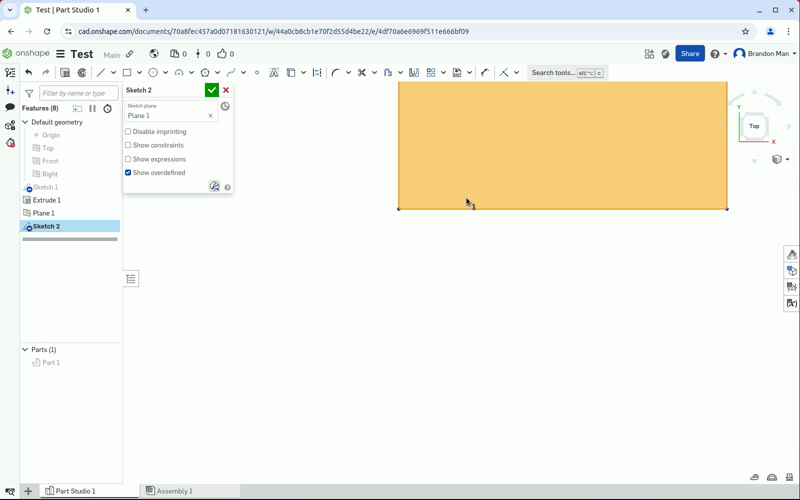
scroll(-6)
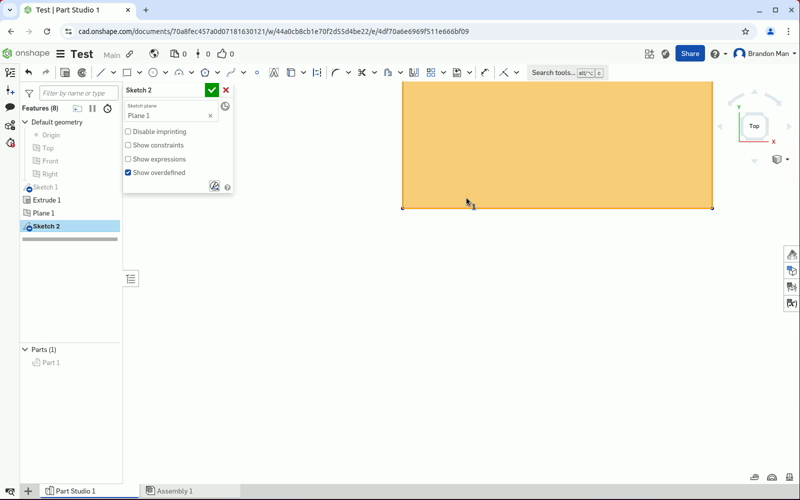
scroll(-6)
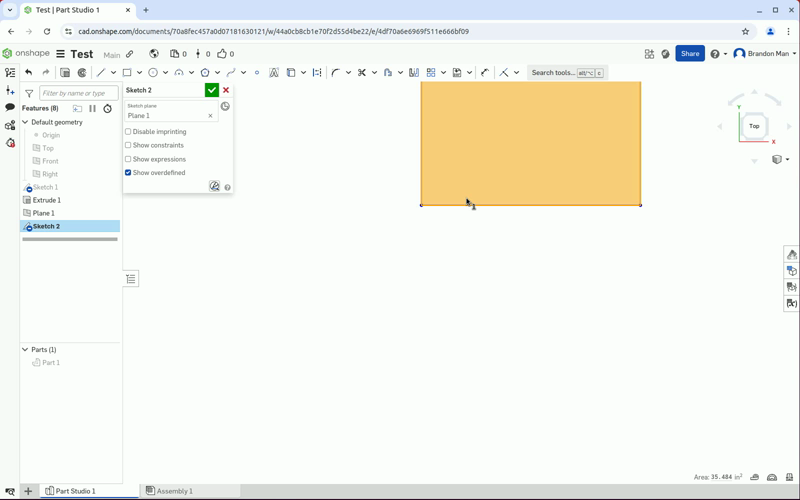
scroll(-6)
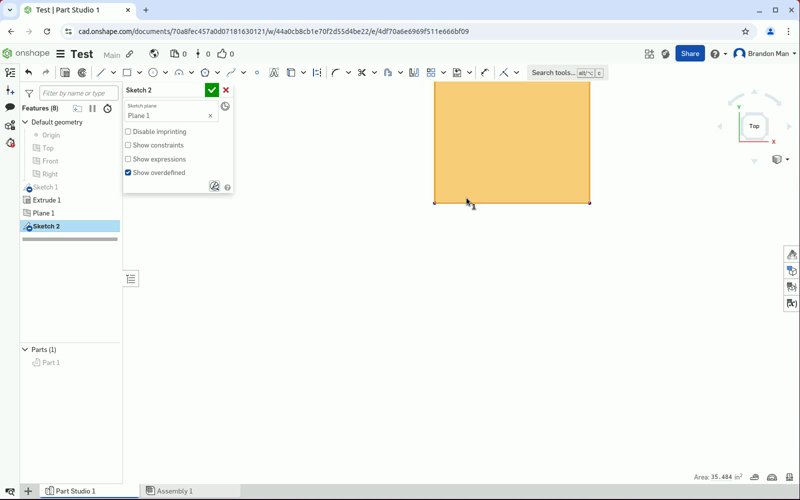
scroll(-6)
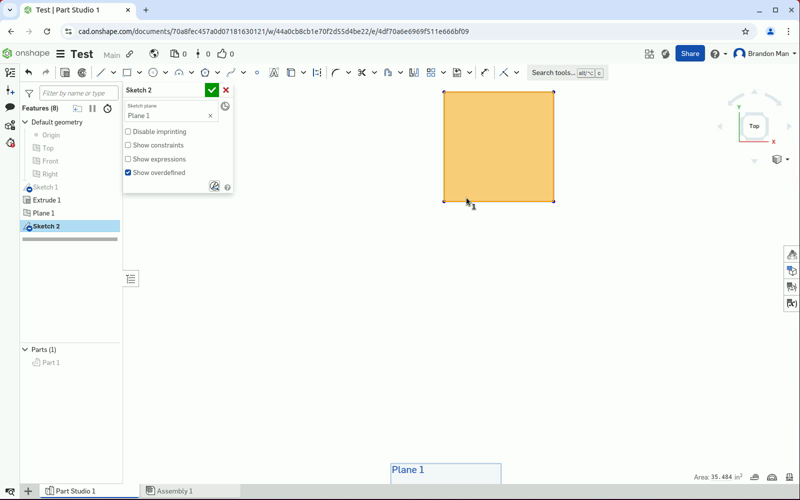
scroll(-6)
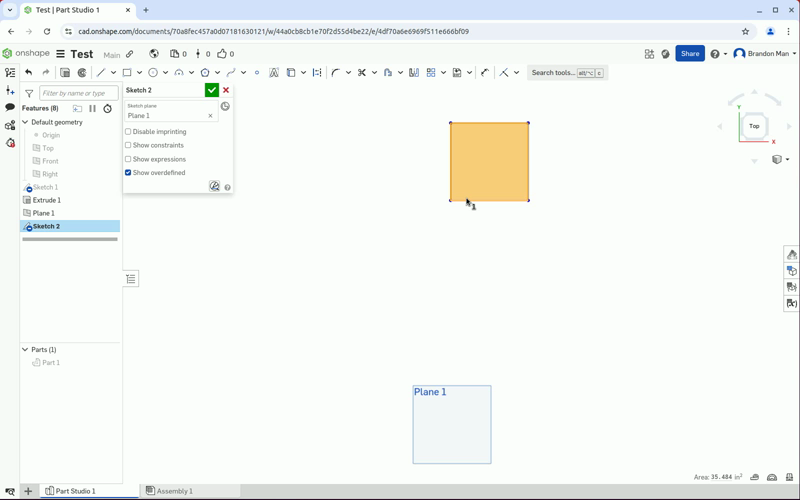
scroll(-6)
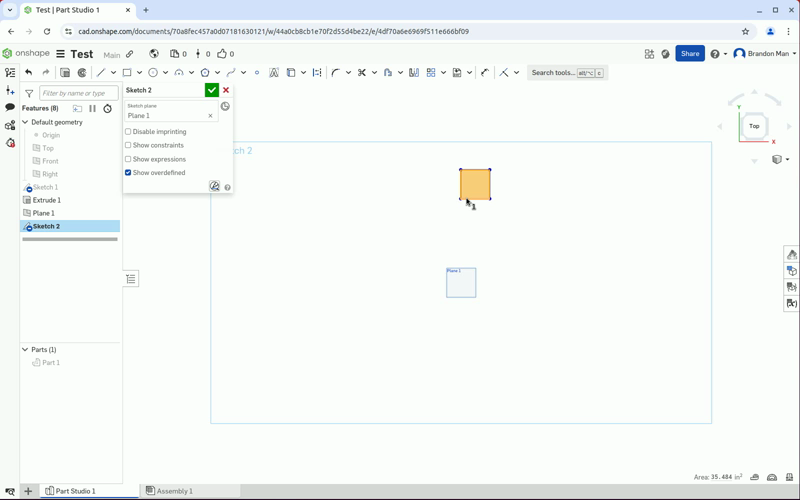
mouse_move(73, 352)
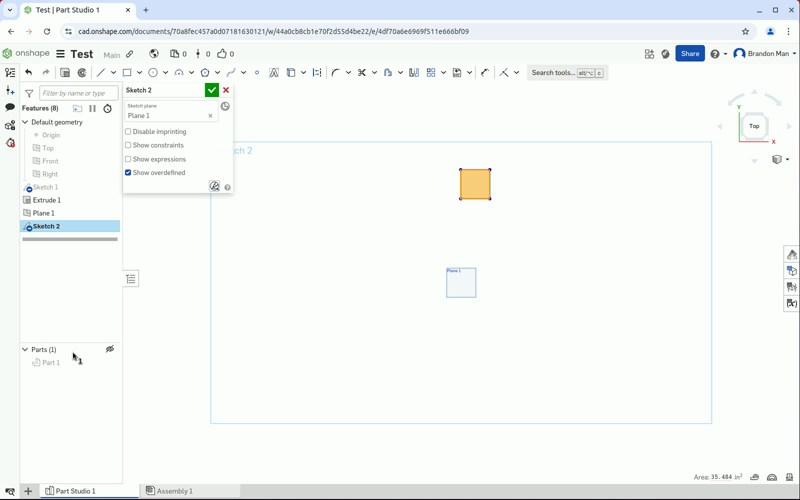
key(shift+y)
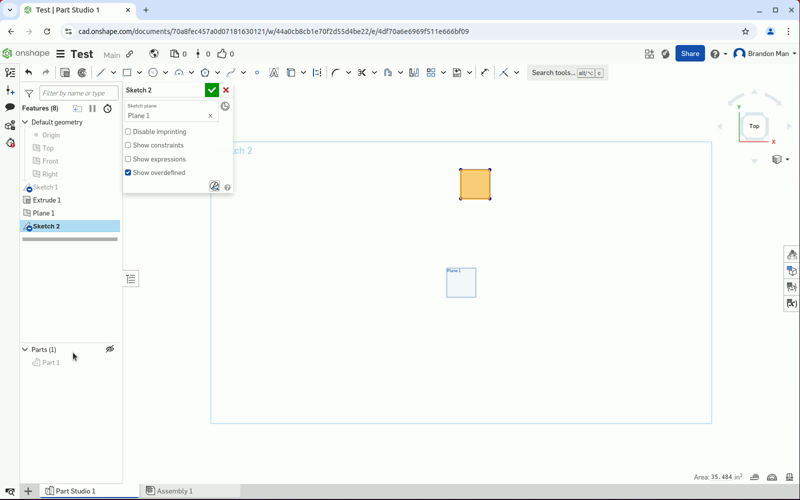
key(shift+e)
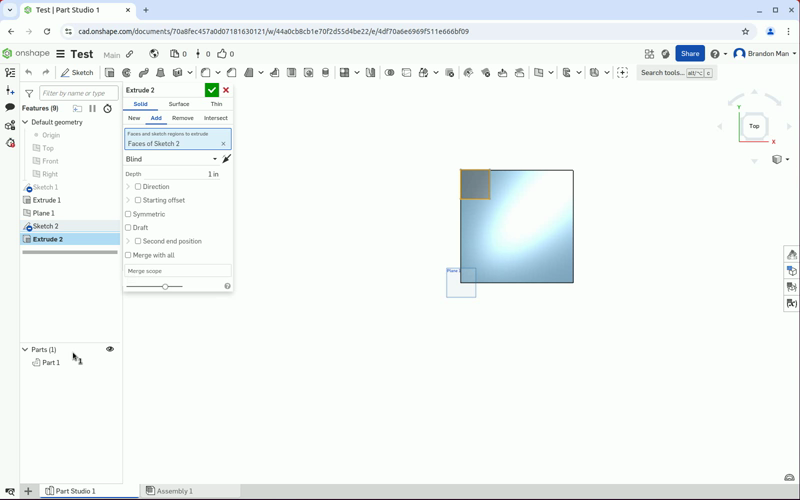
mouse_move(143, 106)
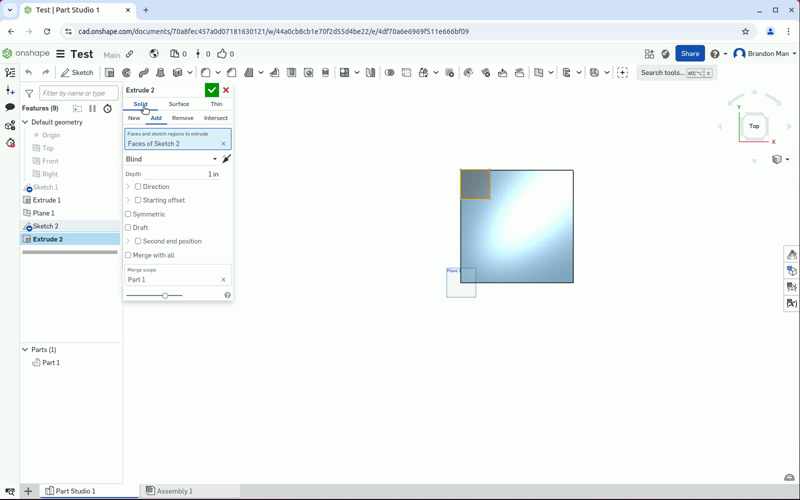
click(143, 106)
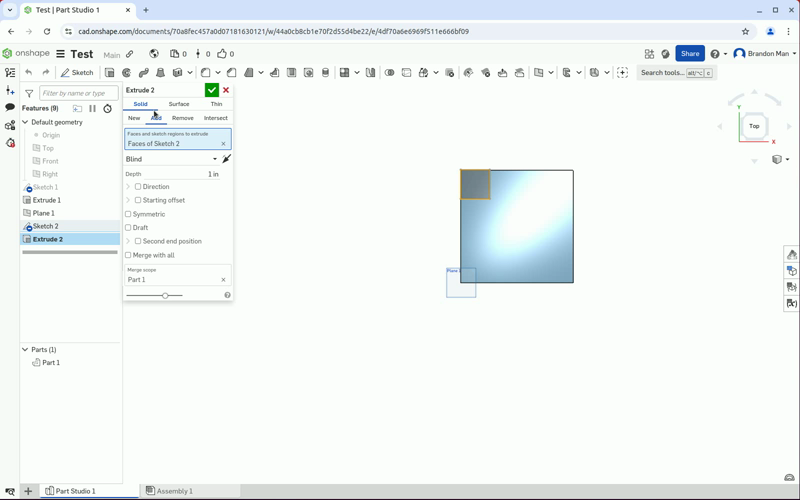
mouse_move(186, 120)
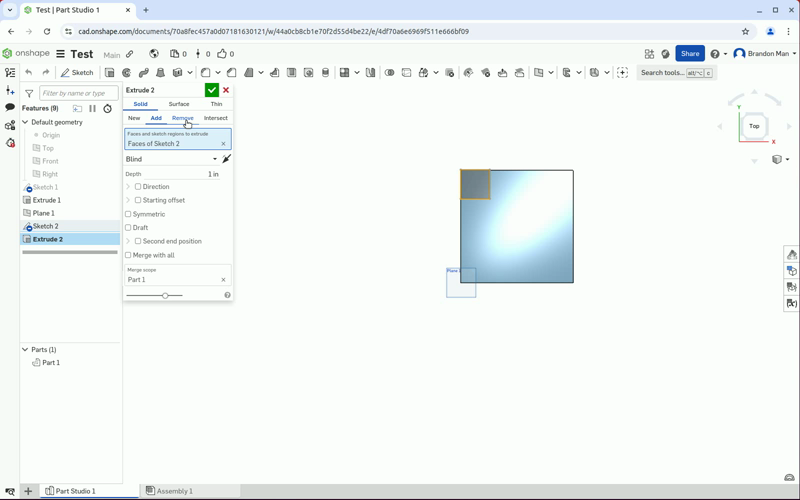
click(186, 120)
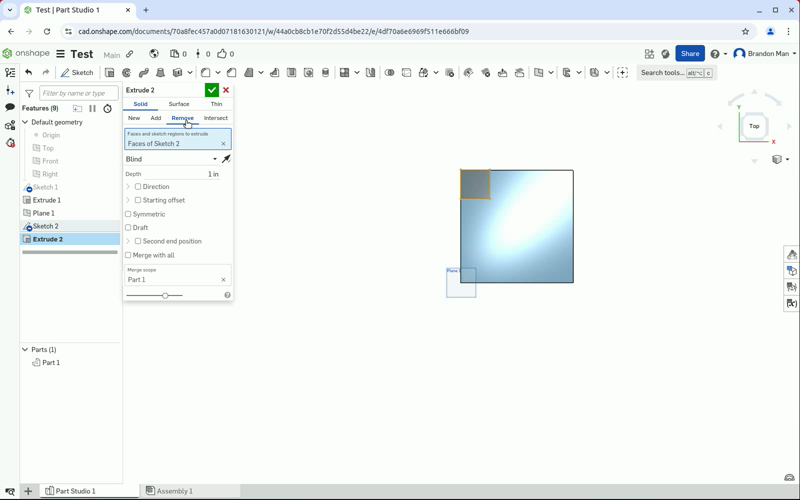
key(tab, 4)
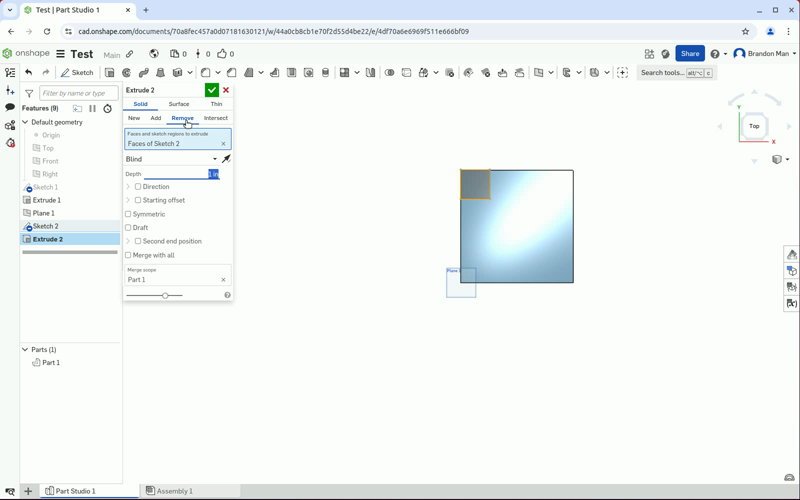
text(23.108)
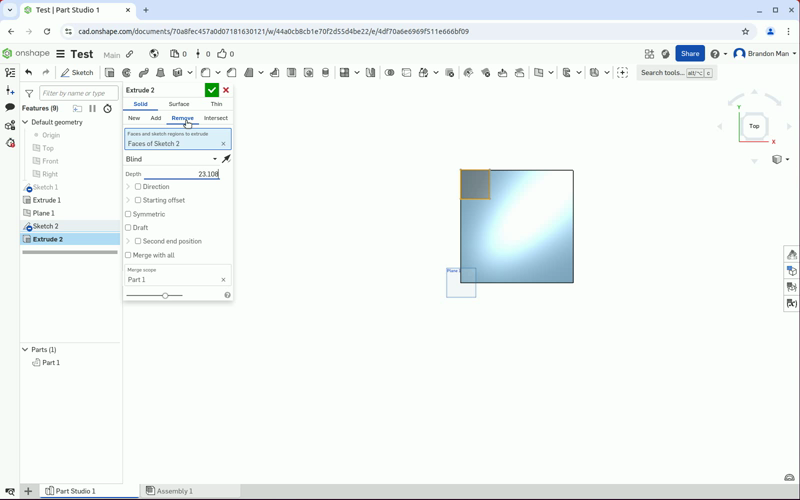
key(tab, 6)
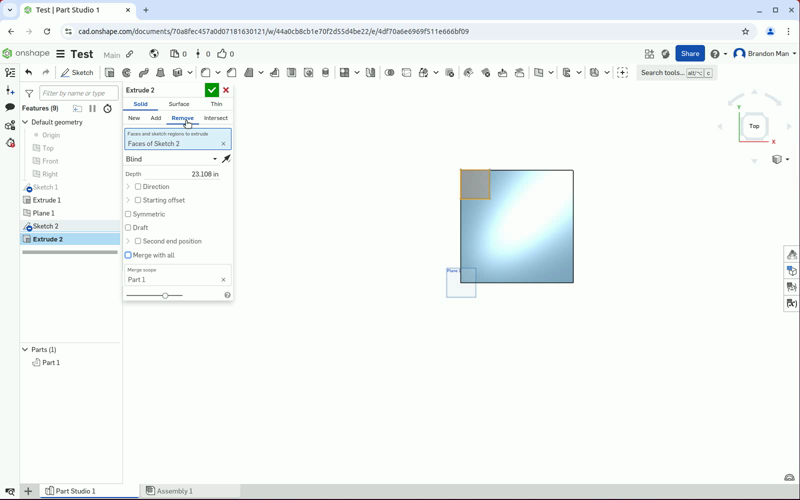
key(space)
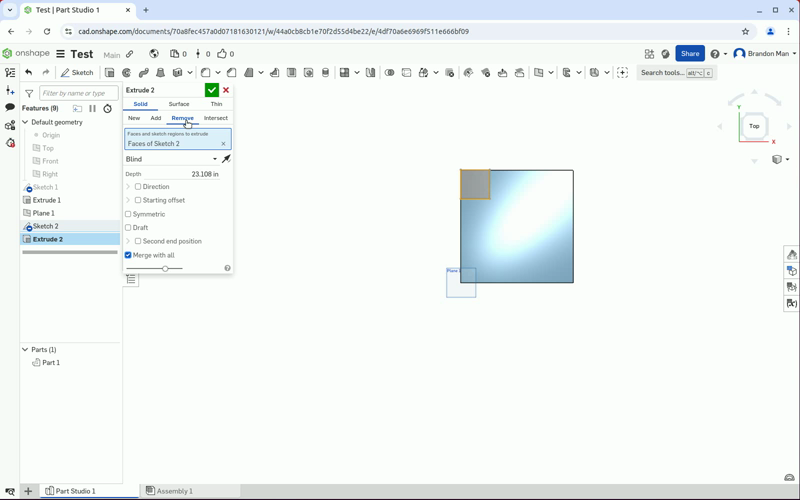
key(enter)
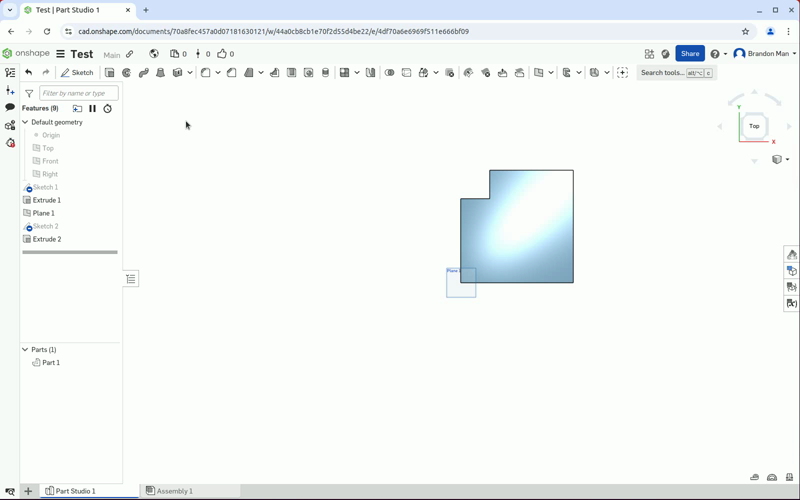
key(shift+h)
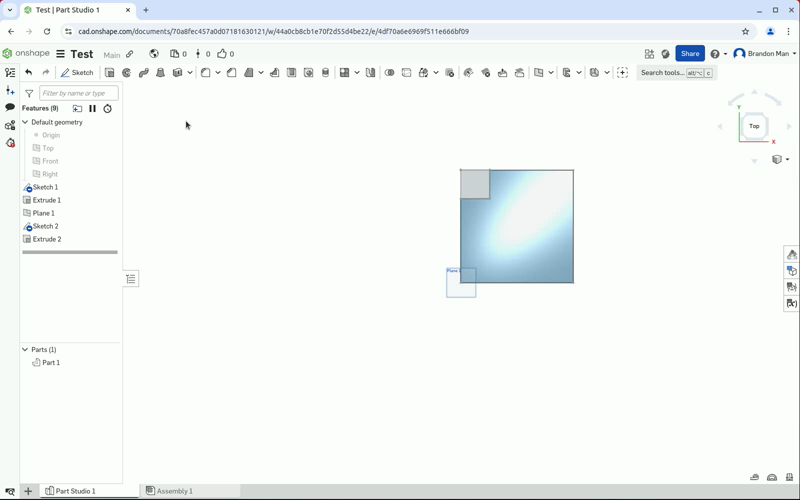
key(shift+h)
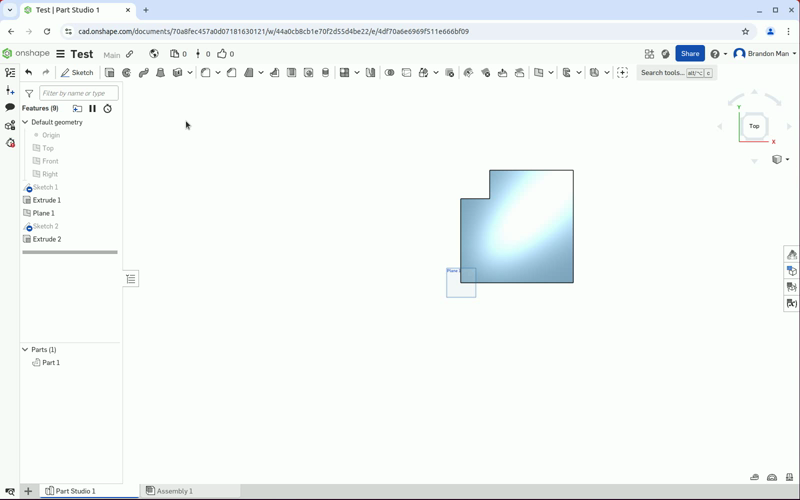
mouse_move(73, 189)
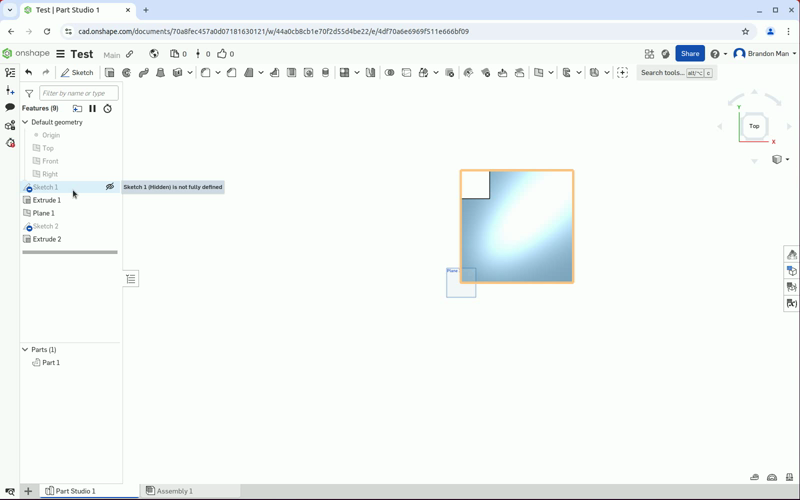
click(73, 189)
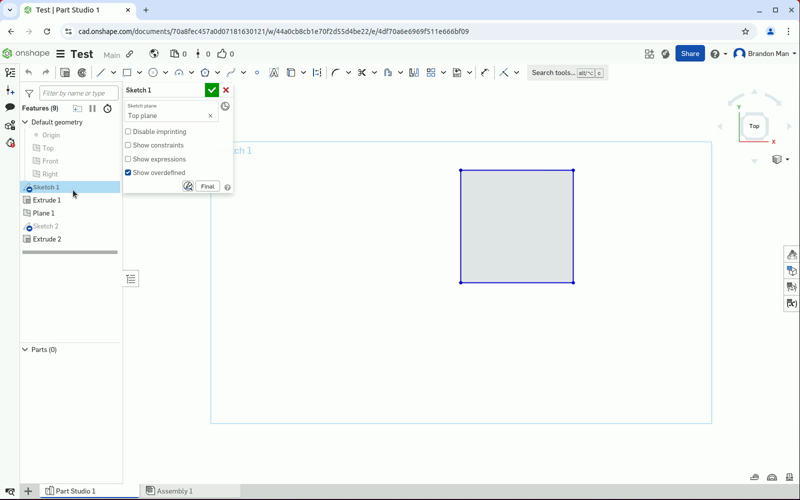
mouse_move(229, 92)
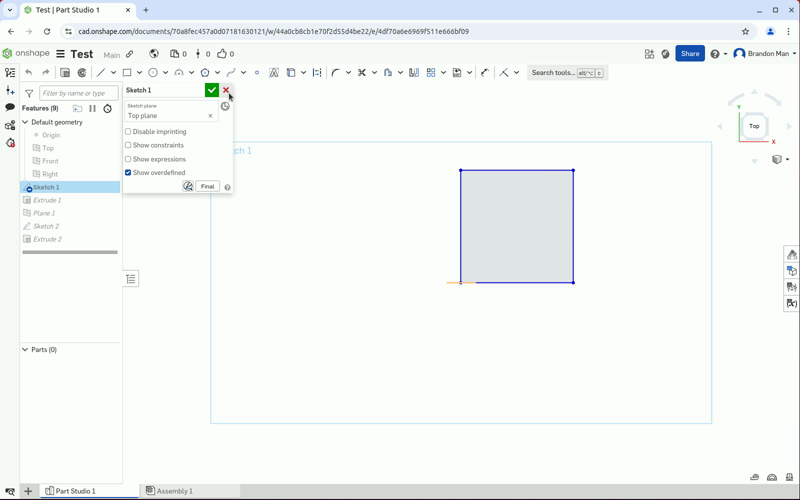
click(229, 92)
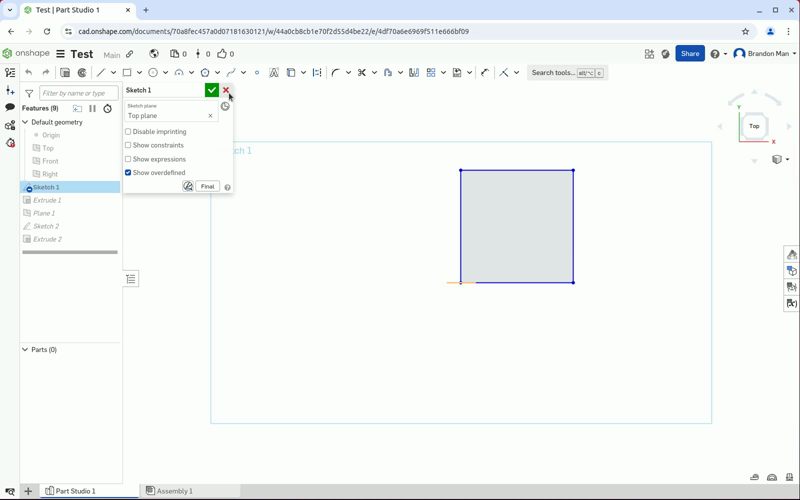
key(shift+s)
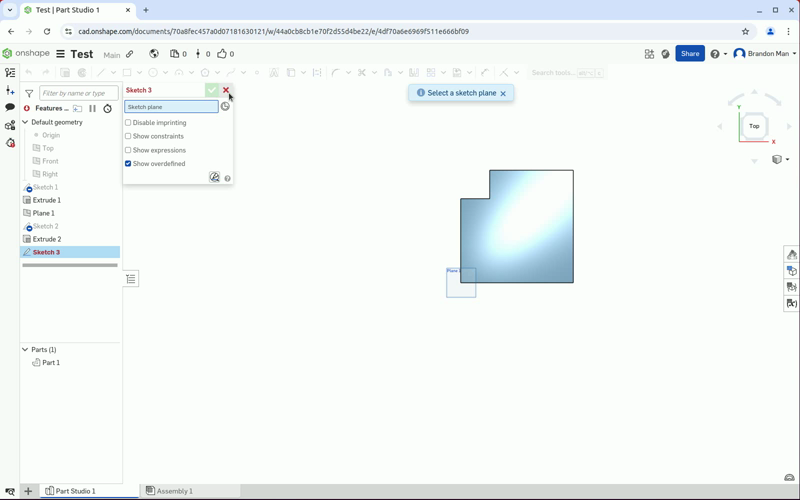
mouse_move(73, 215)
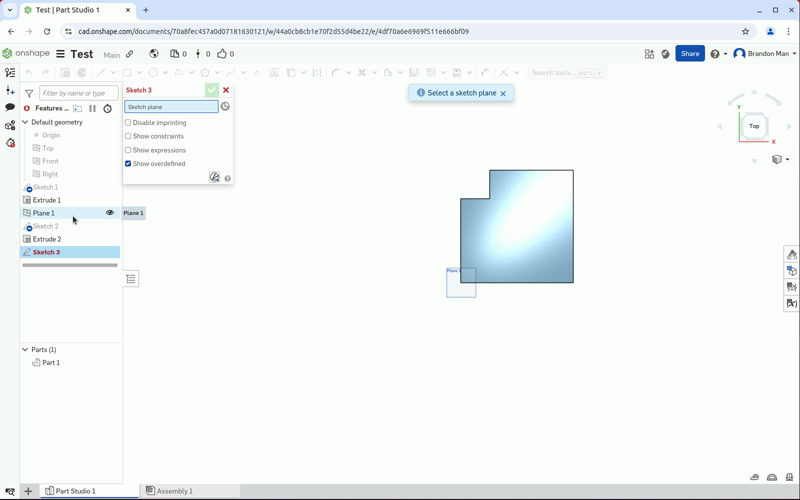
click(73, 215)
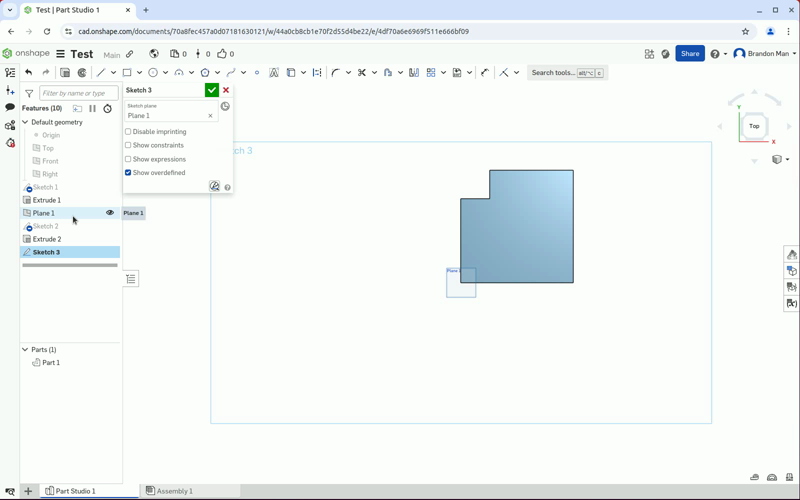
mouse_move(73, 352)
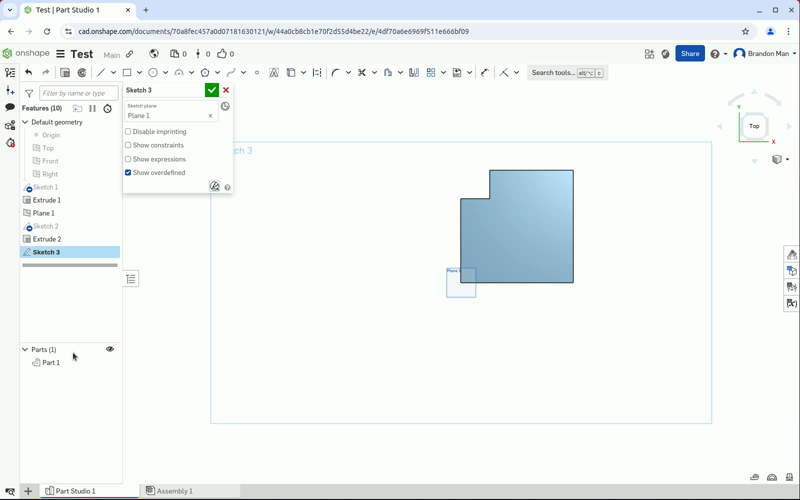
key(y)
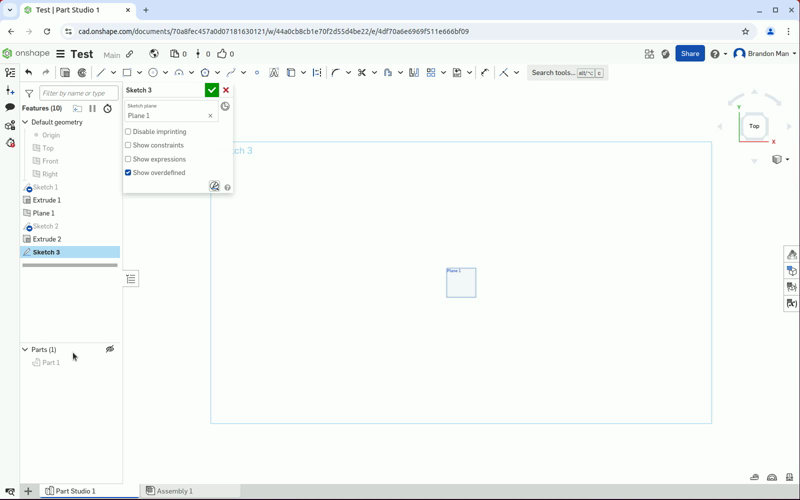
key(l)
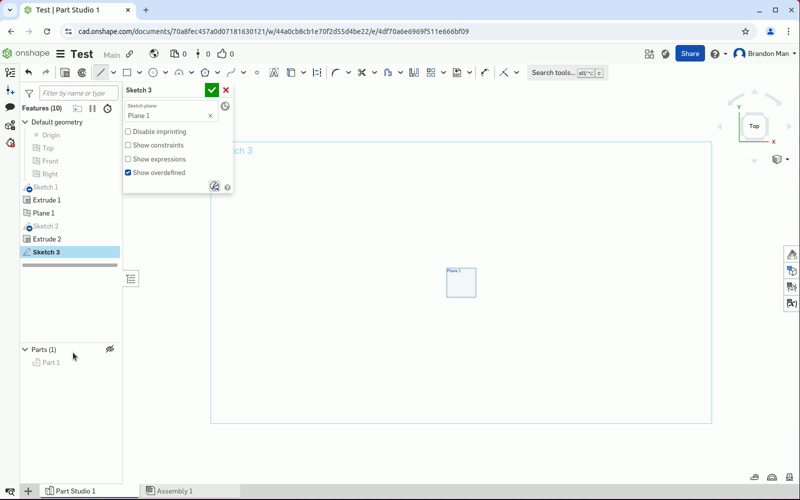
key_down(shift)
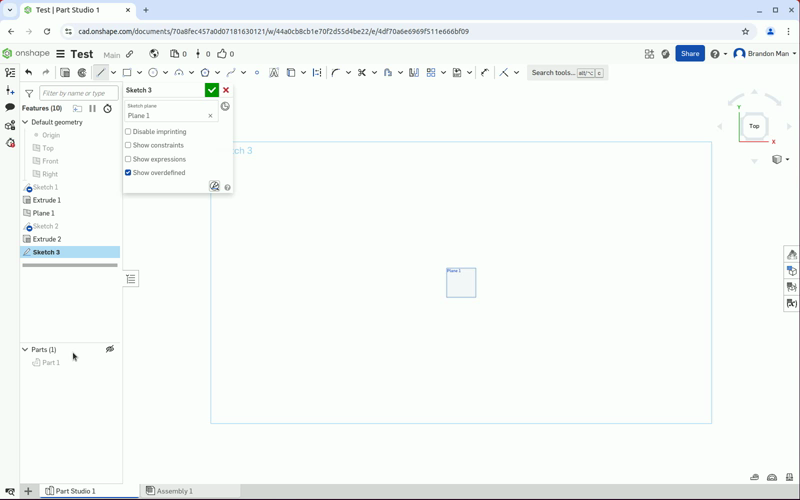
mouse_move(460, 282)
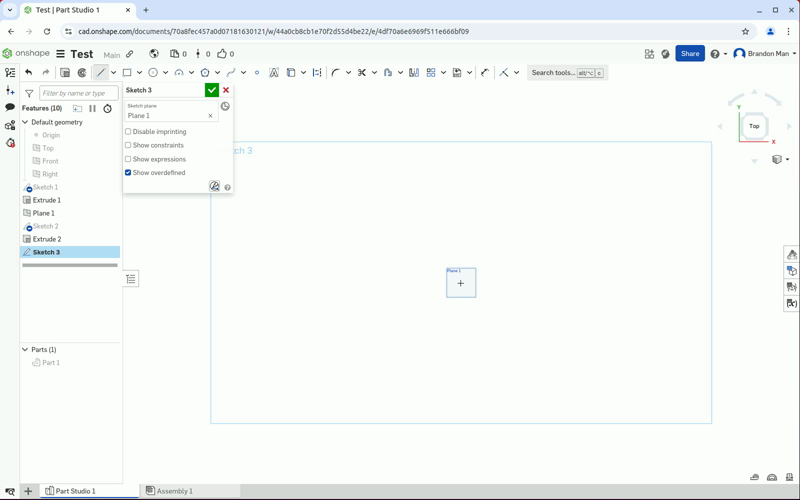
click(460, 282)
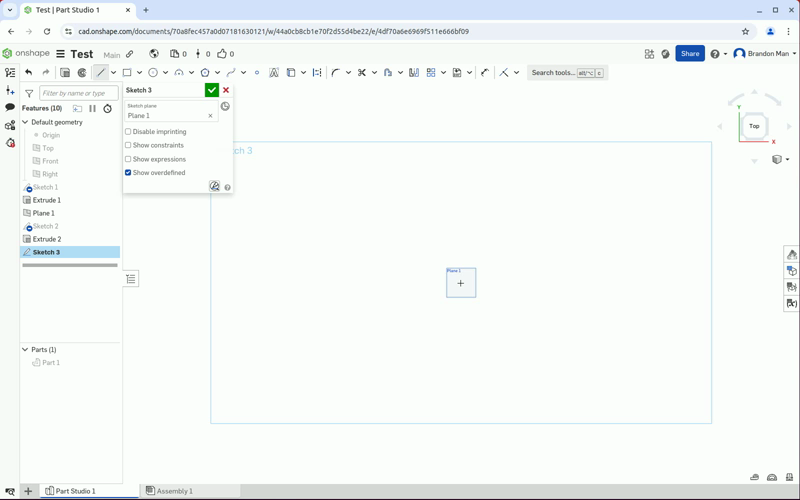
key_up(shift)
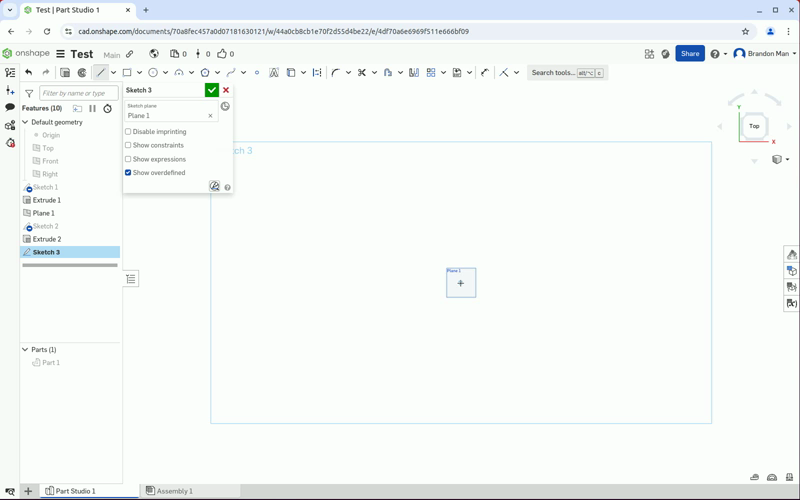
key_down(shift)
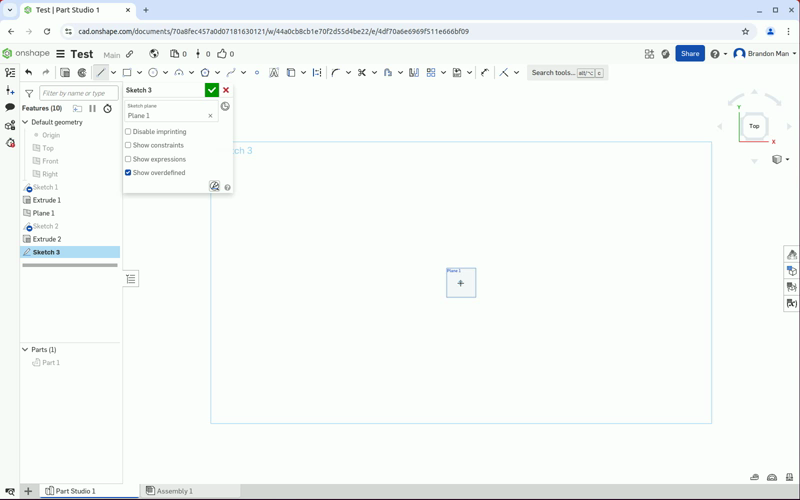
mouse_move(490, 282)
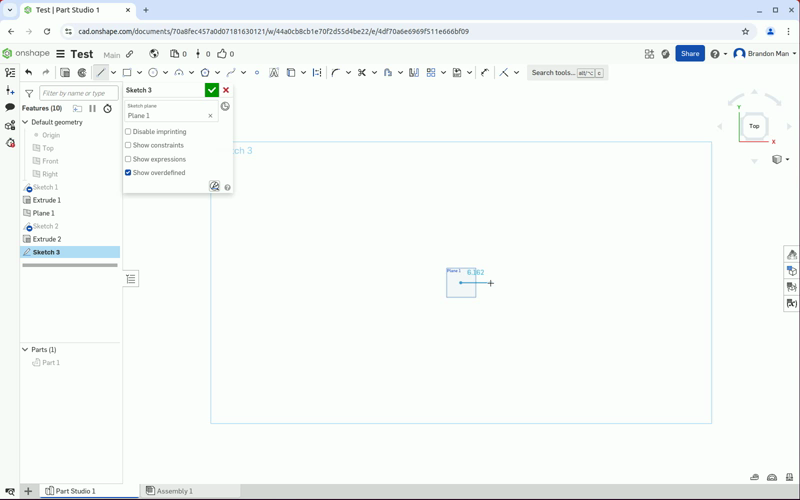
mouse_move(489, 282)
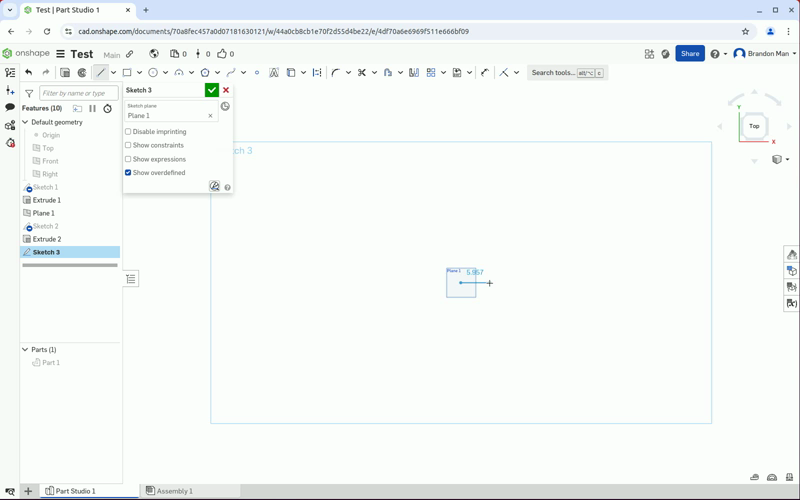
click(489, 282)
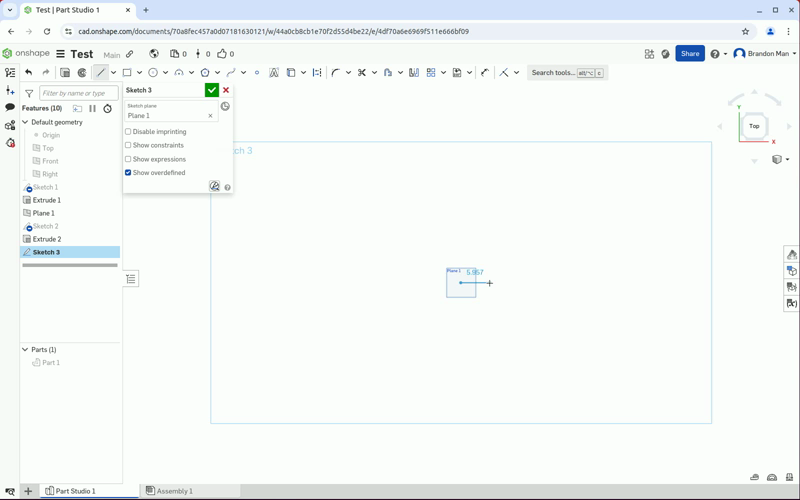
key_up(shift)
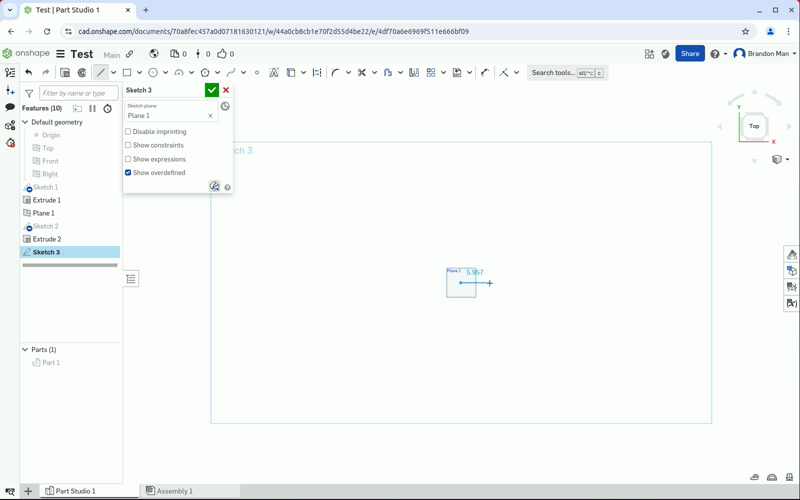
key_down(shift)
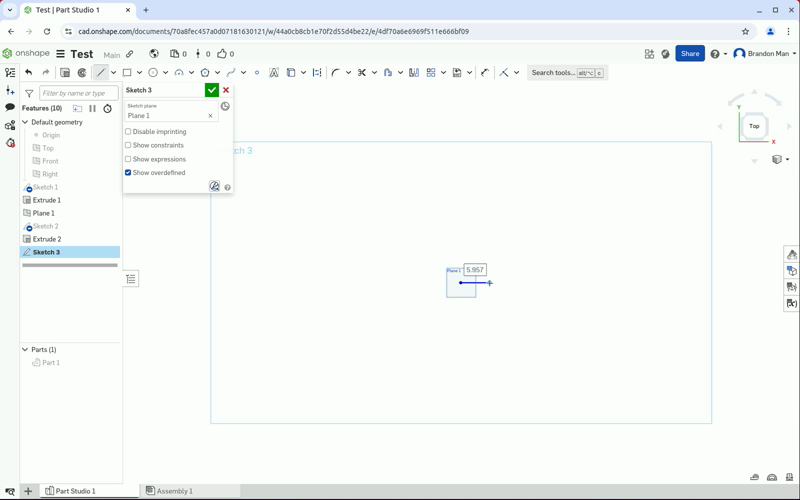
mouse_move(519, 282)
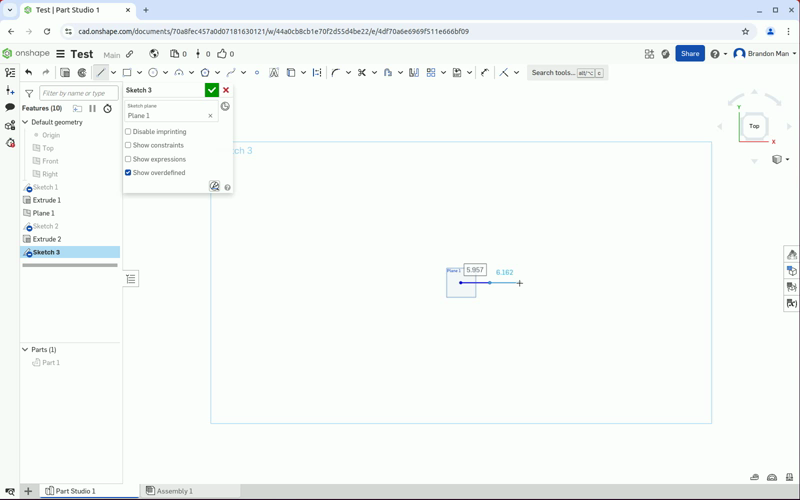
mouse_move(489, 253)
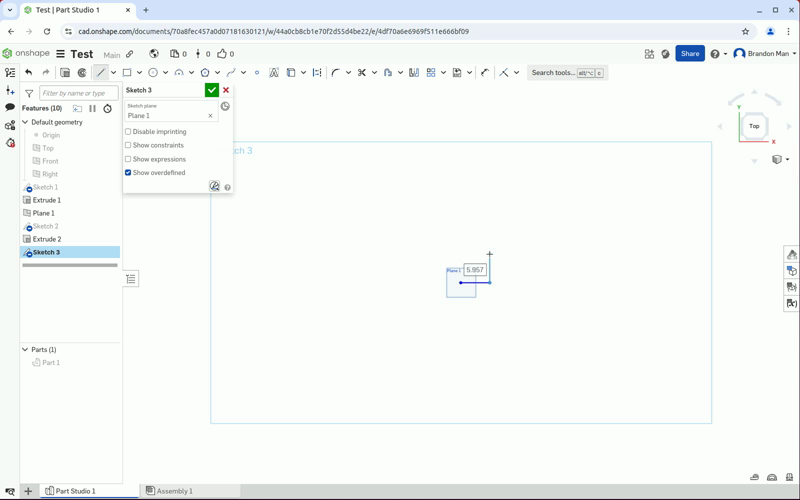
click(489, 253)
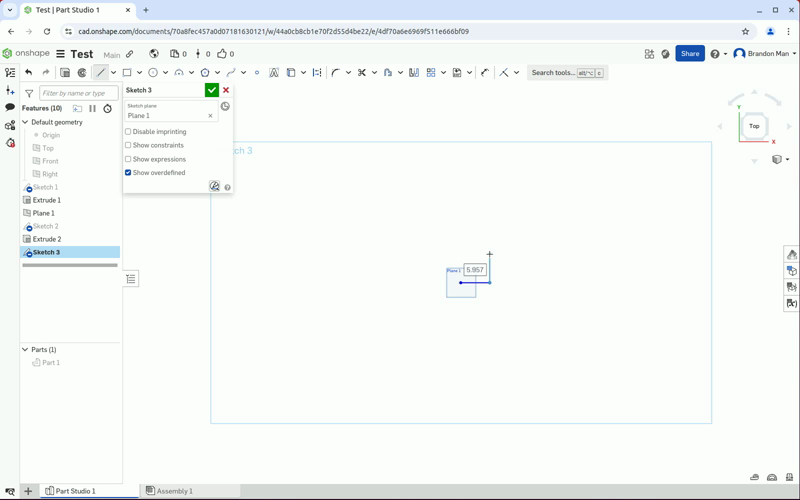
key_up(shift)
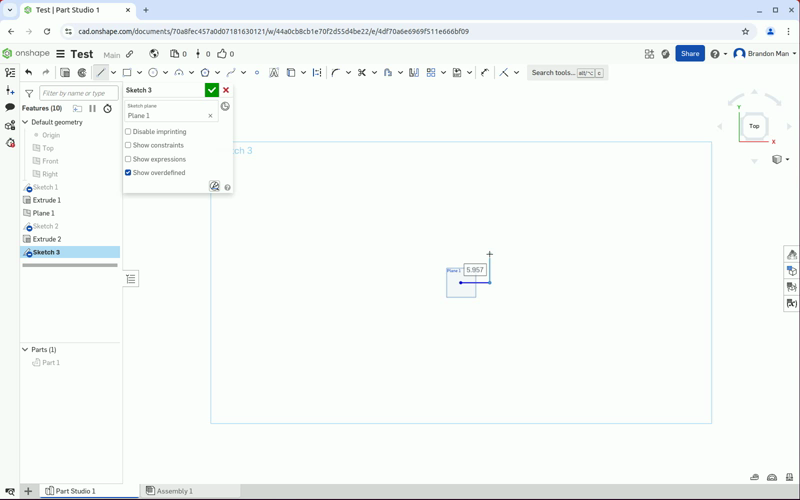
key_down(shift)
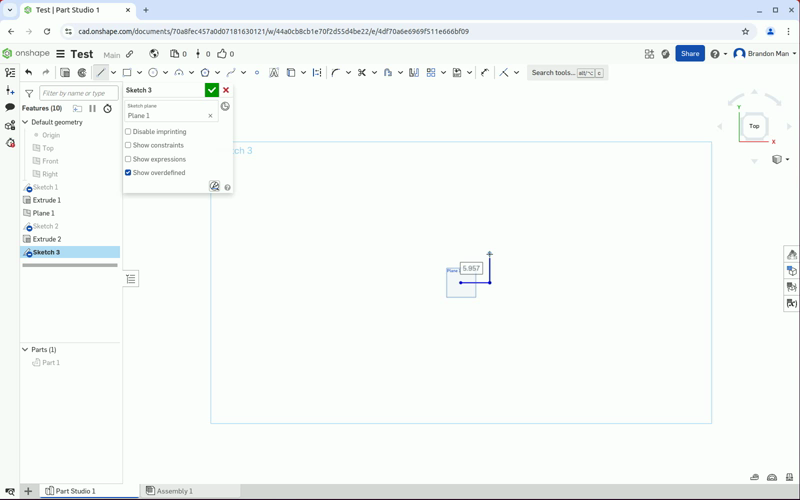
mouse_move(519, 253)
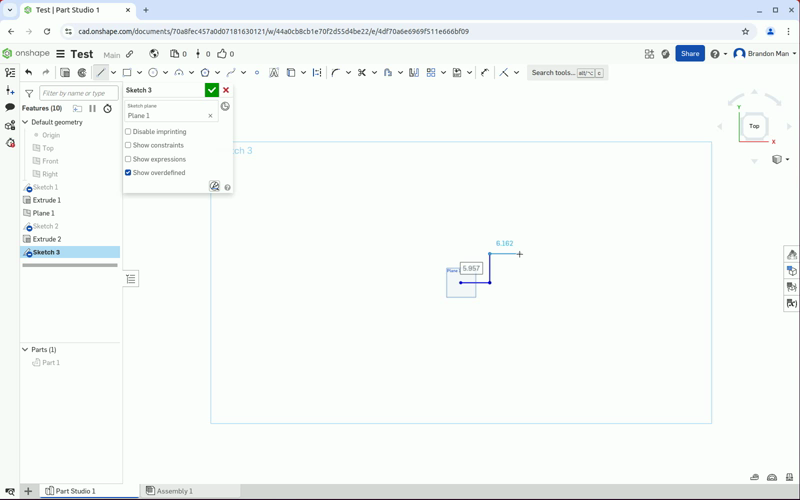
mouse_move(460, 253)
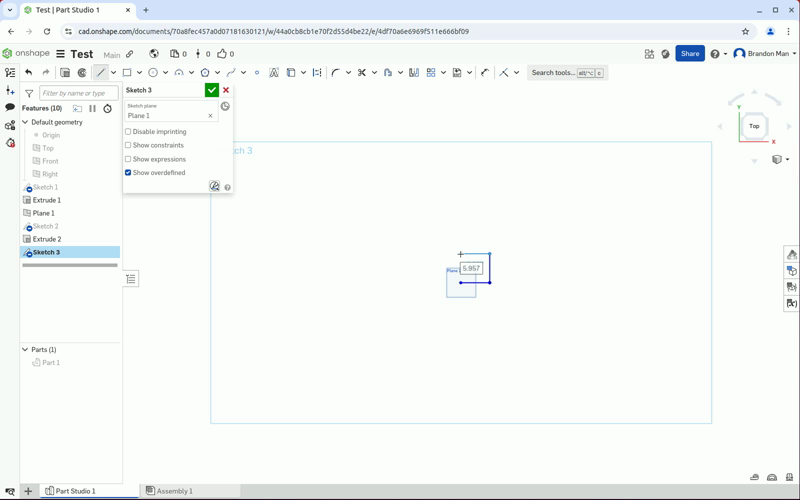
click(460, 253)
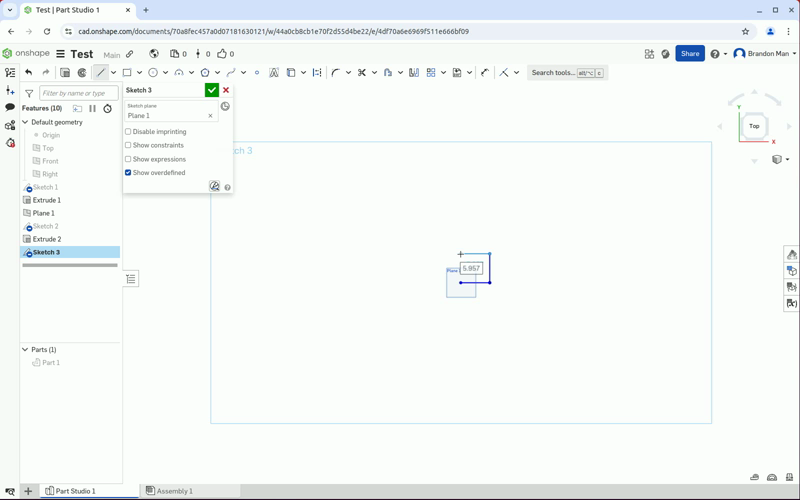
key_up(shift)
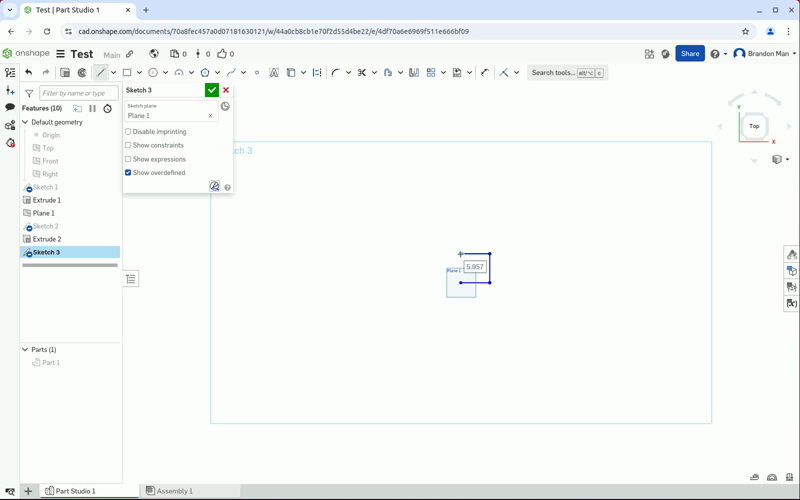
mouse_move(490, 253)
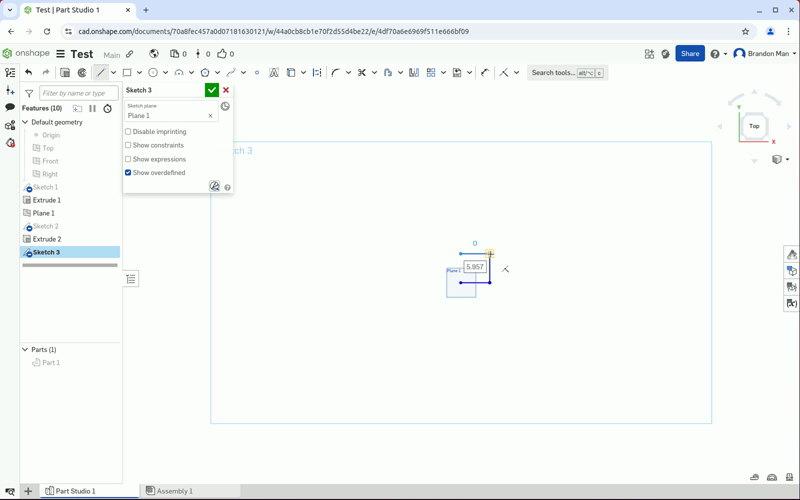
key_down(shift)
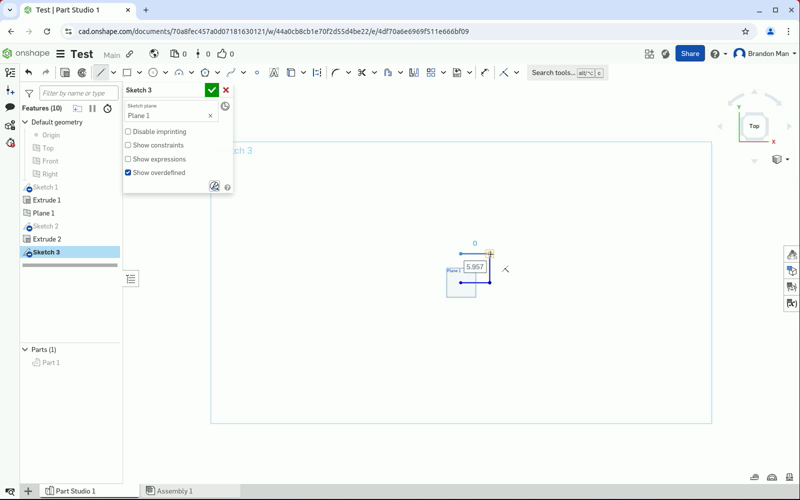
mouse_move(460, 282)
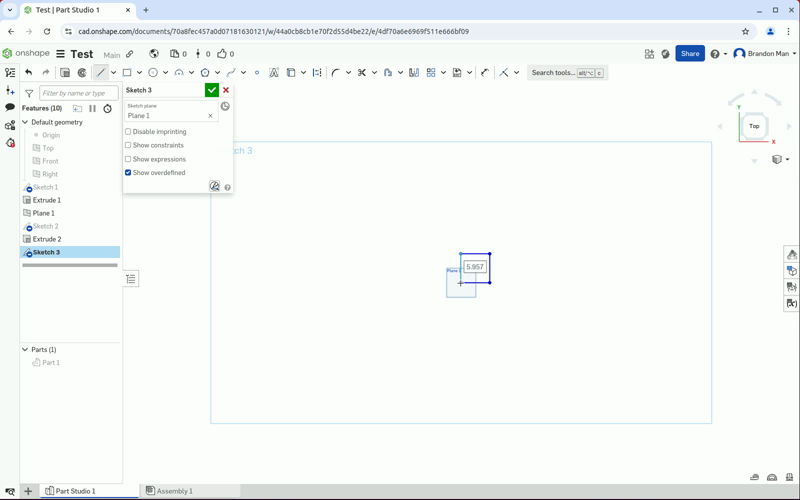
key_up(shift)
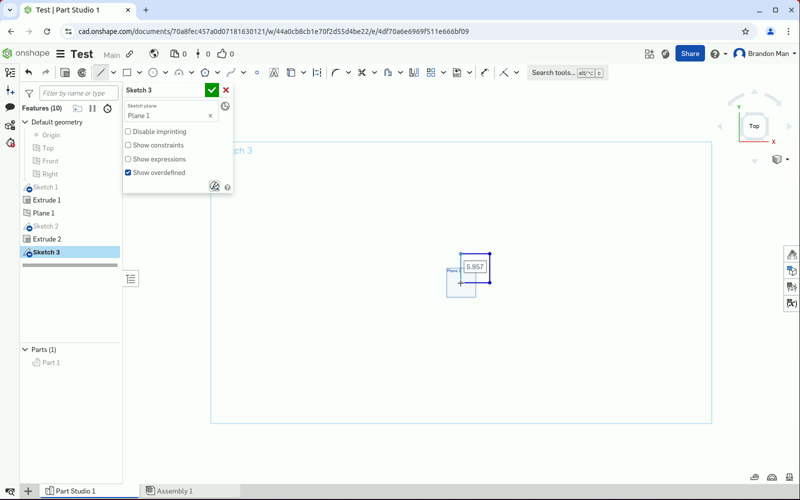
click(460, 282)
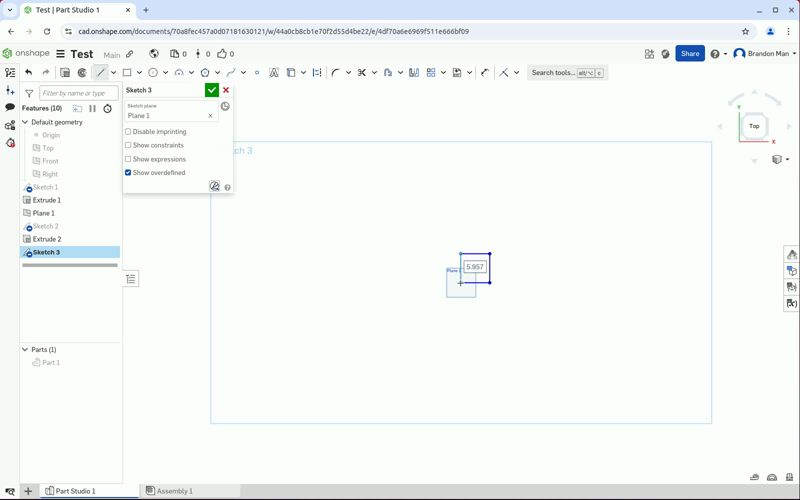
key(esc)
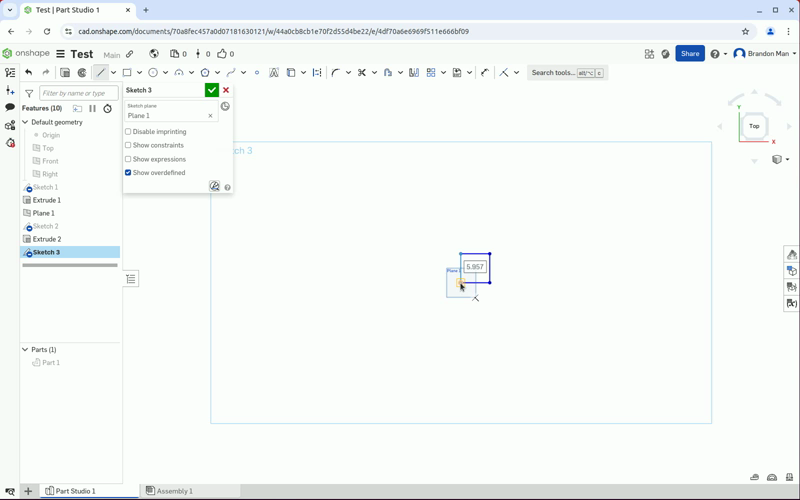
mouse_move(486, 272)
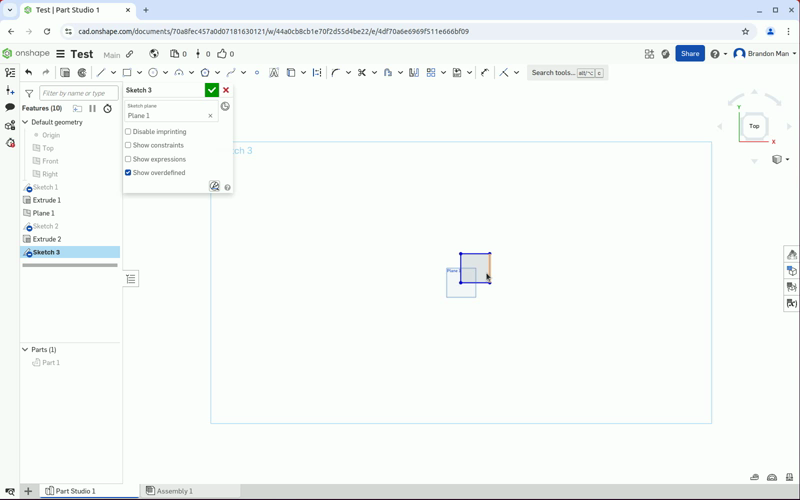
scroll(6)
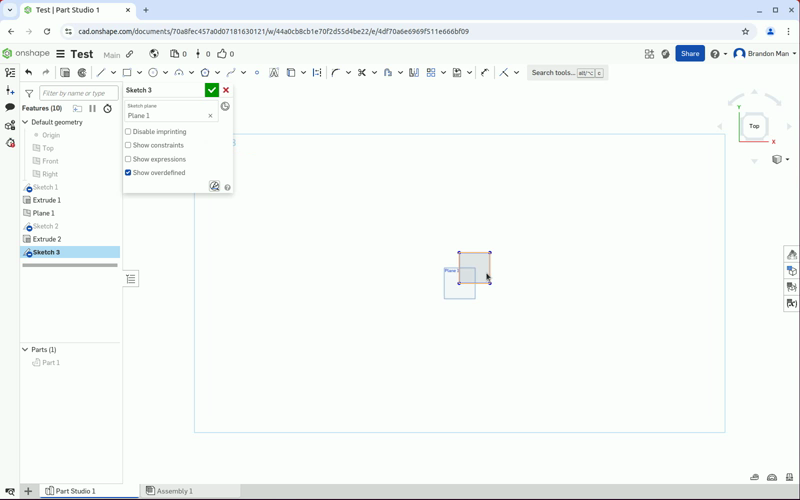
scroll(6)
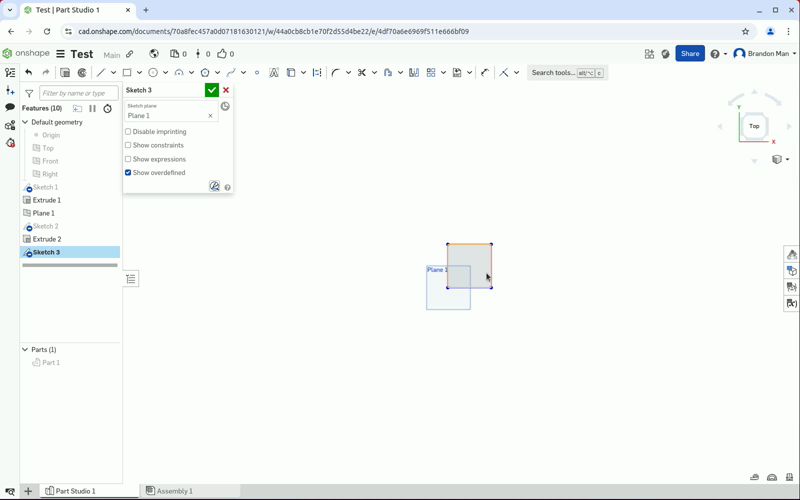
scroll(6)
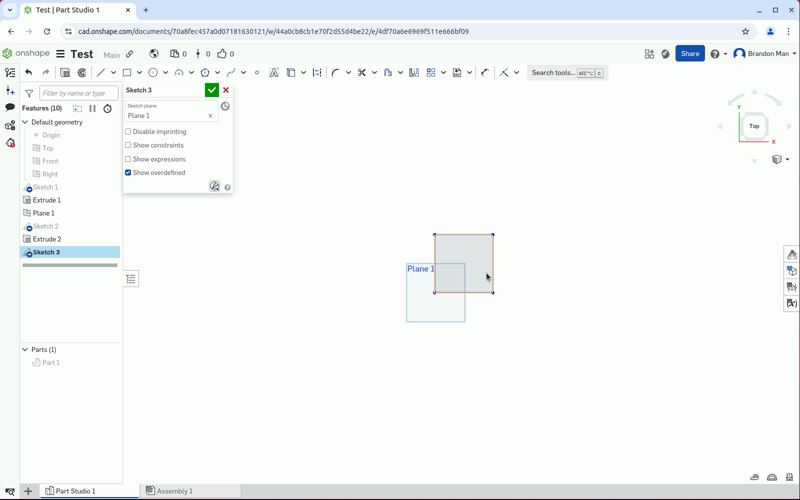
scroll(6)
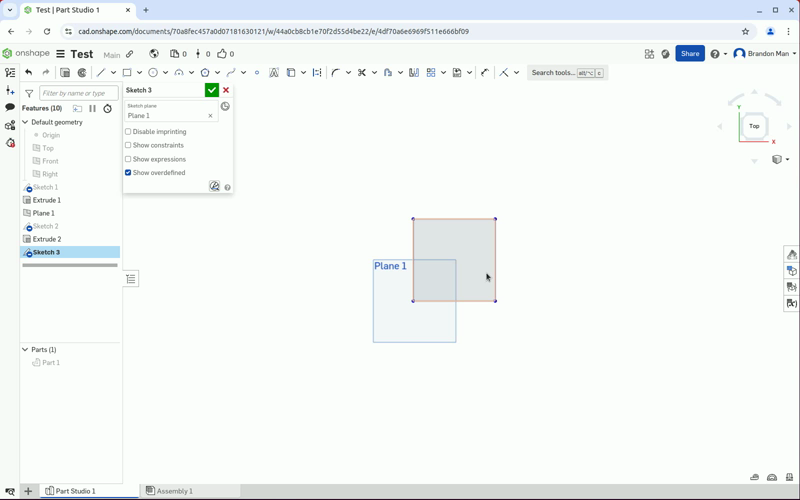
scroll(6)
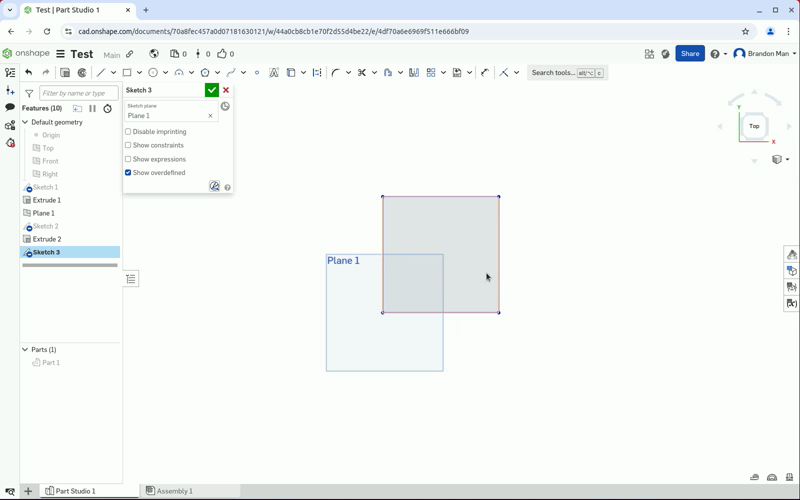
scroll(6)
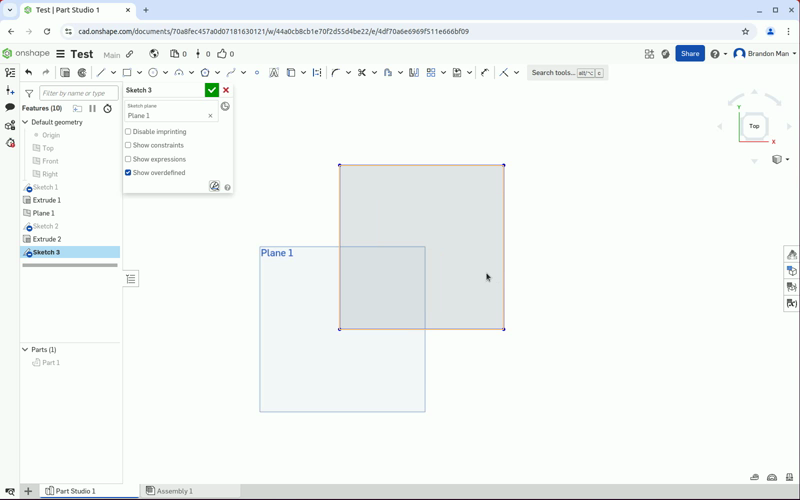
scroll(6)
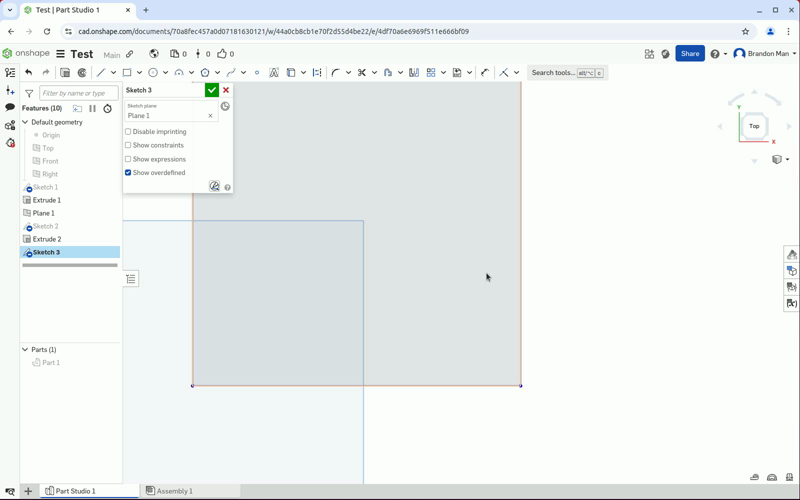
click(486, 272)
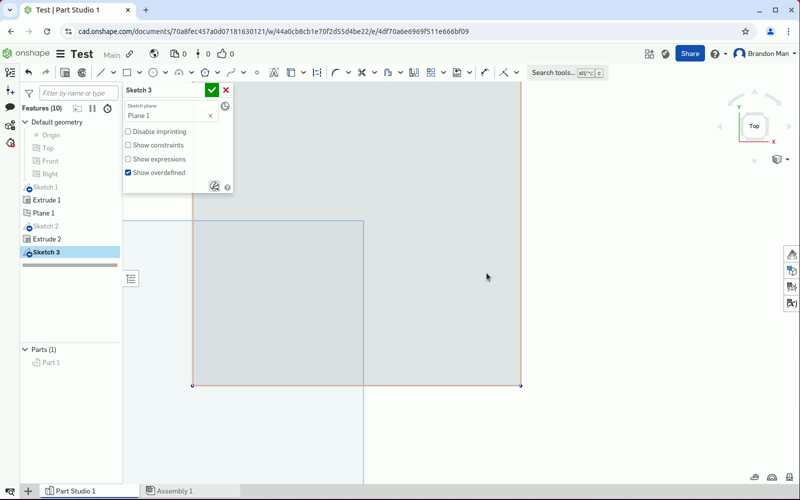
scroll(-6)
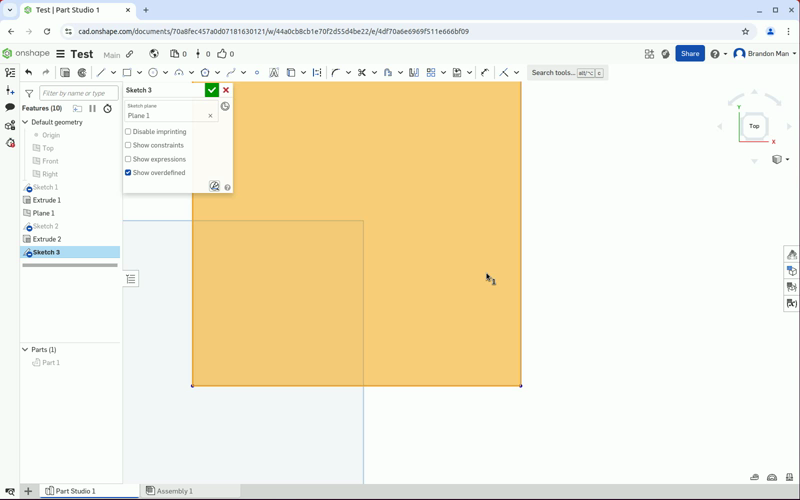
scroll(-6)
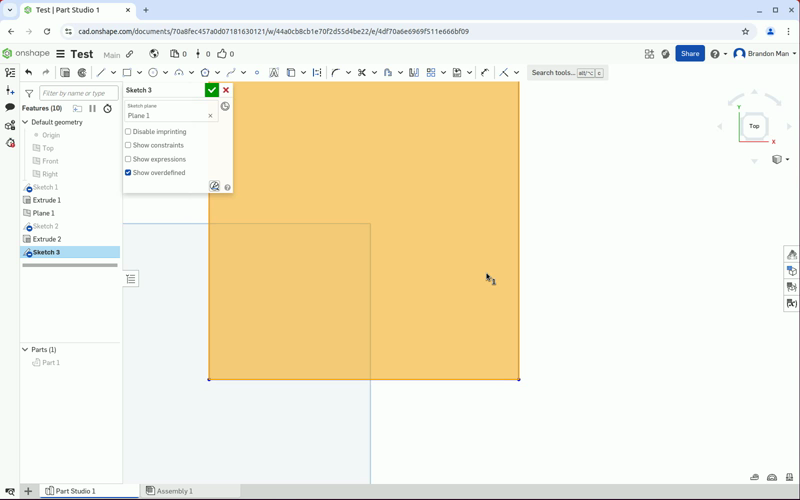
scroll(-6)
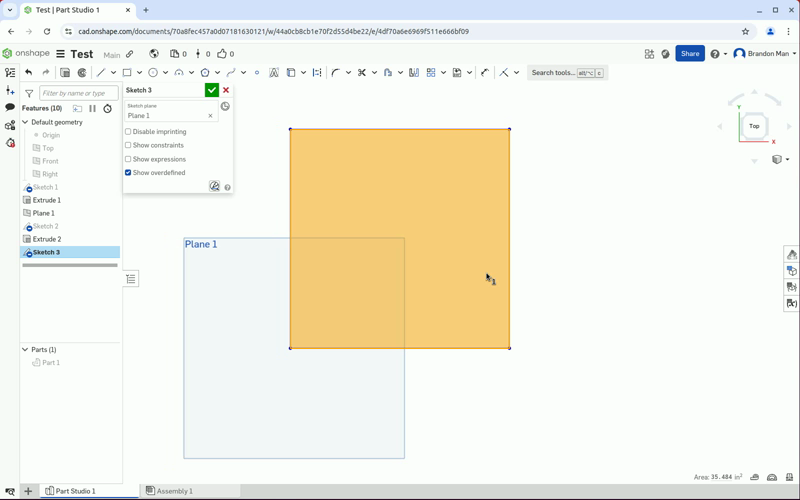
scroll(-6)
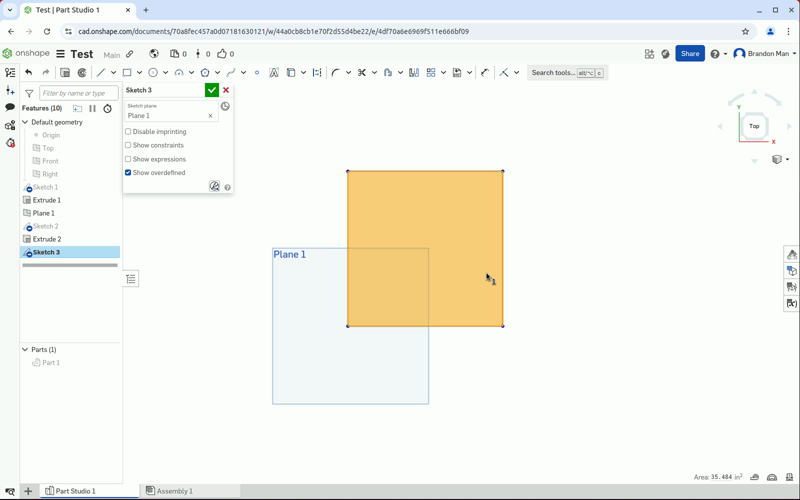
scroll(-6)
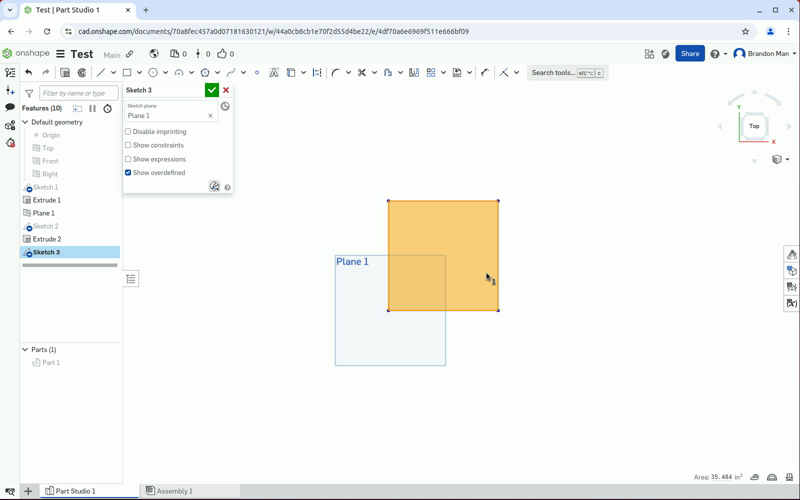
scroll(-6)
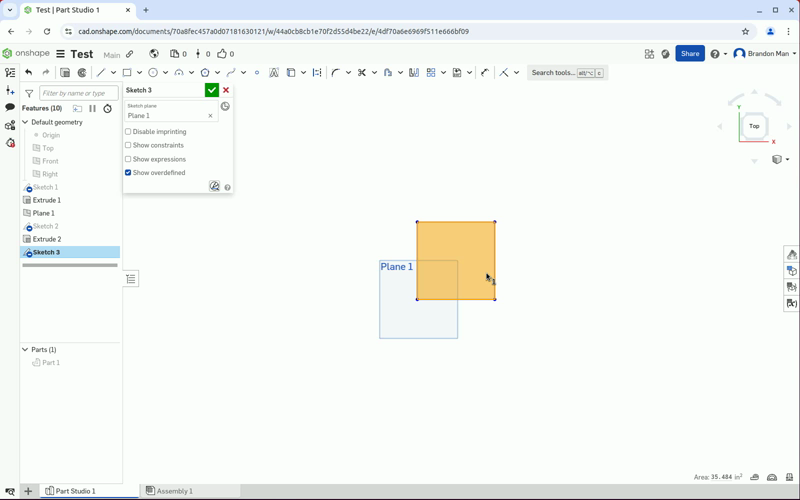
scroll(-6)
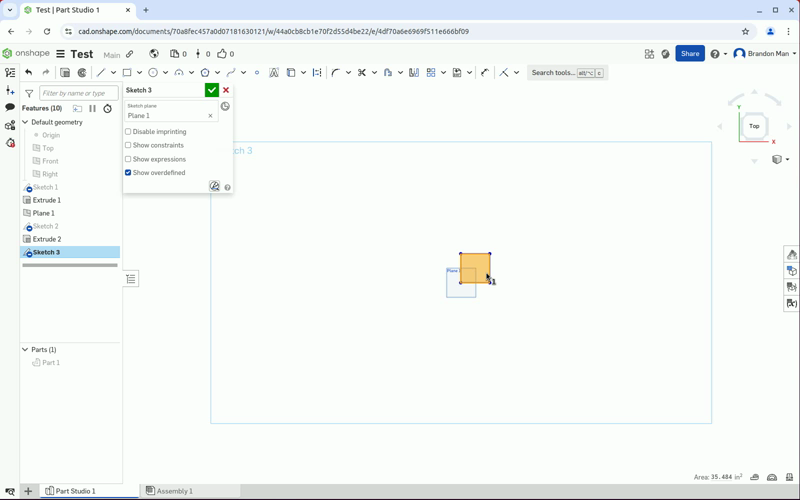
mouse_move(73, 352)
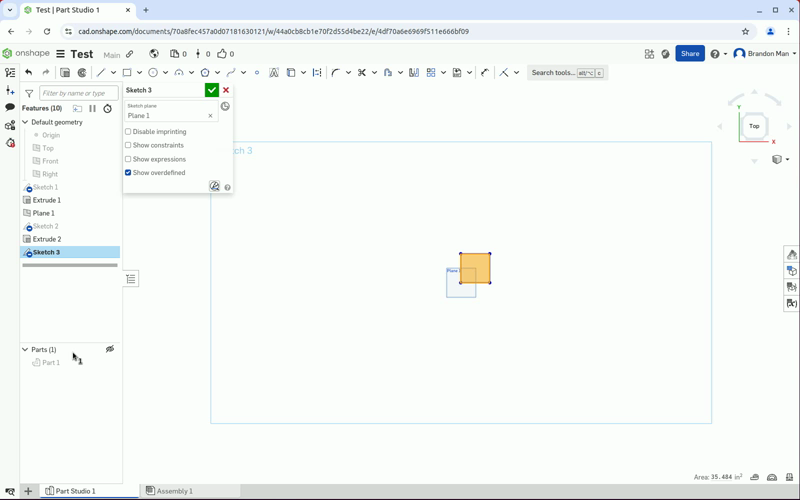
key(shift+y)
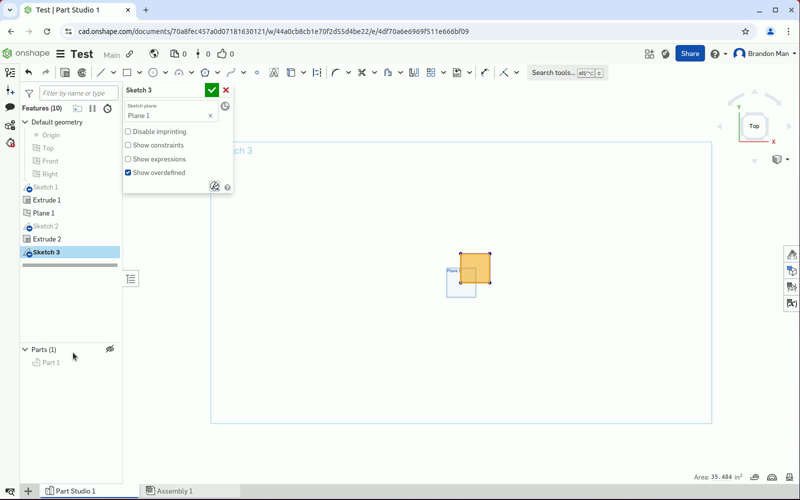
key(shift+e)
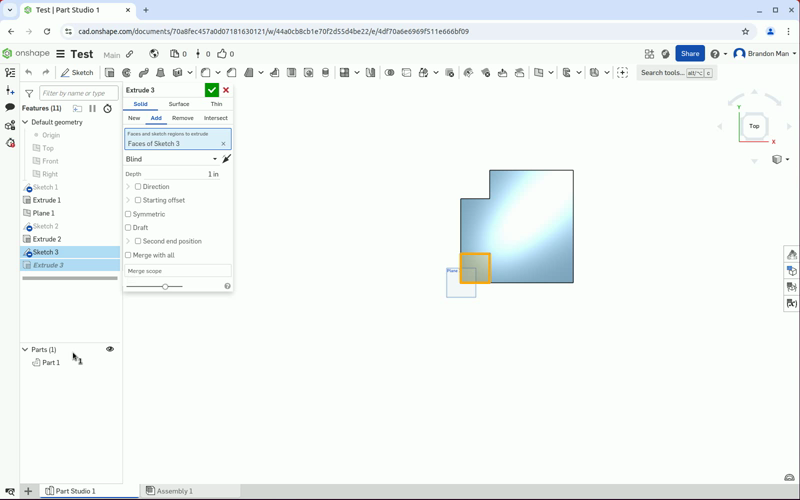
mouse_move(143, 106)
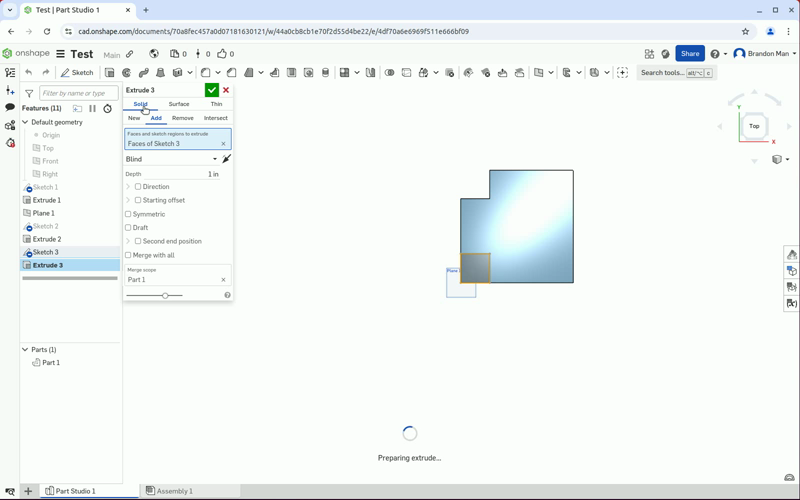
click(143, 106)
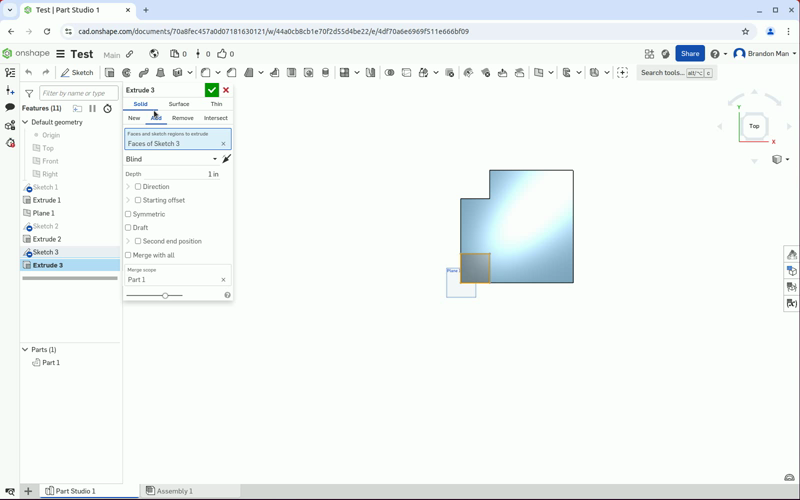
mouse_move(186, 120)
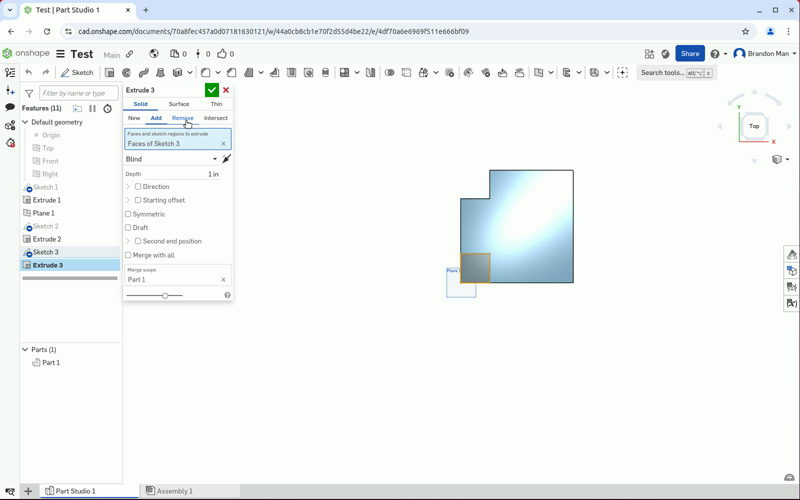
click(186, 120)
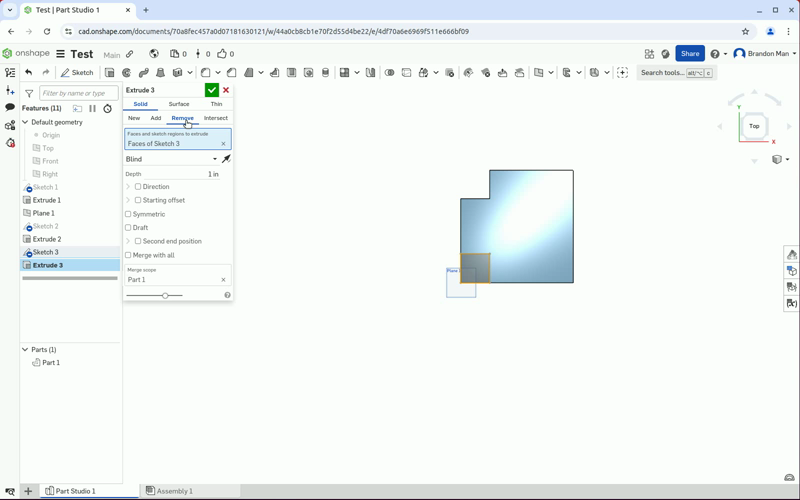
key(tab, 4)
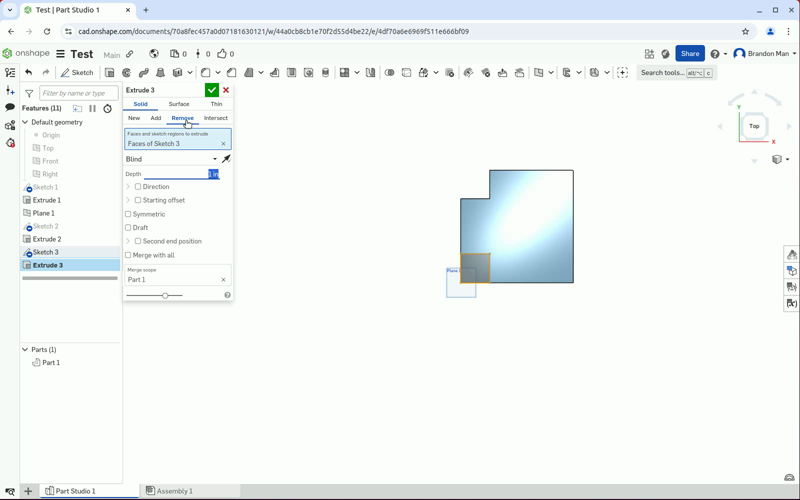
text(23.108)
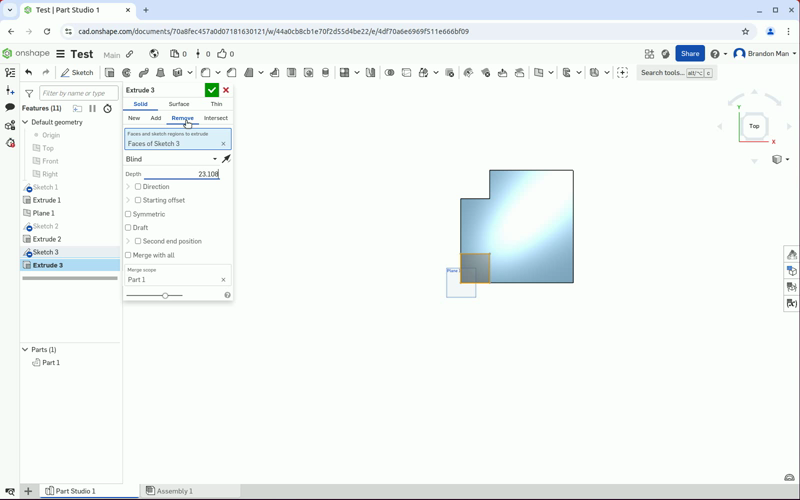
key(tab, 6)
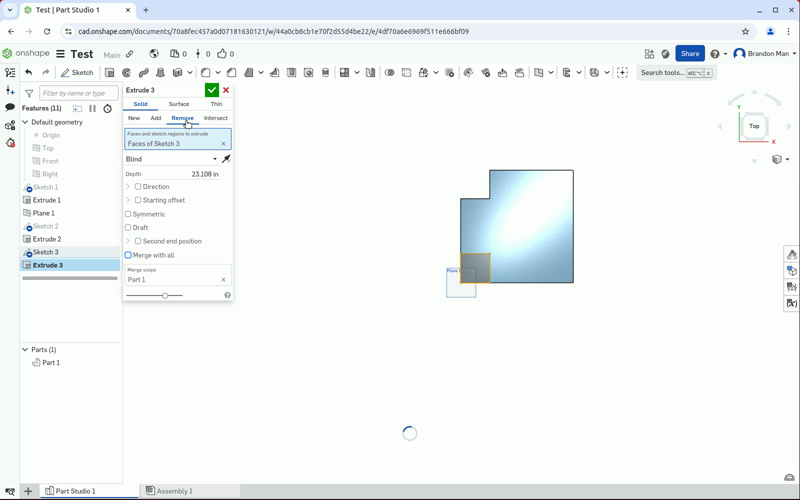
key(space)
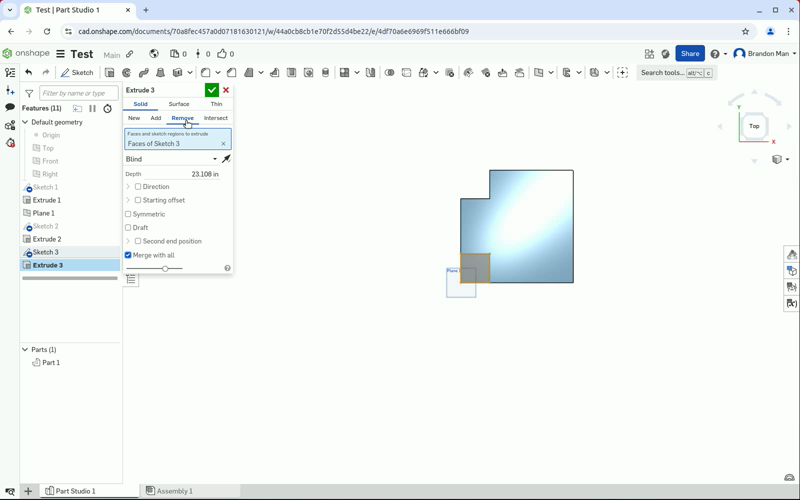
key(enter)
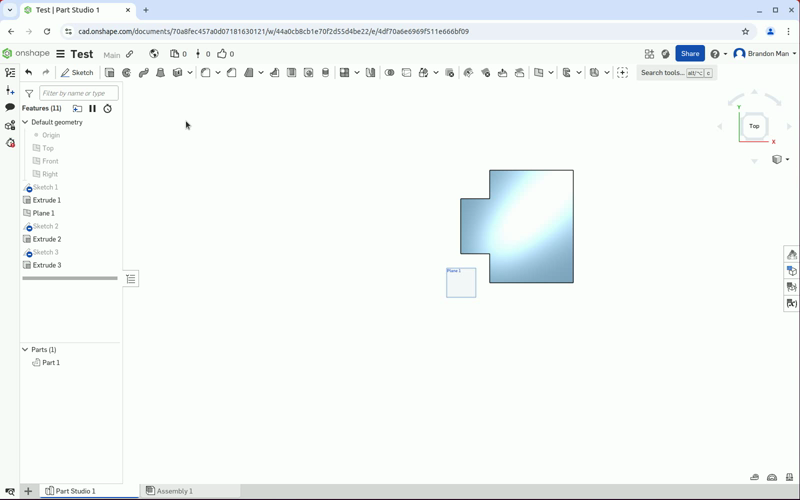
key(shift+h)
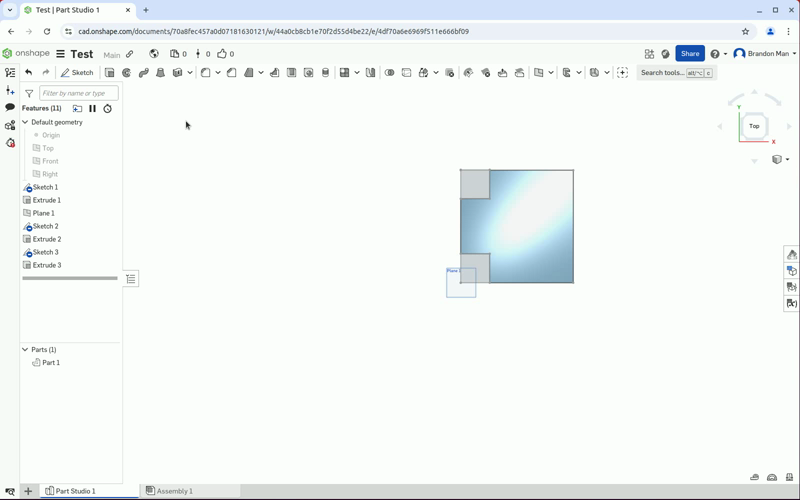
key(shift+h)
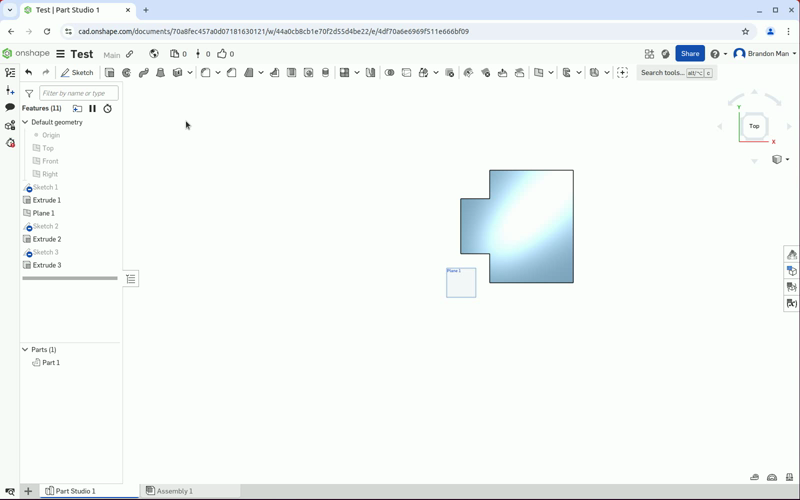
mouse_move(73, 189)
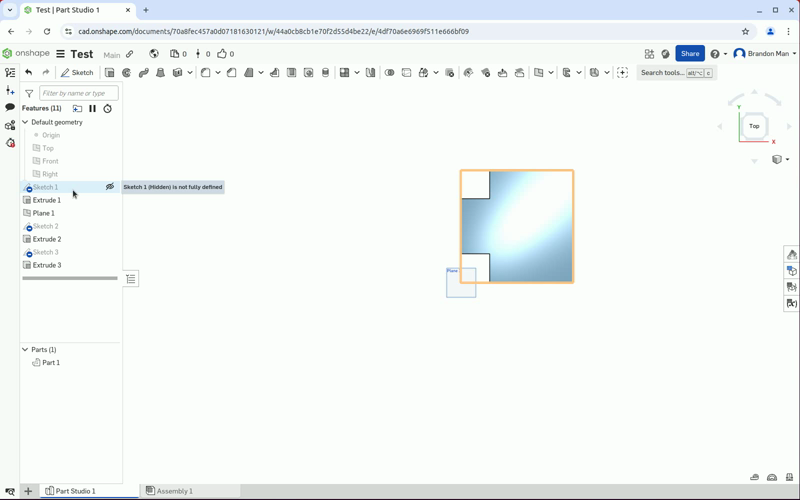
click(73, 189)
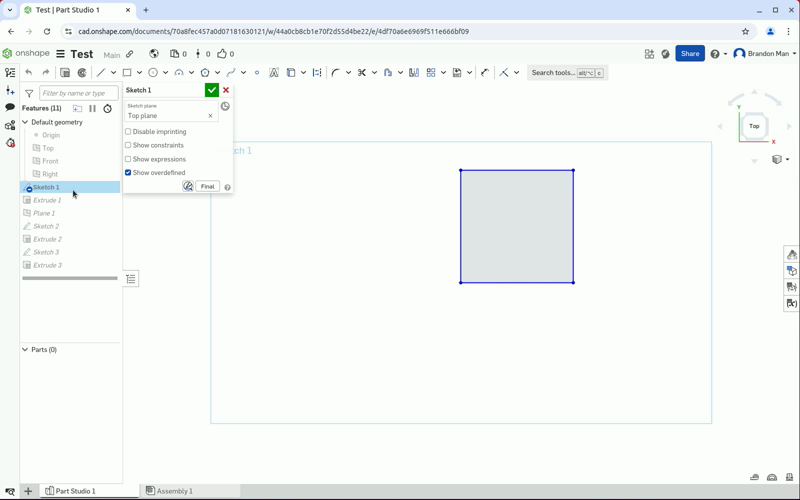
mouse_move(229, 92)
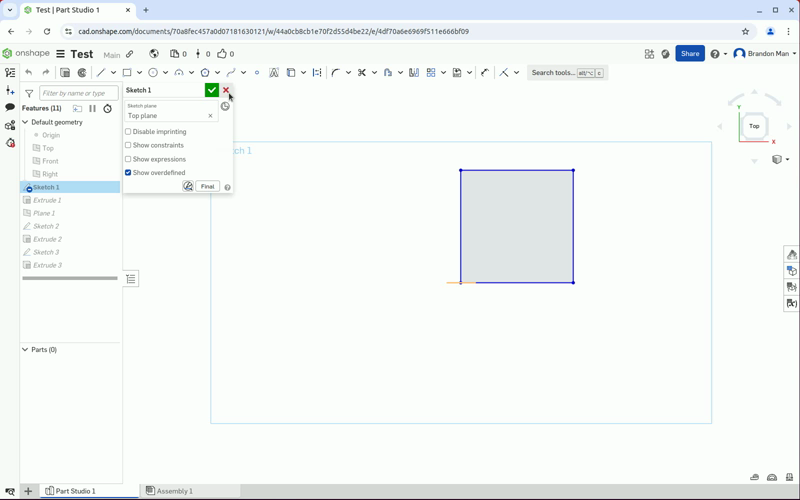
click(229, 92)
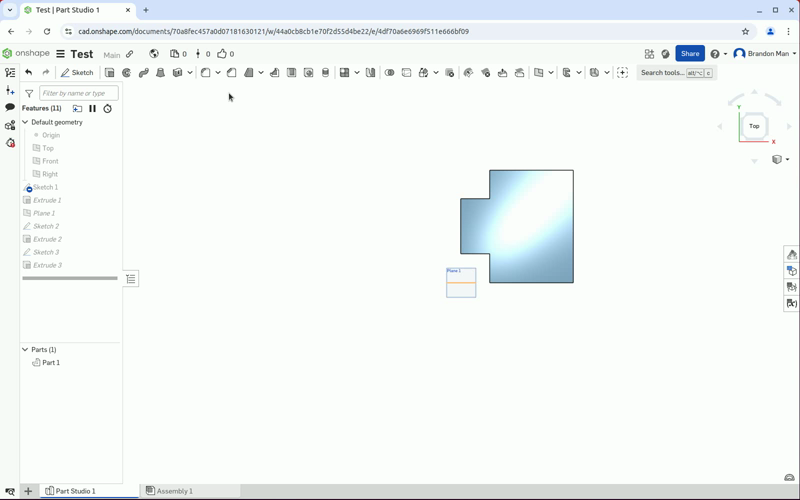
mouse_move(73, 352)
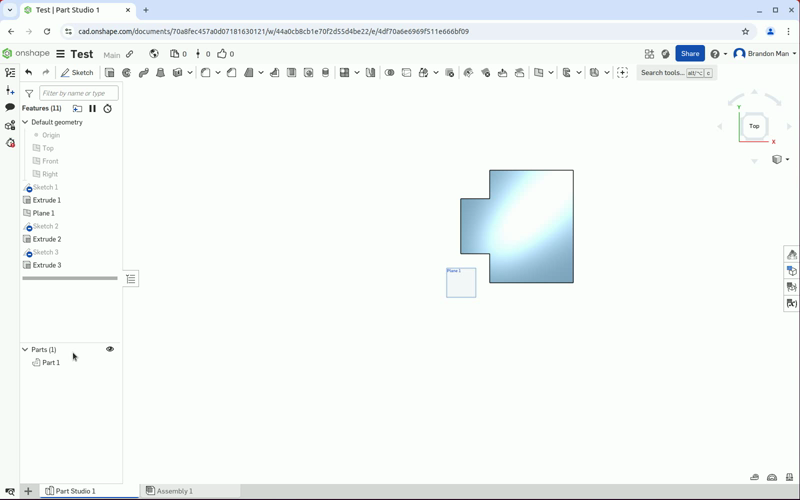
key(y)
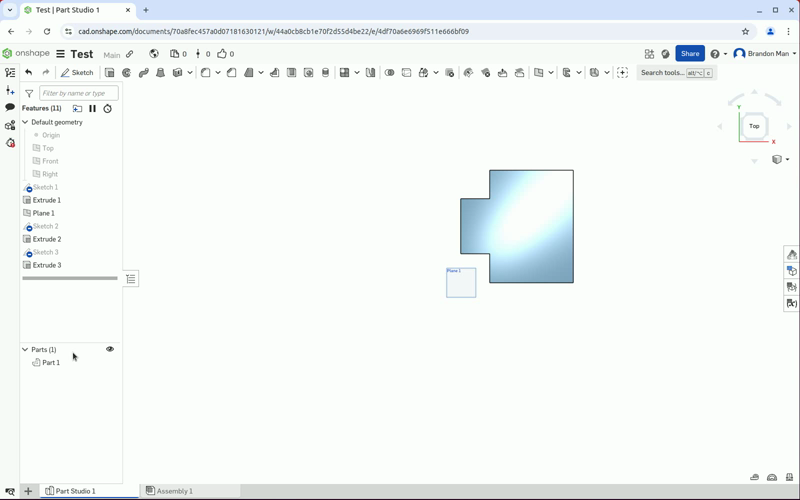
key(shift+p)
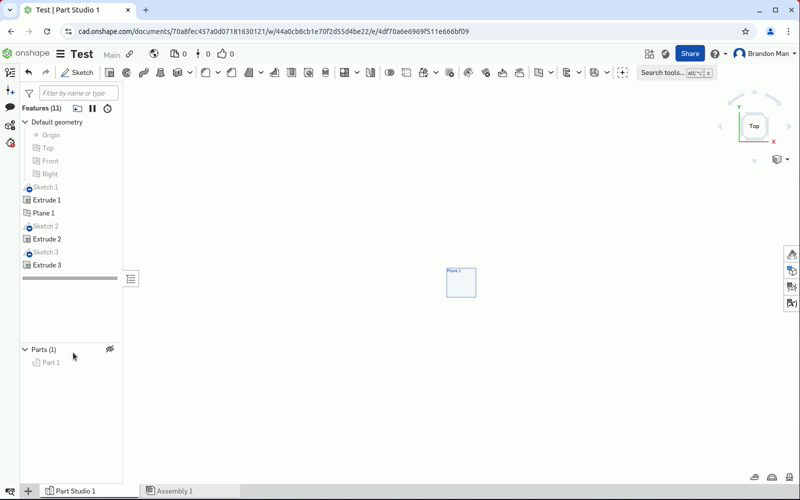
key(space)
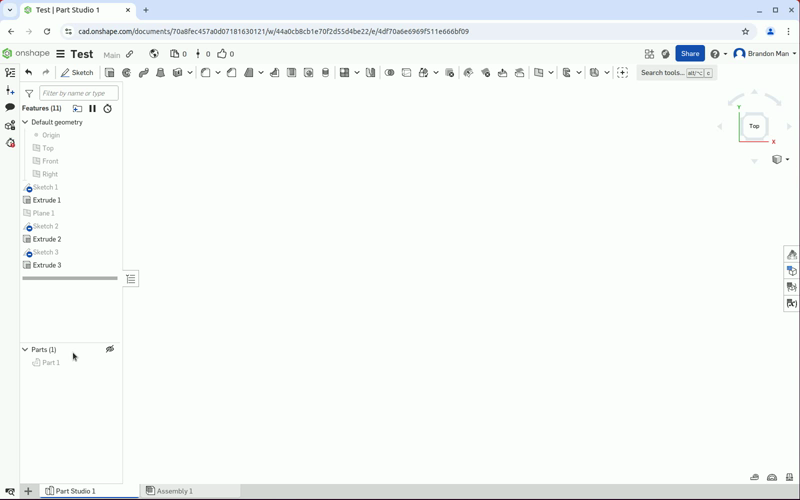
key_down(shift)
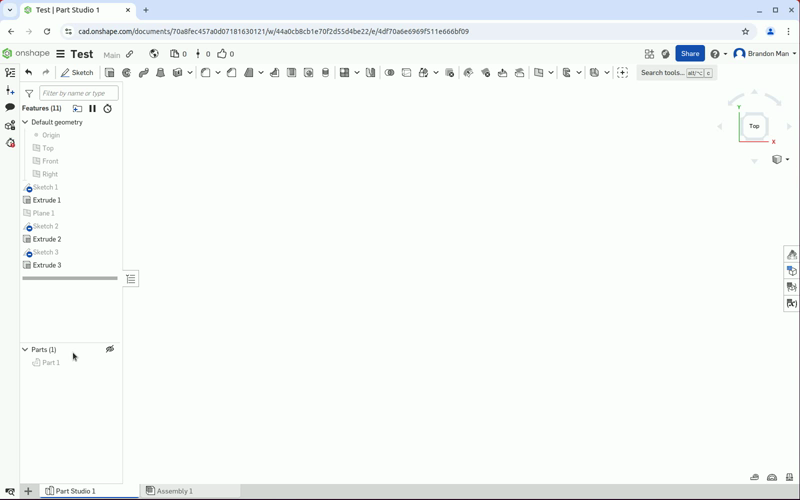
key(up)
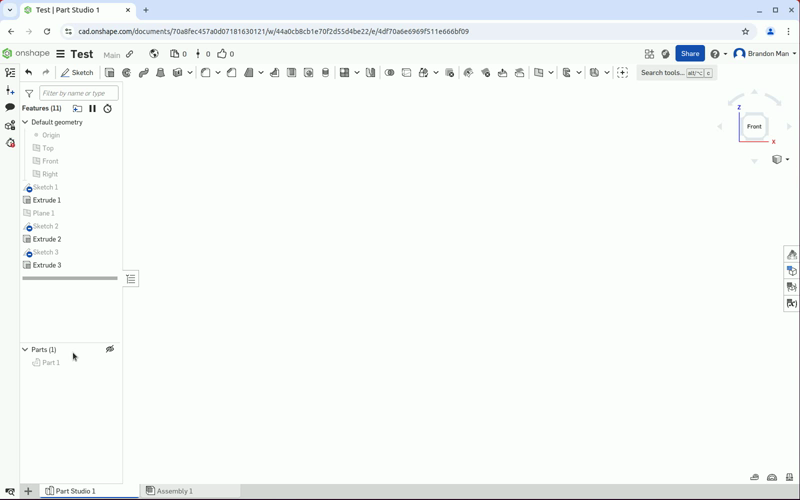
key_up(shift)
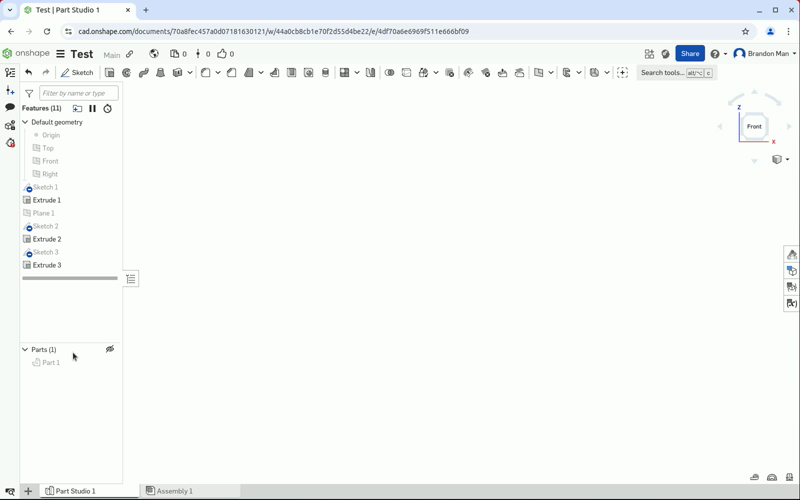
key(space)
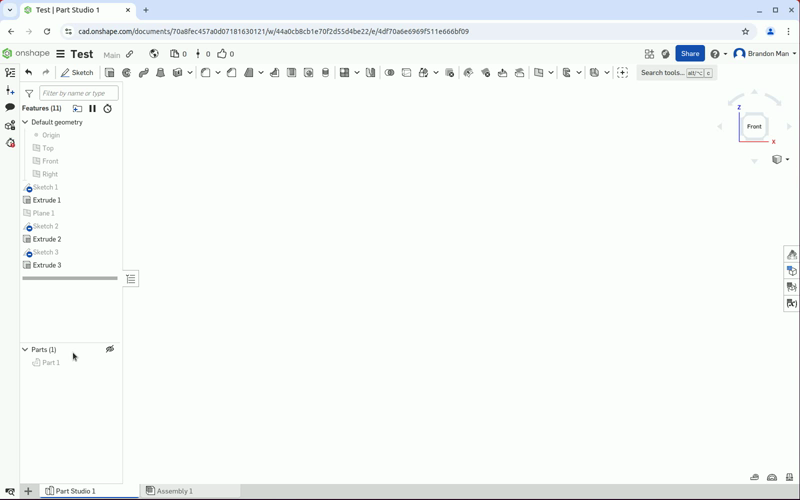
key_down(shift)
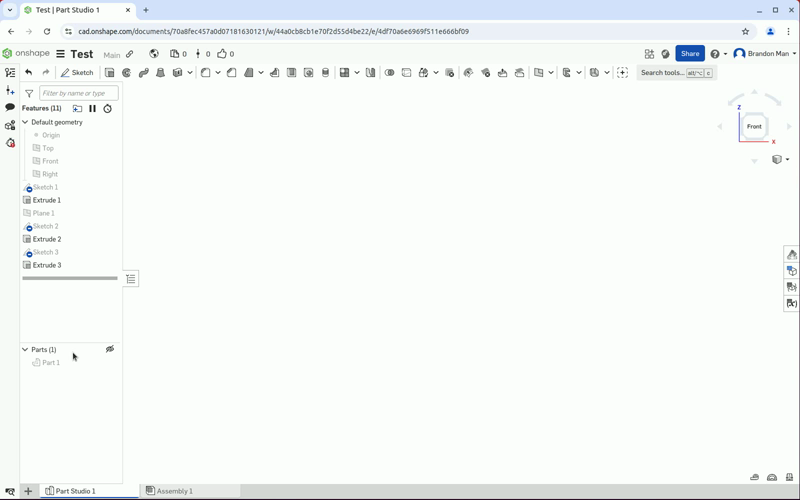
key(left)
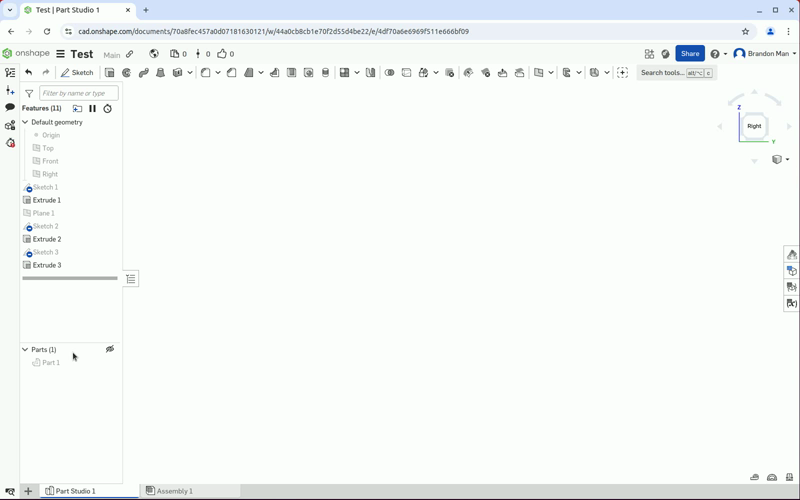
key_up(shift)
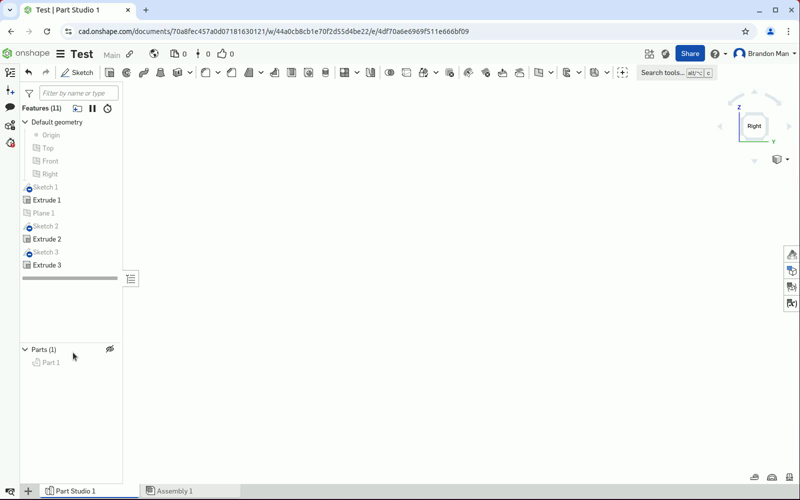
mouse_move(73, 352)
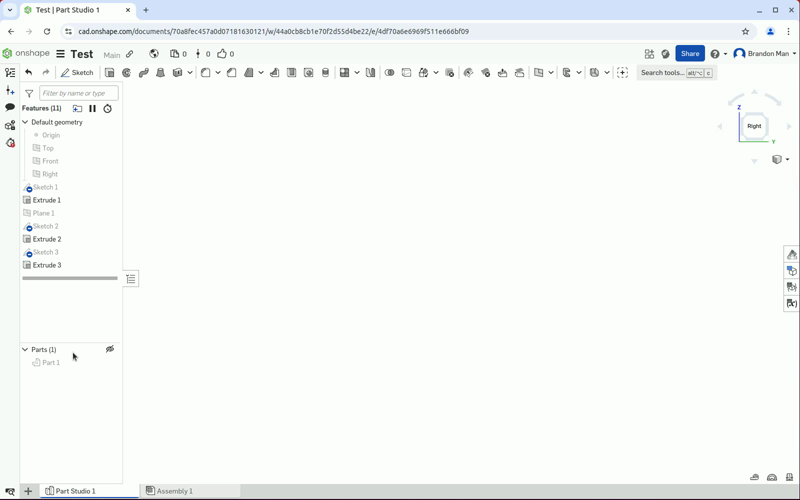
key(shift+y)
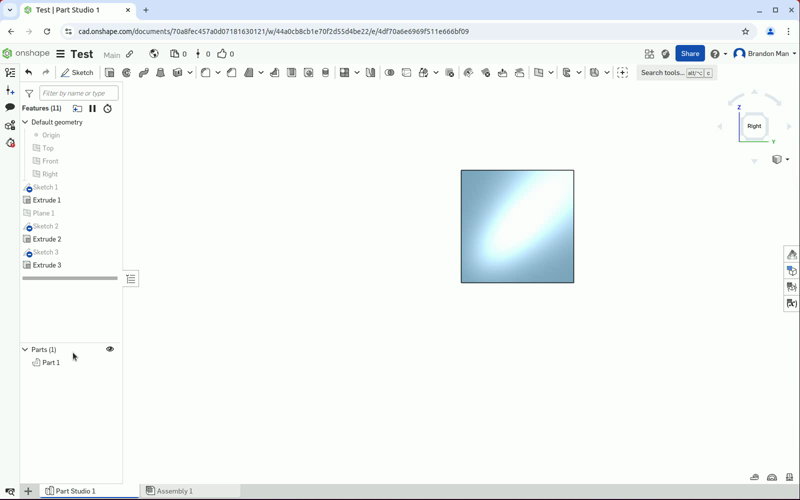
mouse_move(541, 75)
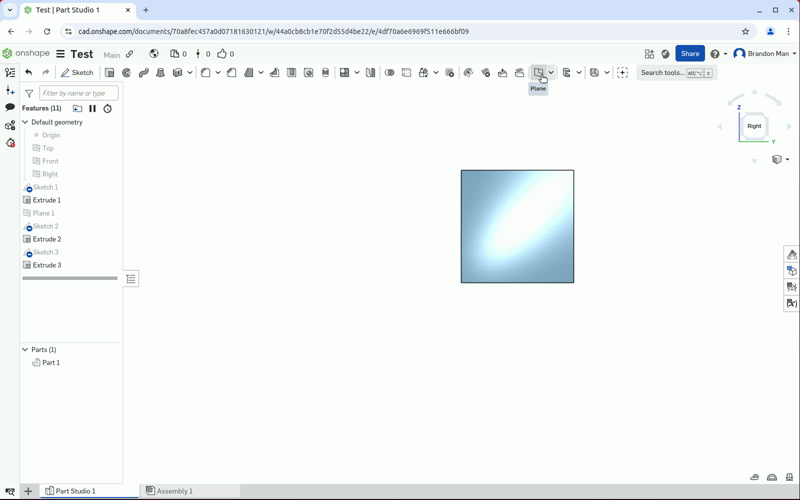
click(541, 75)
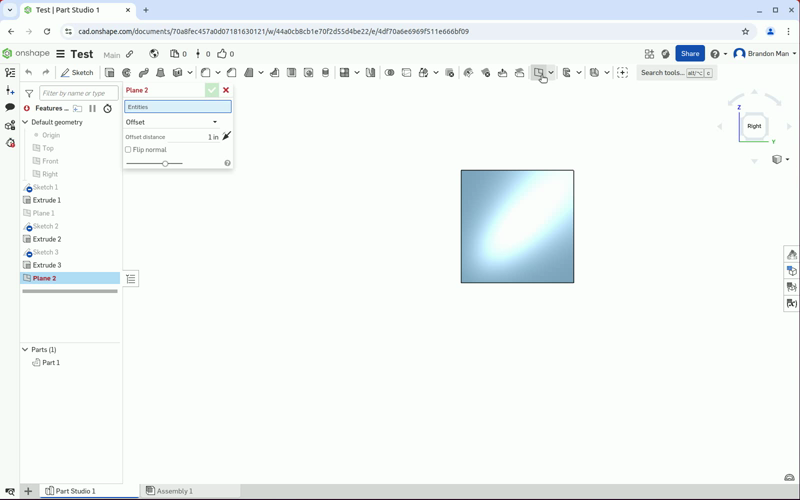
mouse_move(73, 176)
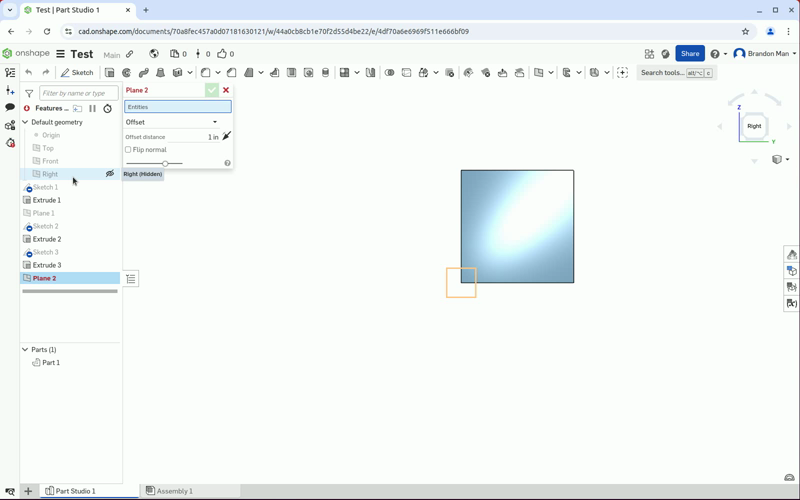
click(73, 176)
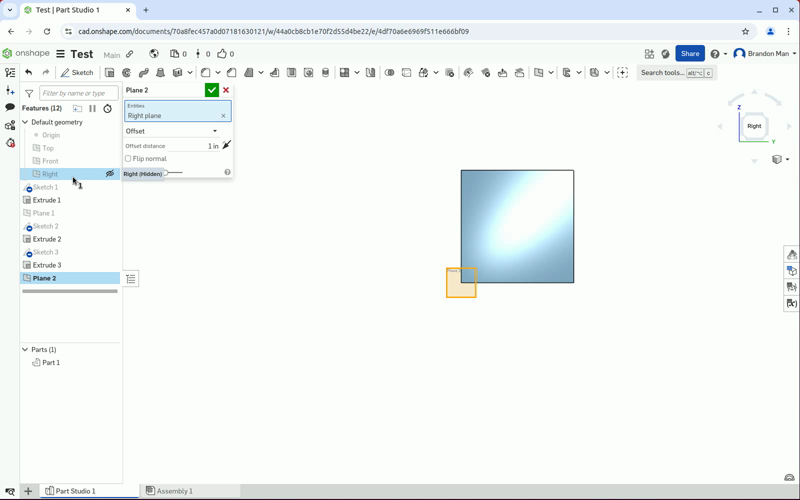
key(tab, 2)
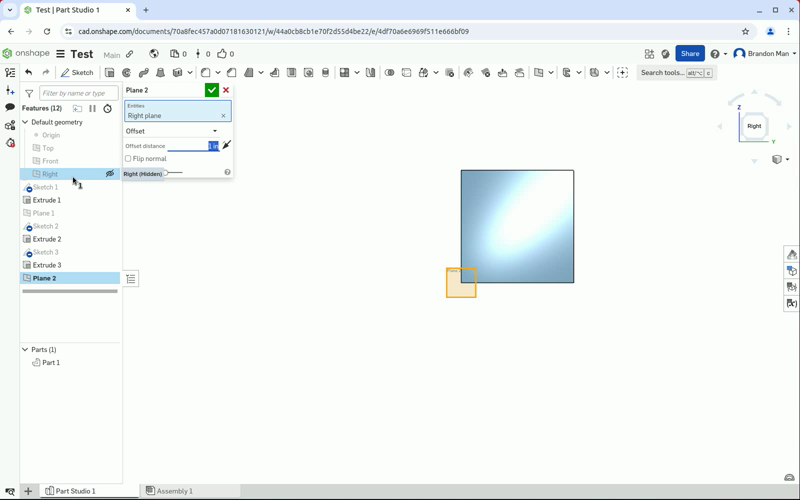
text(23.108)
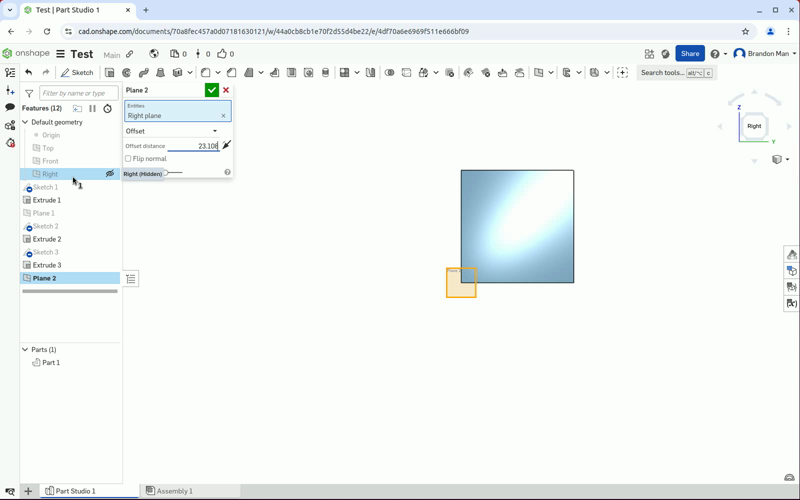
key(enter, 2)
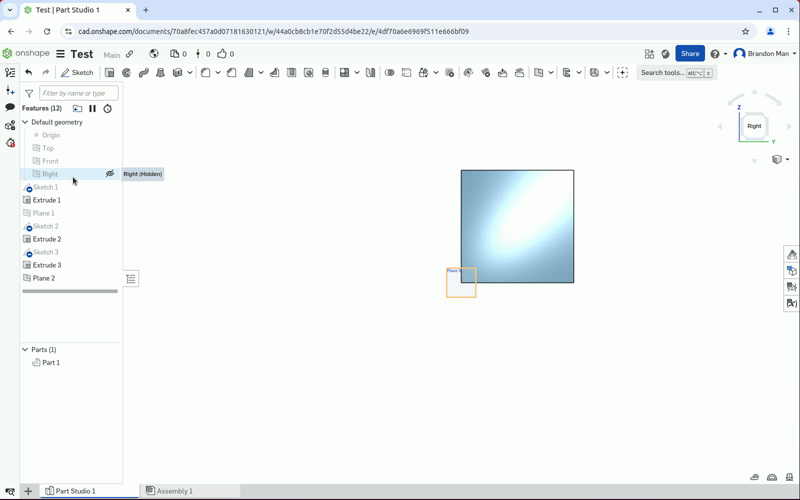
key(shift+s)
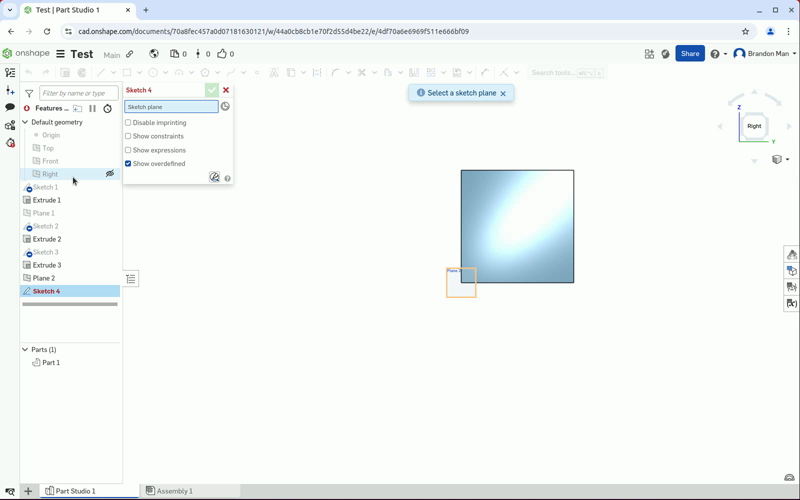
mouse_move(73, 280)
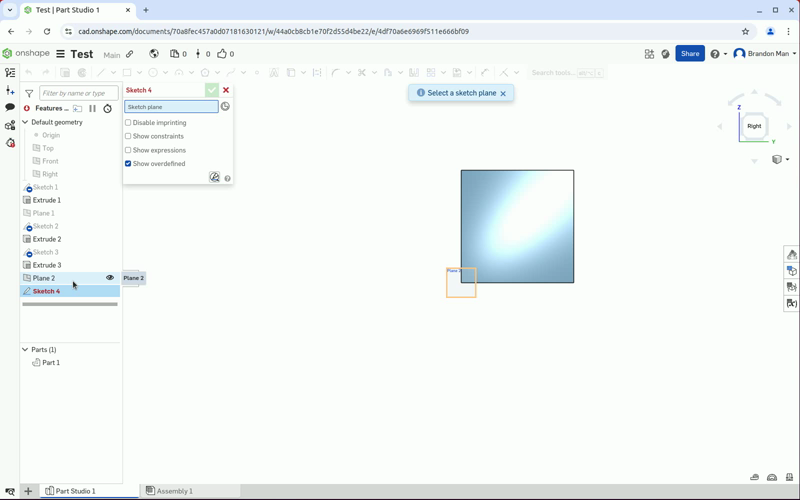
click(73, 280)
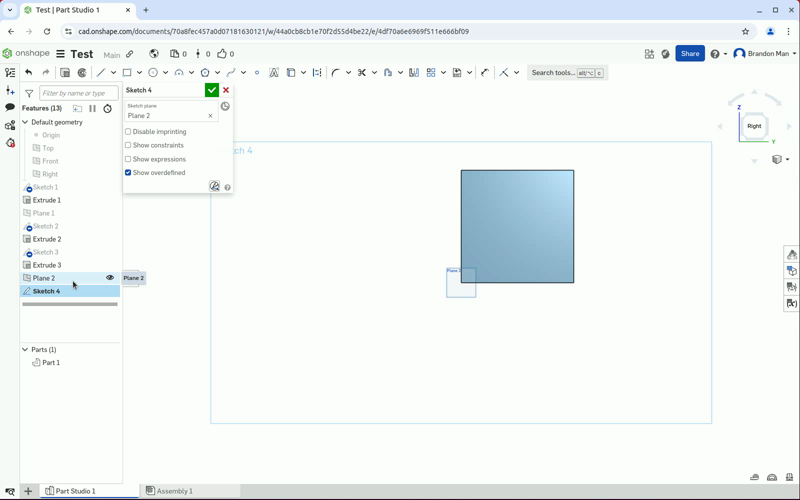
mouse_move(73, 352)
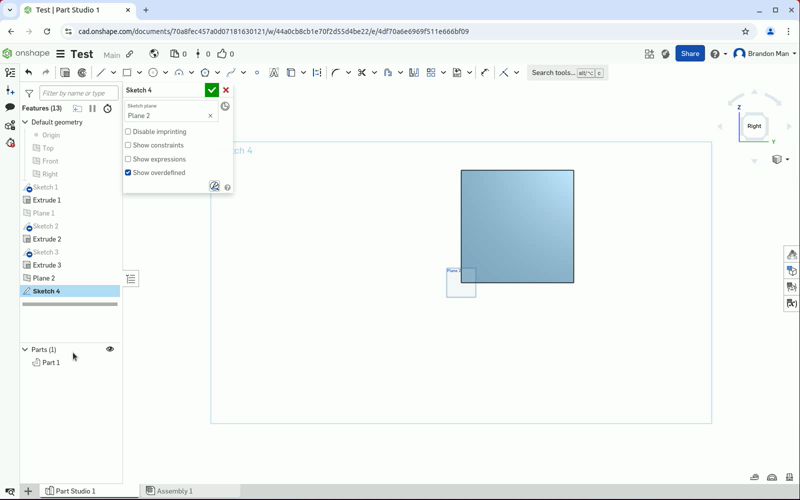
key(y)
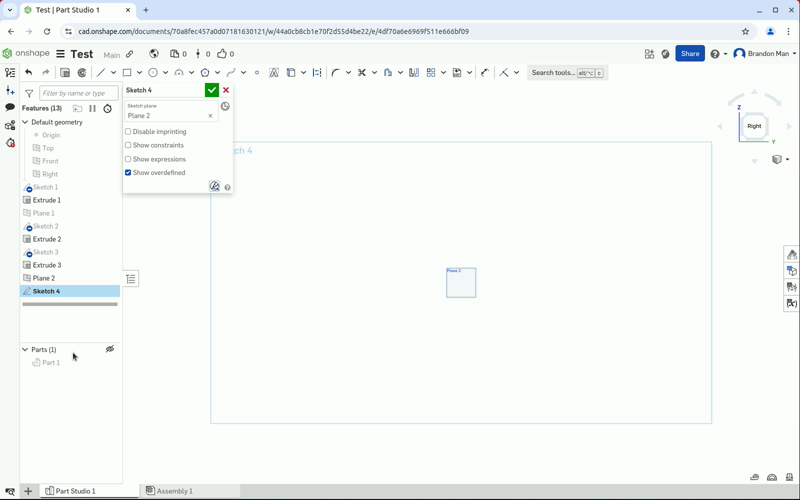
key(l)
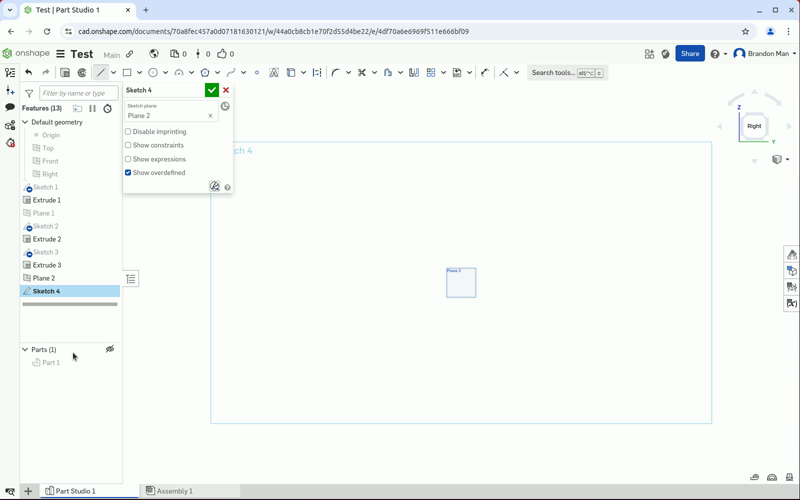
key_down(shift)
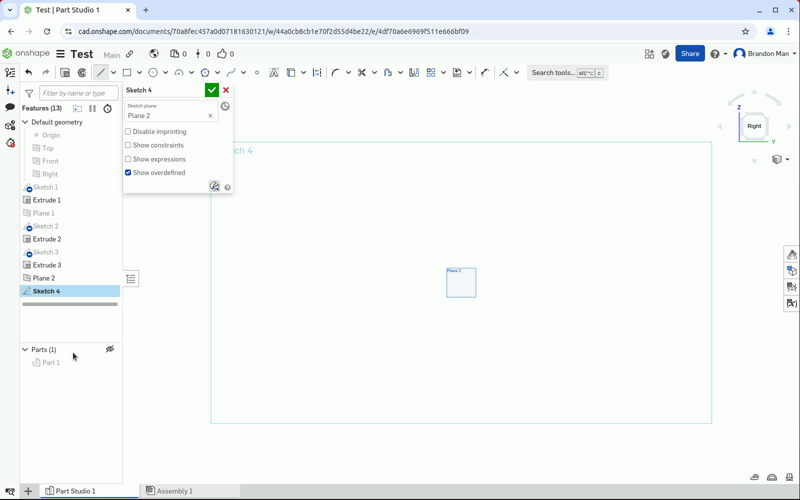
mouse_move(489, 282)
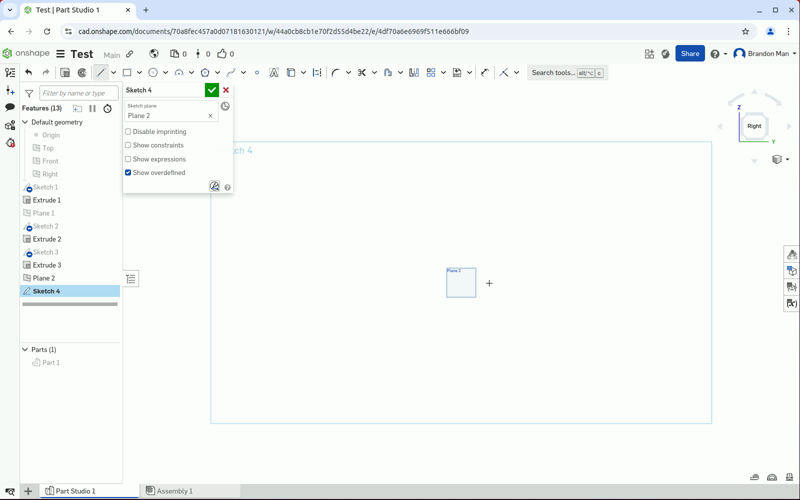
click(489, 282)
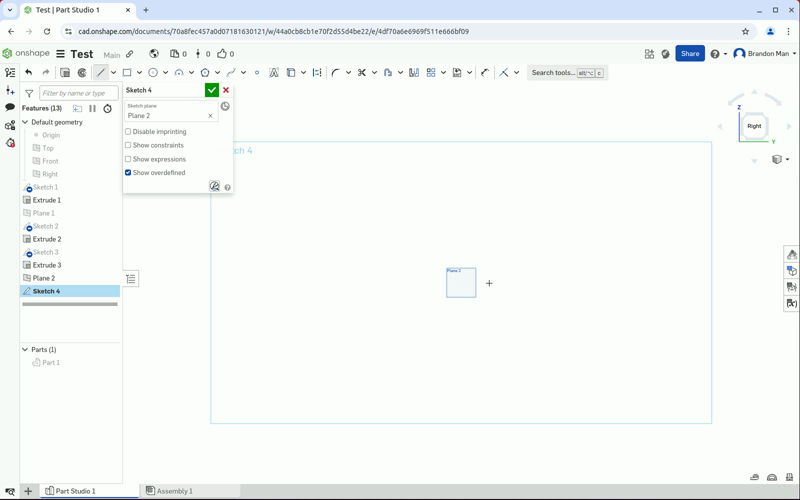
key_up(shift)
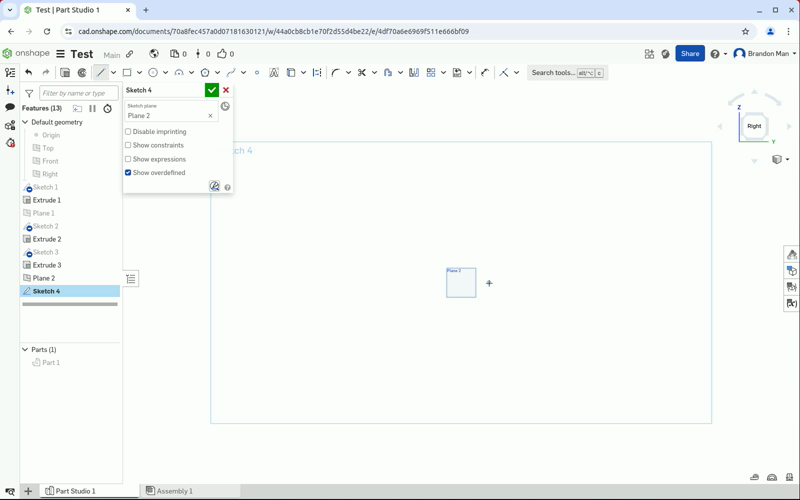
key_down(shift)
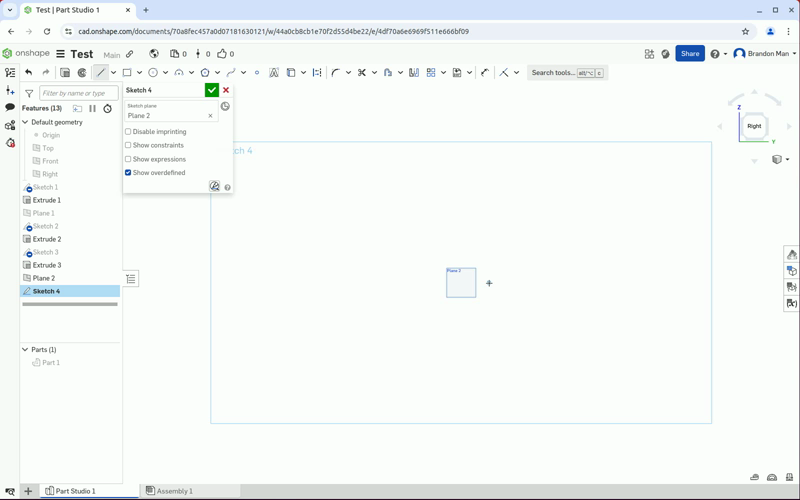
mouse_move(519, 282)
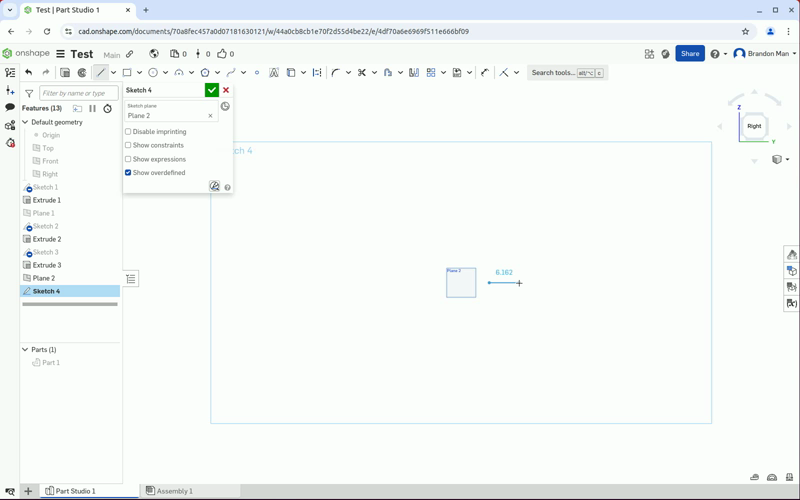
mouse_move(545, 282)
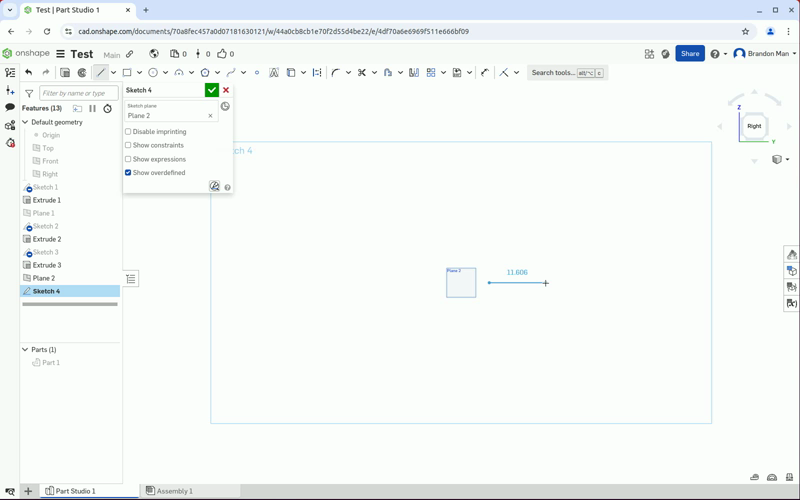
click(545, 282)
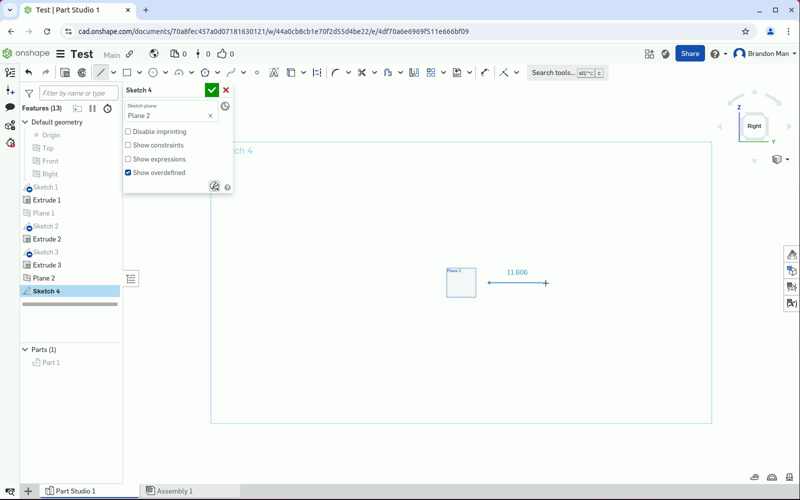
key_up(shift)
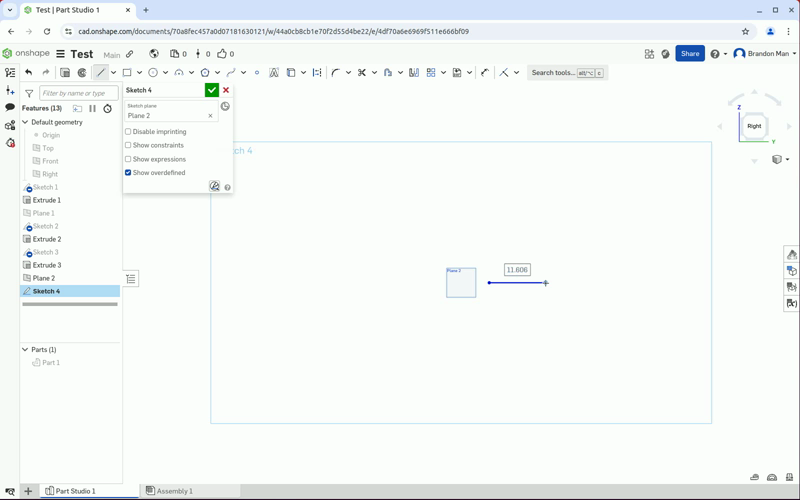
key_down(shift)
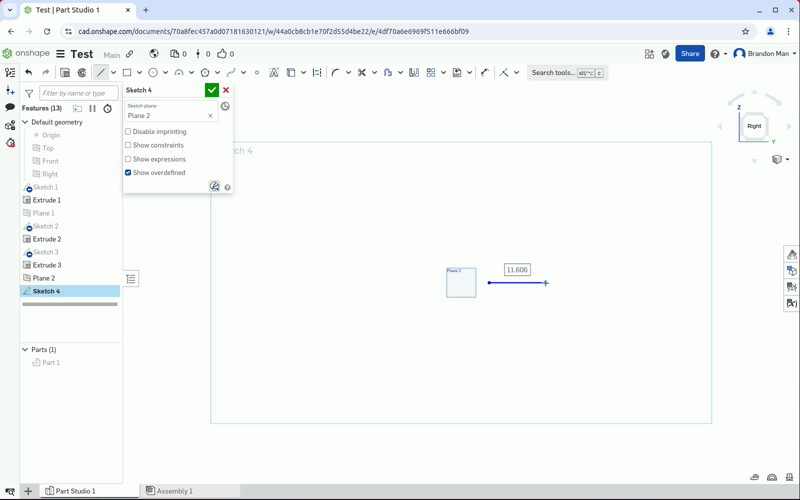
mouse_move(545, 170)
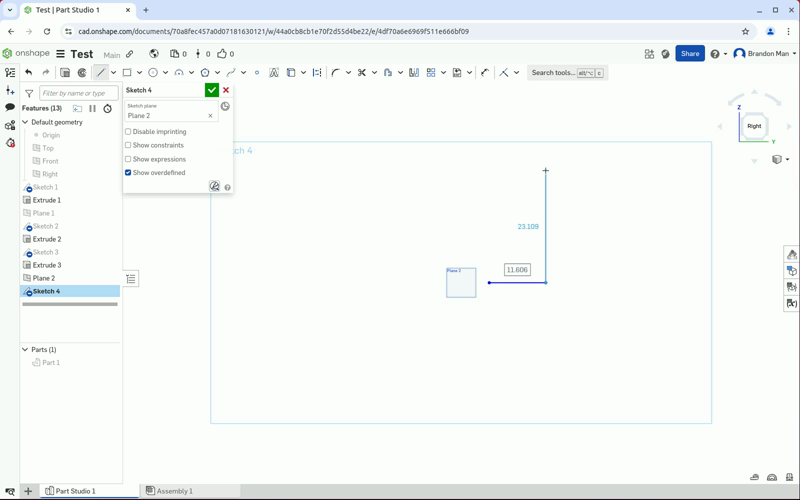
click(545, 170)
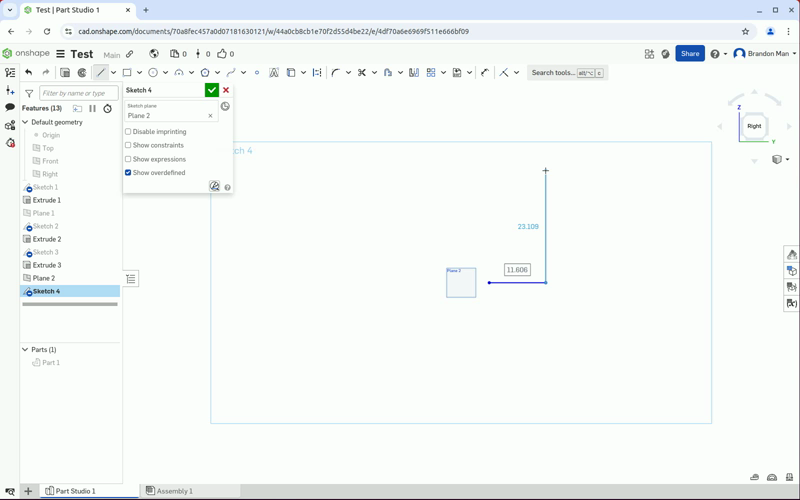
key_up(shift)
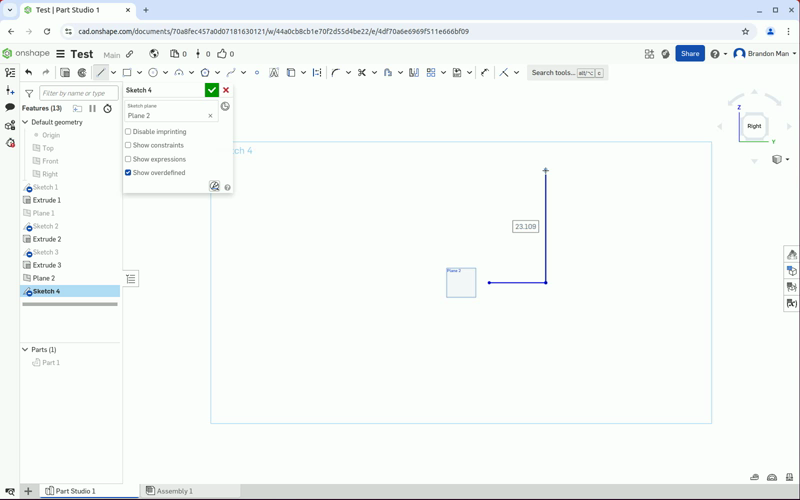
key_down(shift)
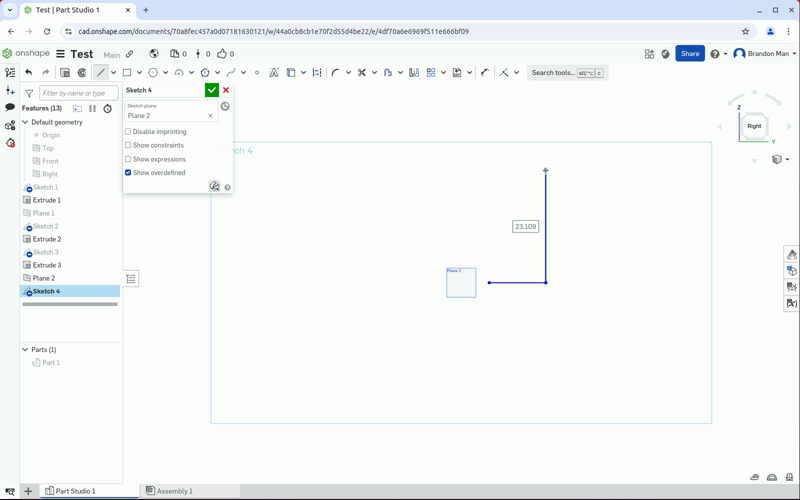
mouse_move(575, 170)
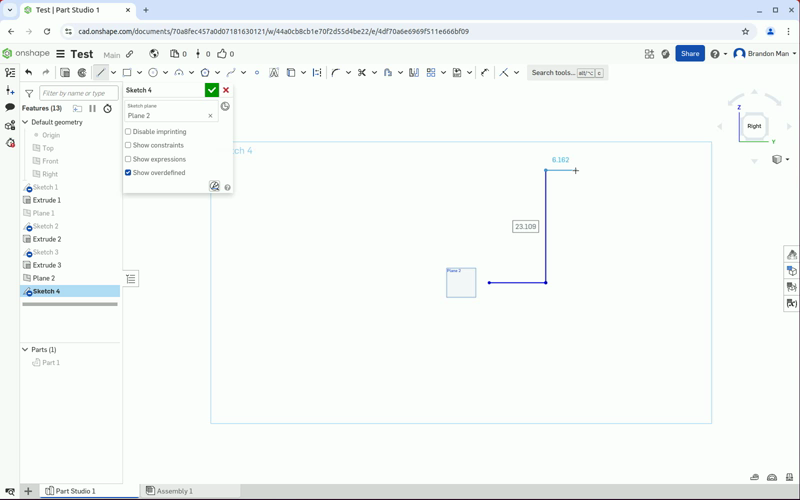
mouse_move(489, 170)
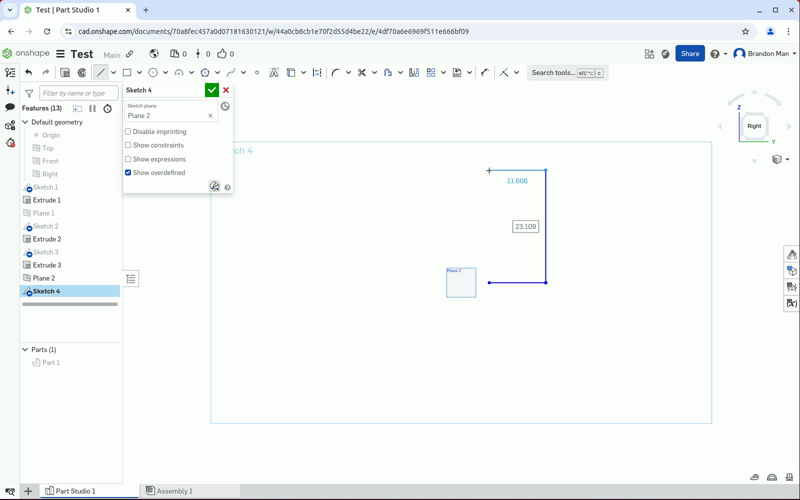
click(489, 170)
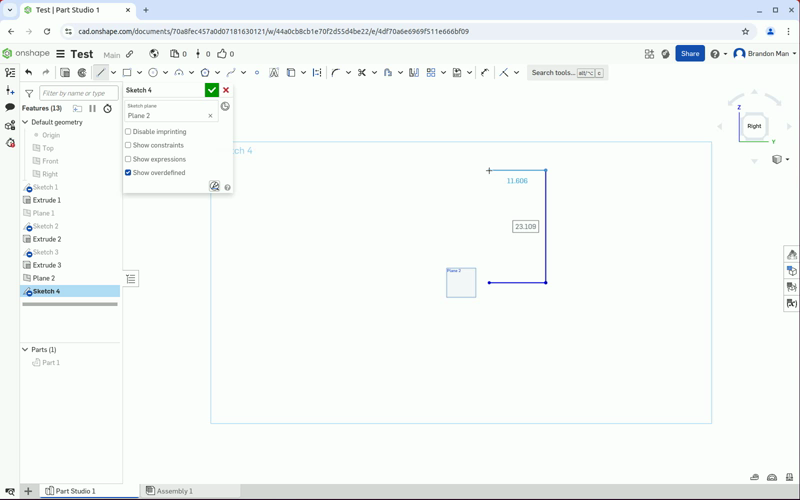
key_up(shift)
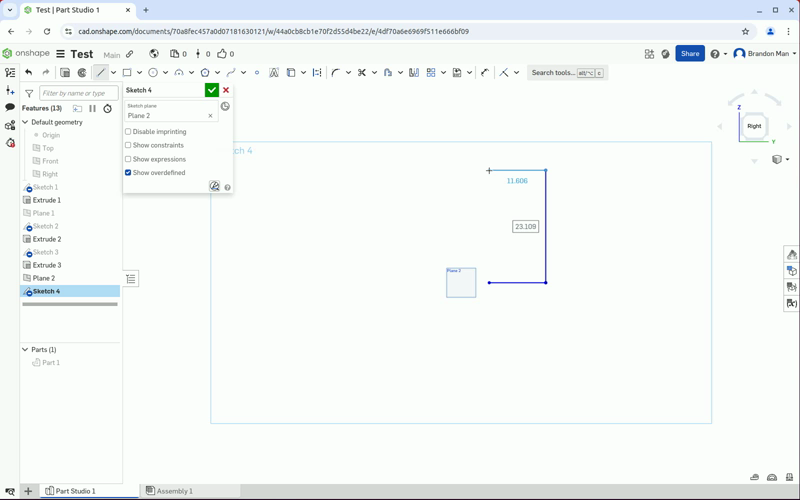
key_down(shift)
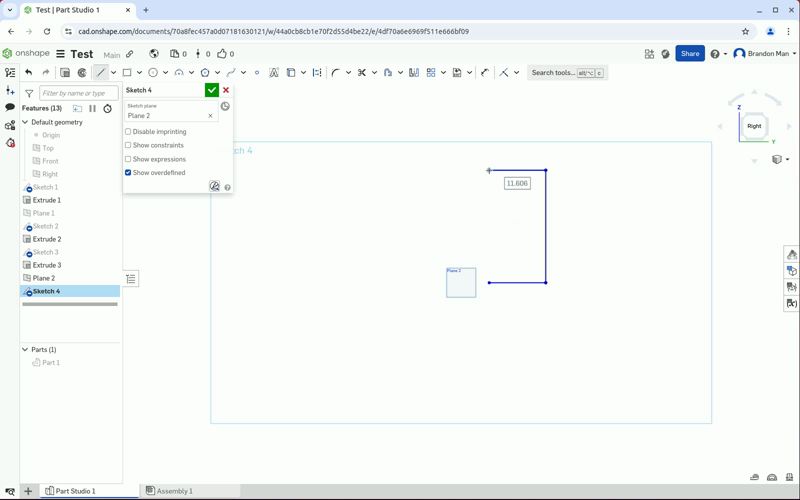
mouse_move(489, 282)
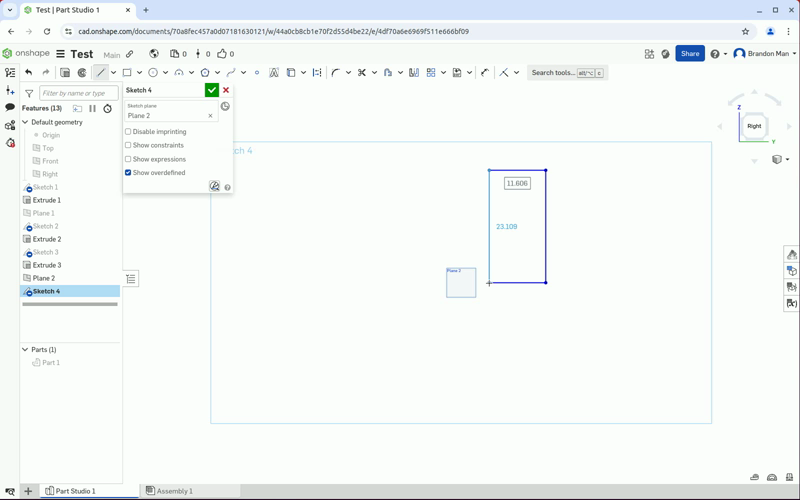
key_up(shift)
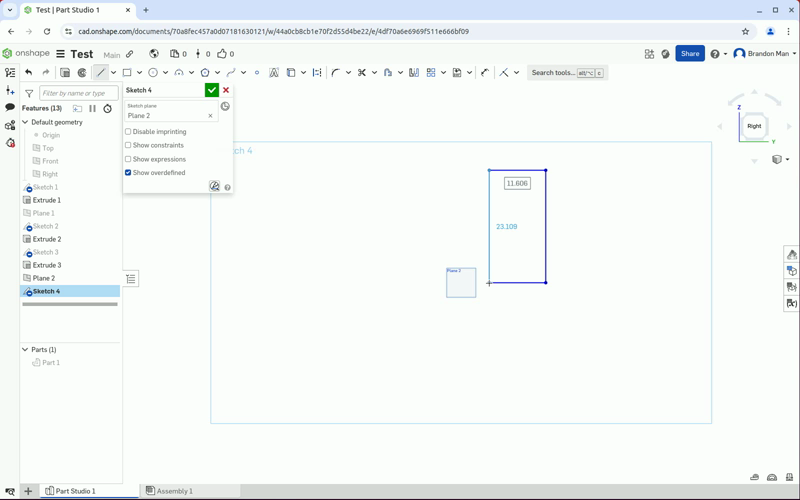
click(489, 282)
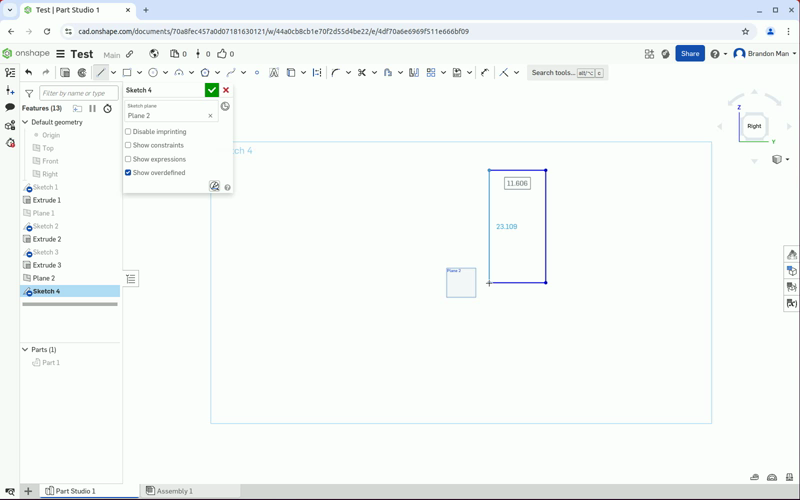
key(esc)
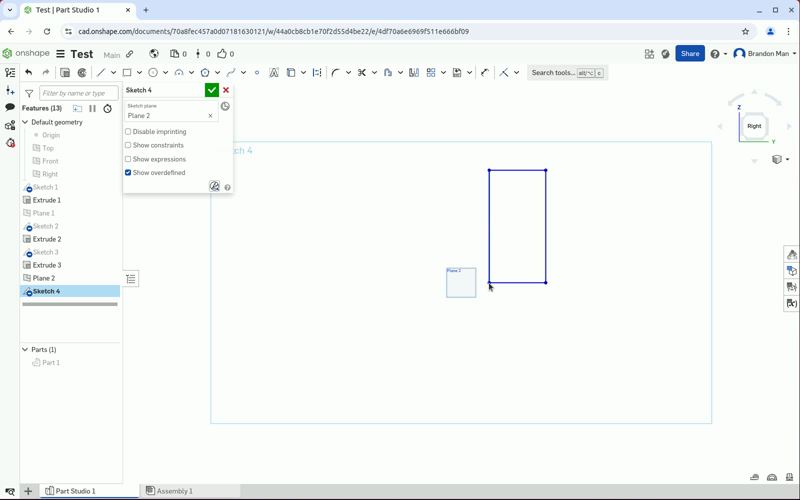
mouse_move(505, 261)
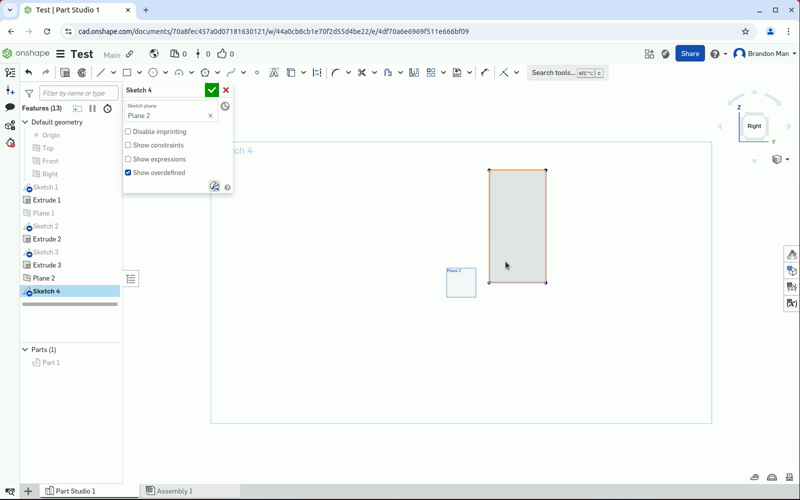
click(505, 261)
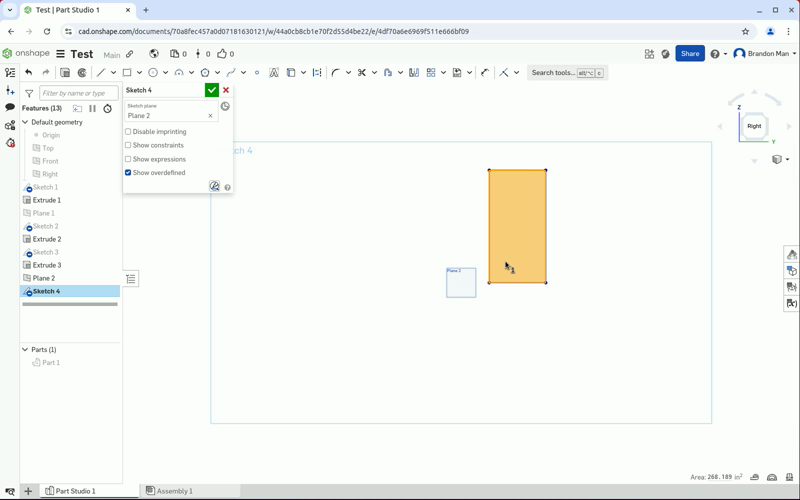
mouse_move(73, 352)
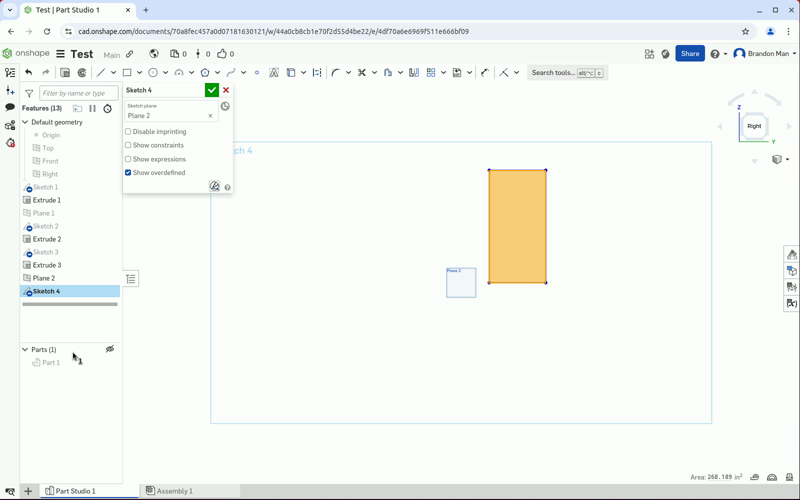
key(shift+y)
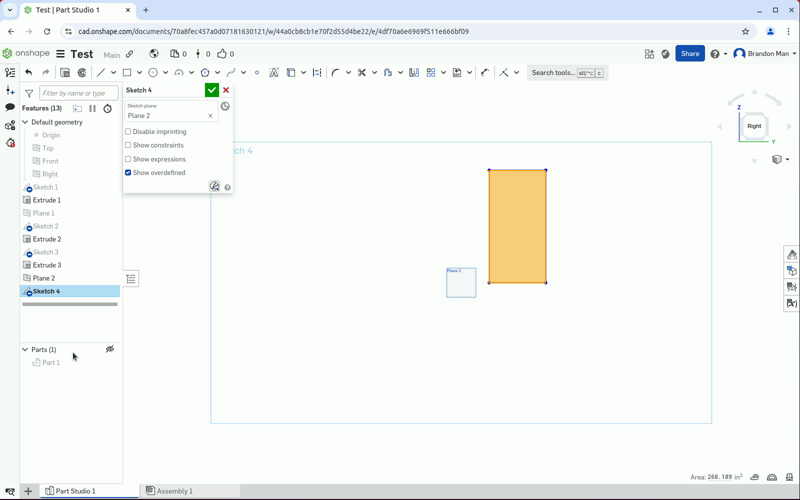
key(shift+e)
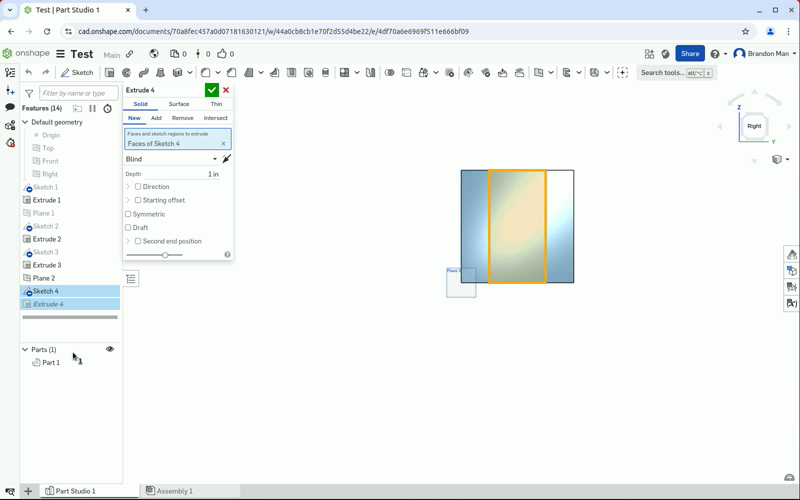
mouse_move(143, 106)
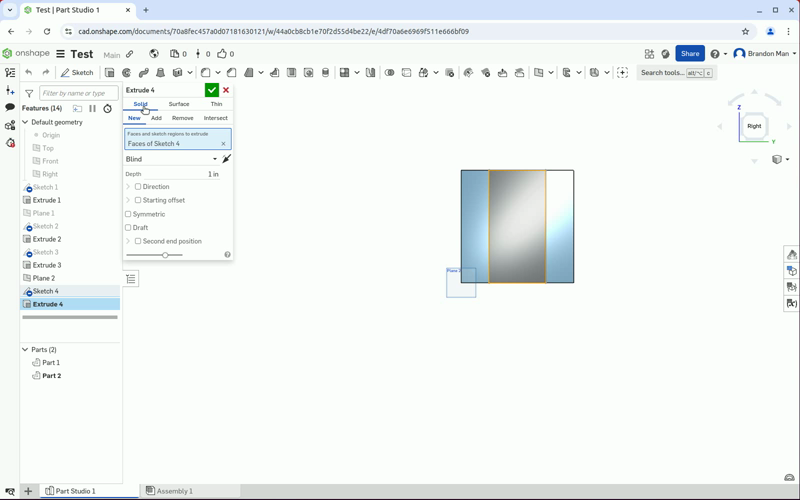
click(143, 106)
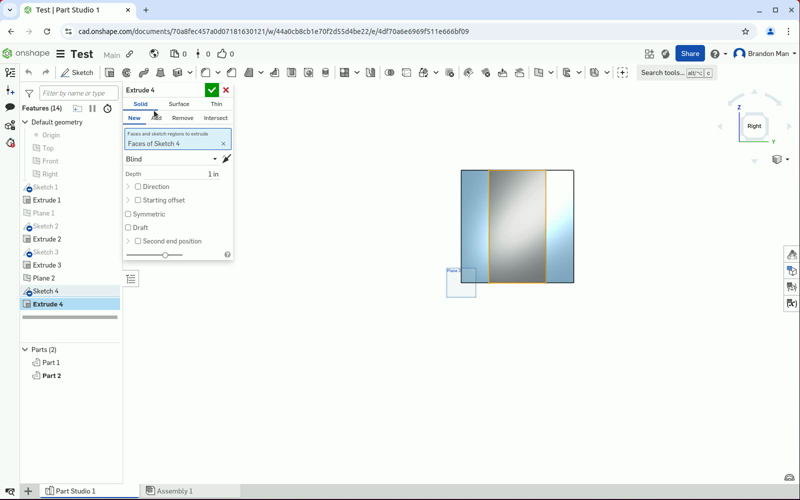
mouse_move(186, 120)
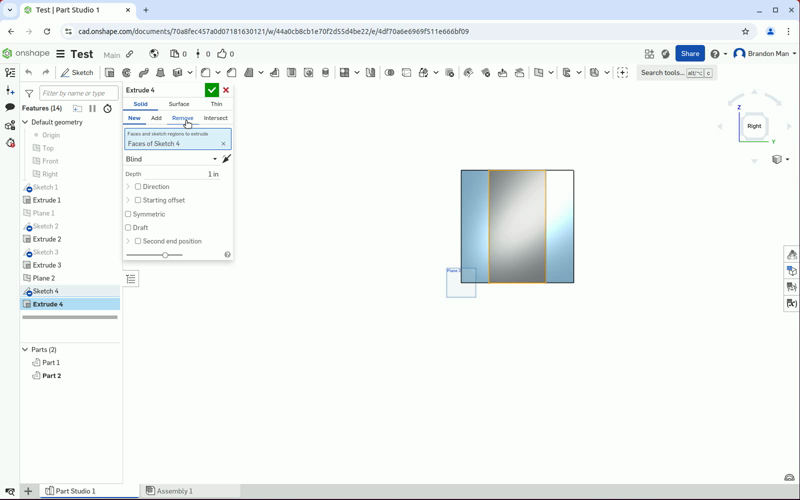
click(186, 120)
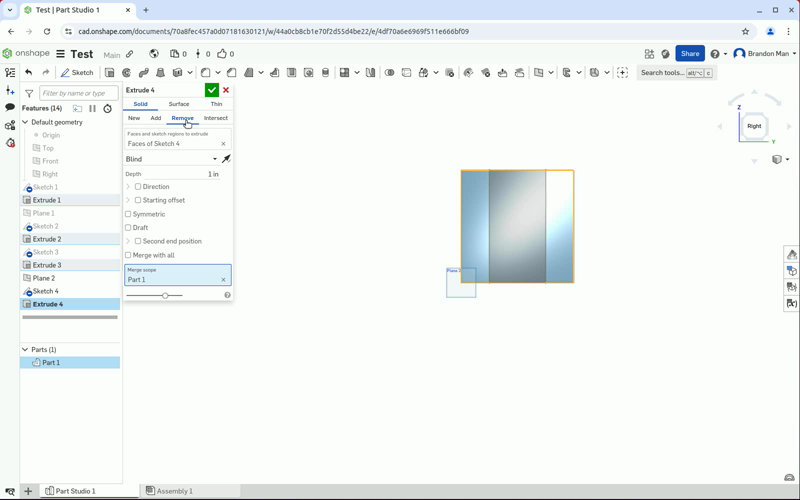
key(tab, 4)
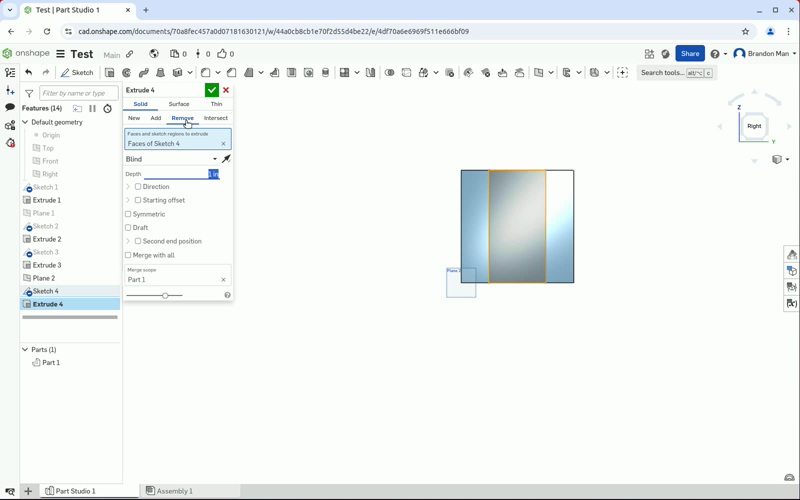
text(8.666)
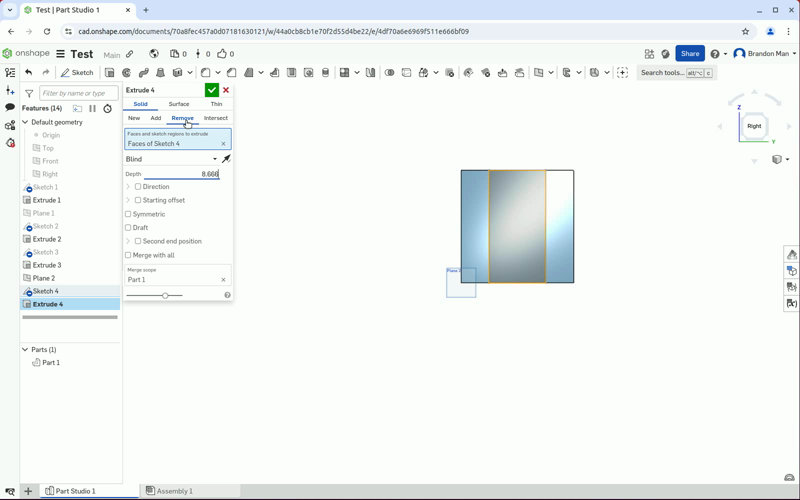
key(tab, 6)
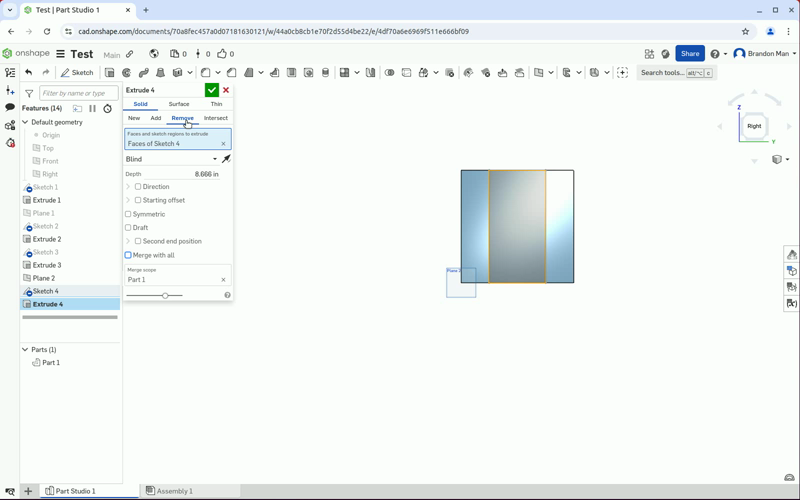
key(space)
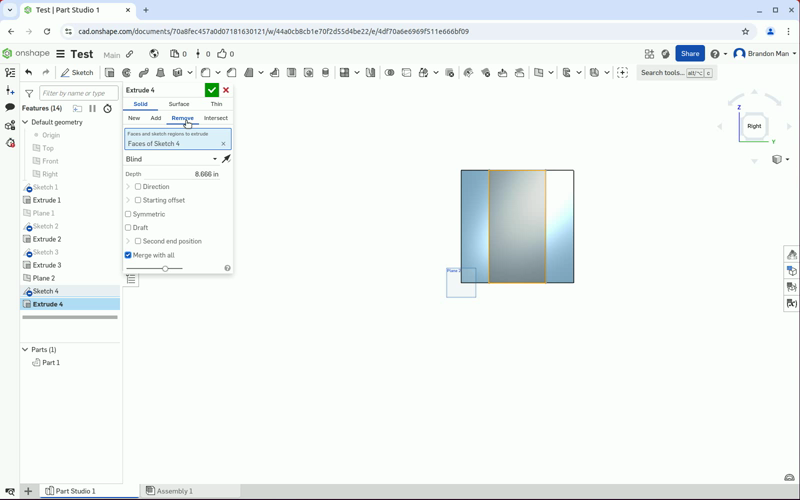
key(enter)
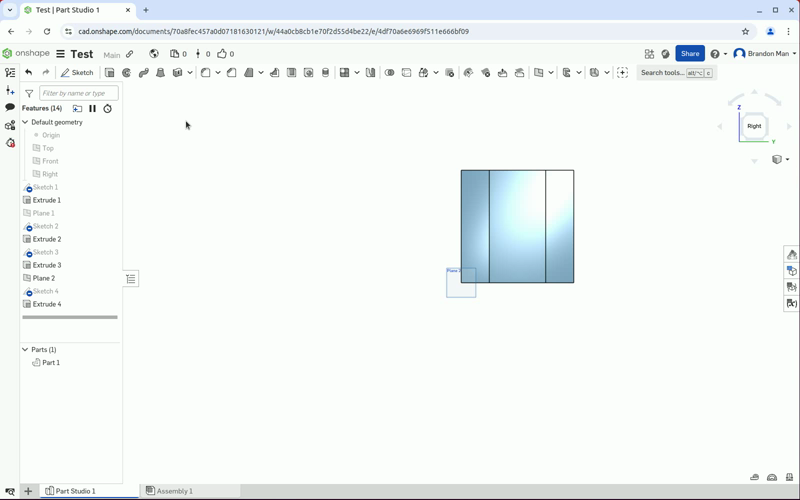
key(shift+h)
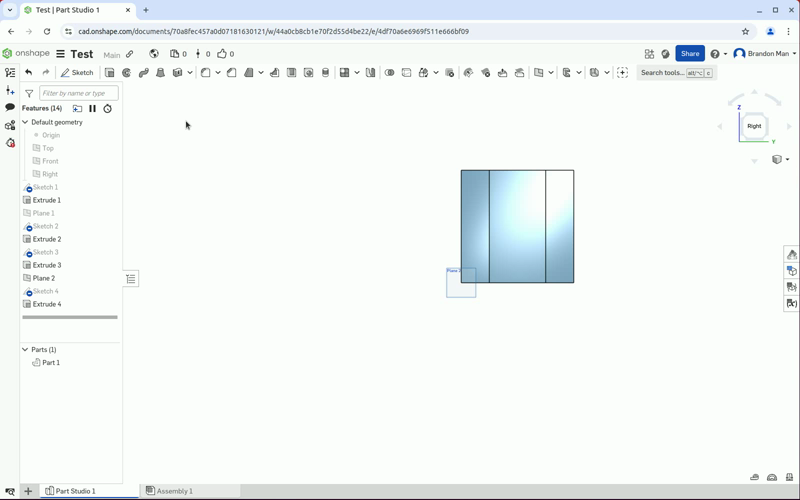
key(shift+h)
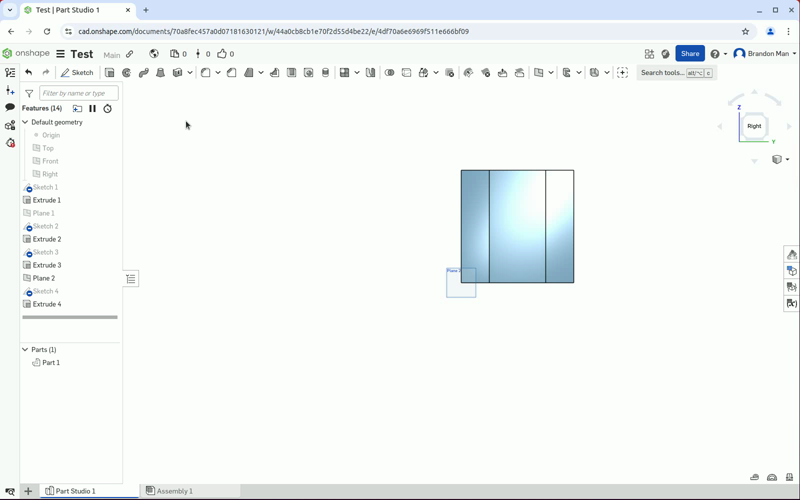
mouse_move(73, 189)
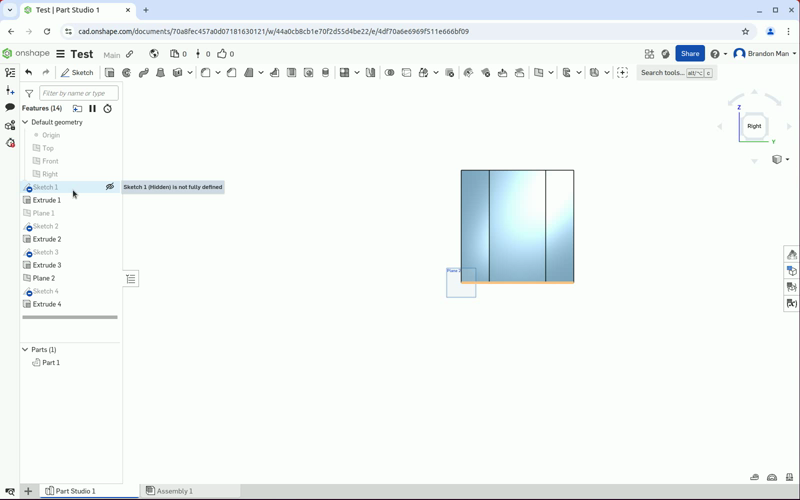
click(73, 189)
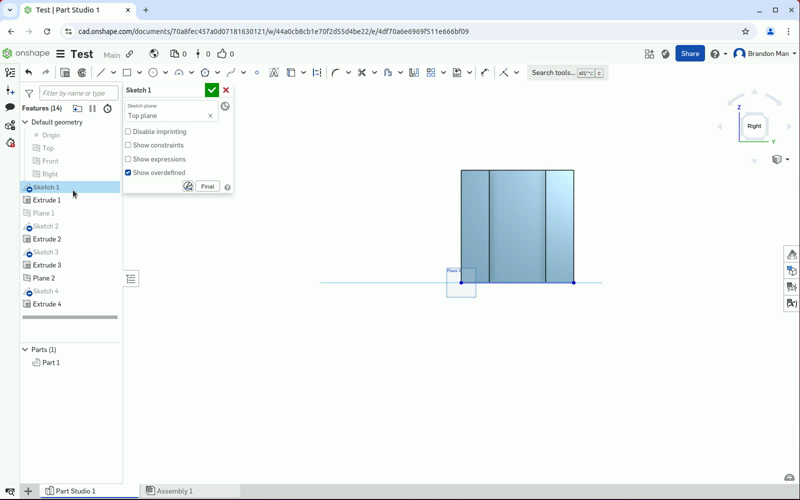
mouse_move(229, 92)
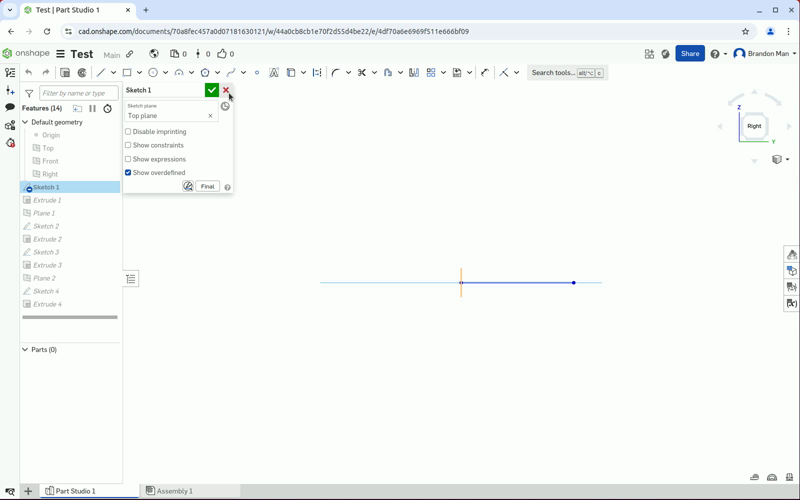
click(229, 92)
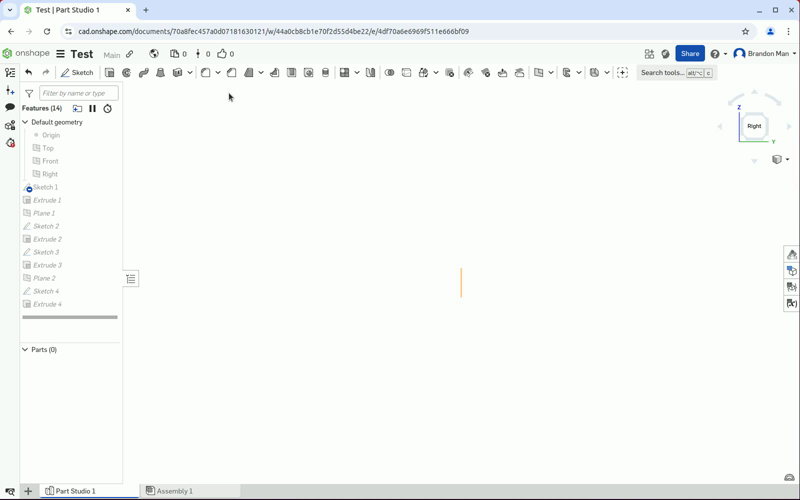
mouse_move(73, 352)
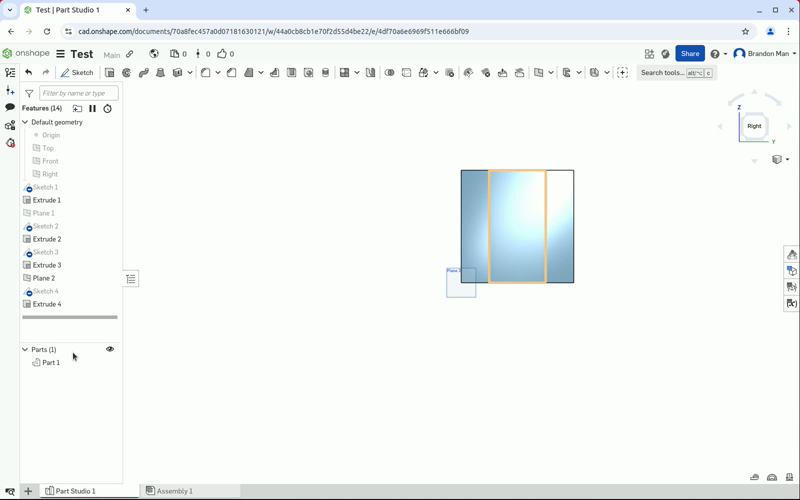
key(y)
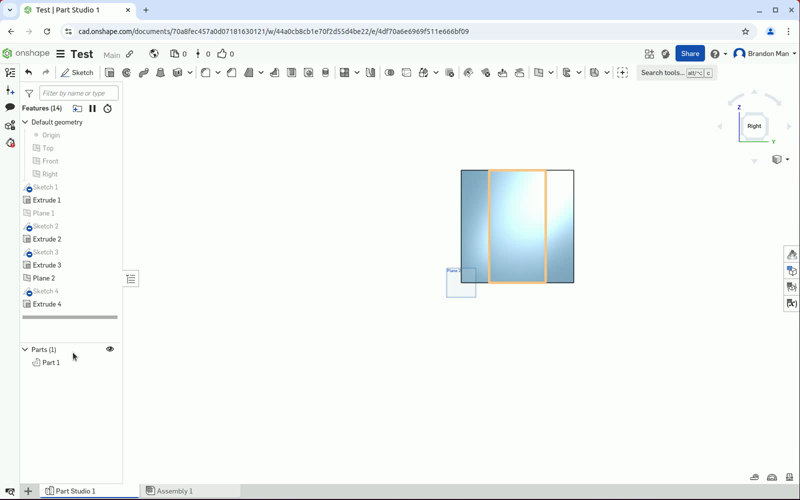
key(shift+p)
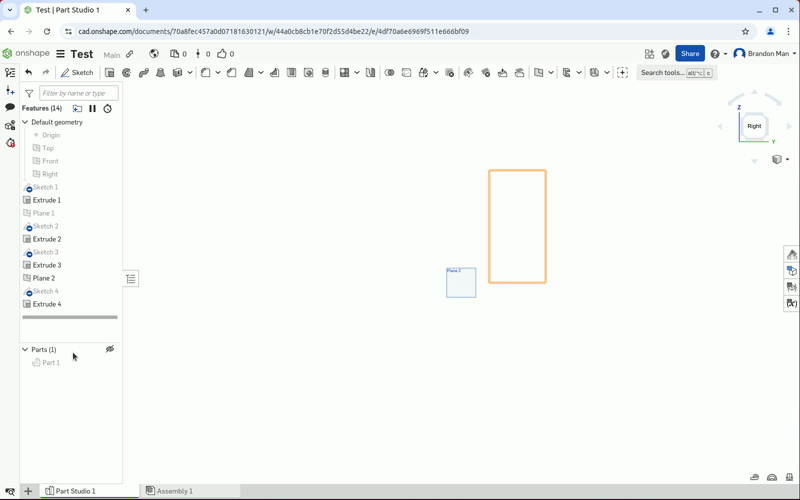
key(space)
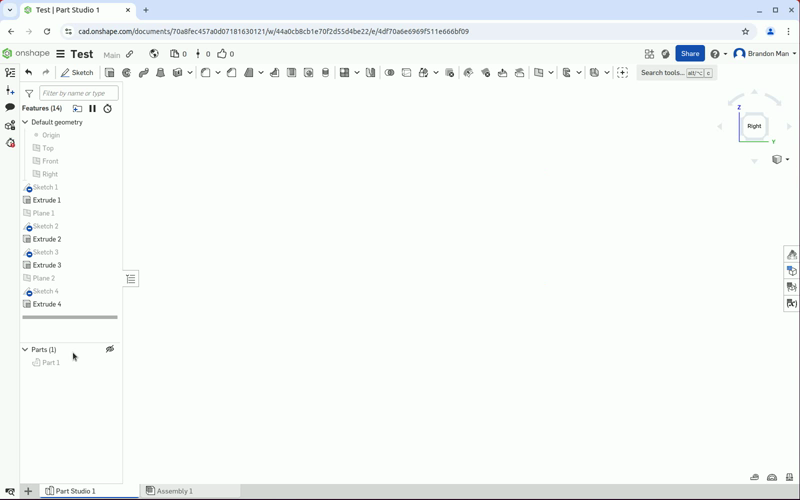
key_down(shift)
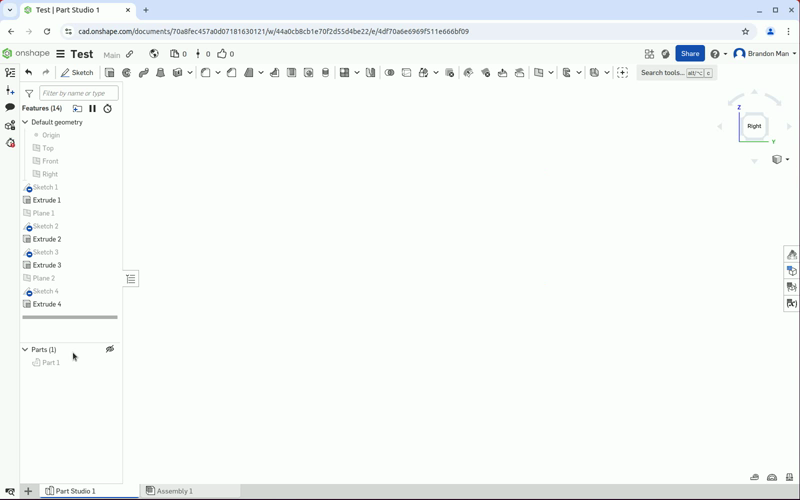
key(right)
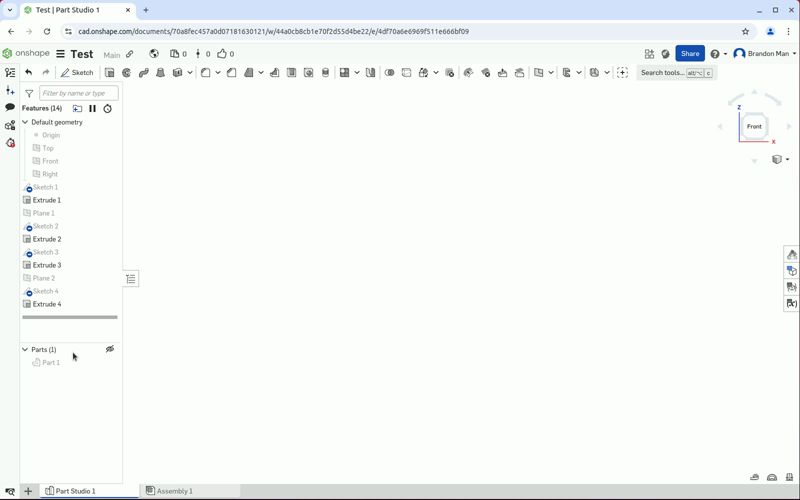
key_up(shift)
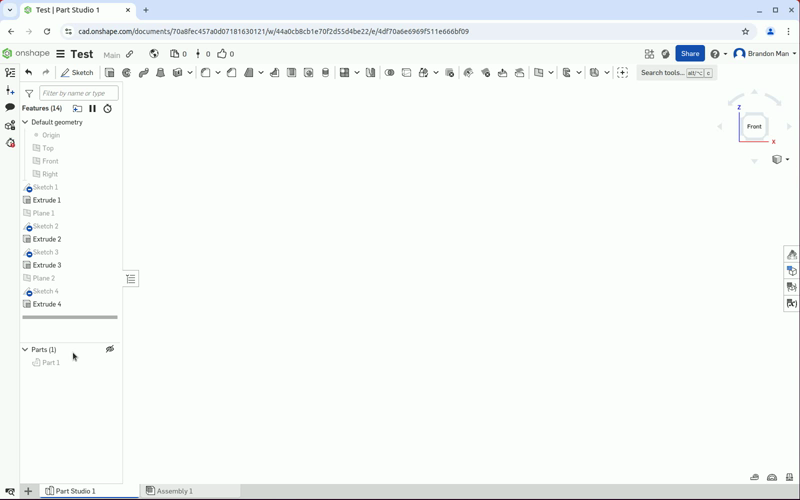
mouse_move(73, 352)
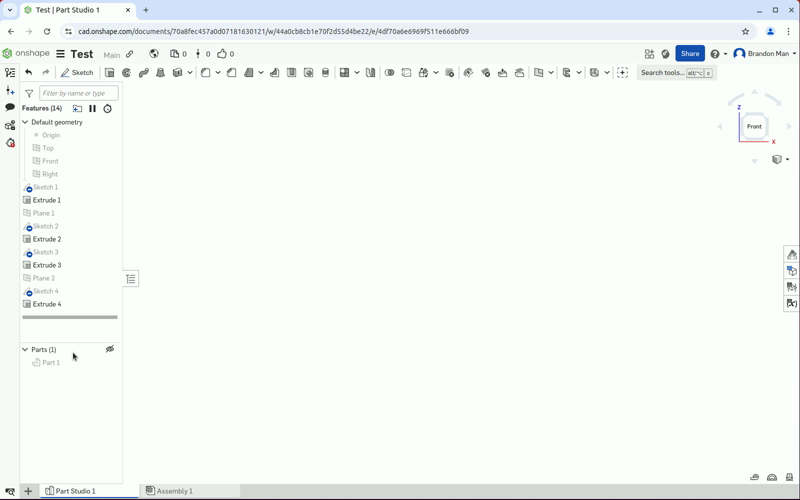
key(shift+y)
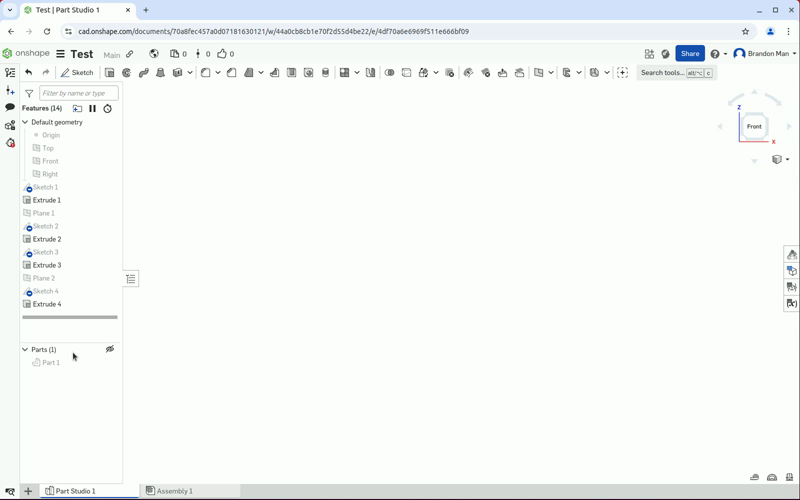
key(shift+s)
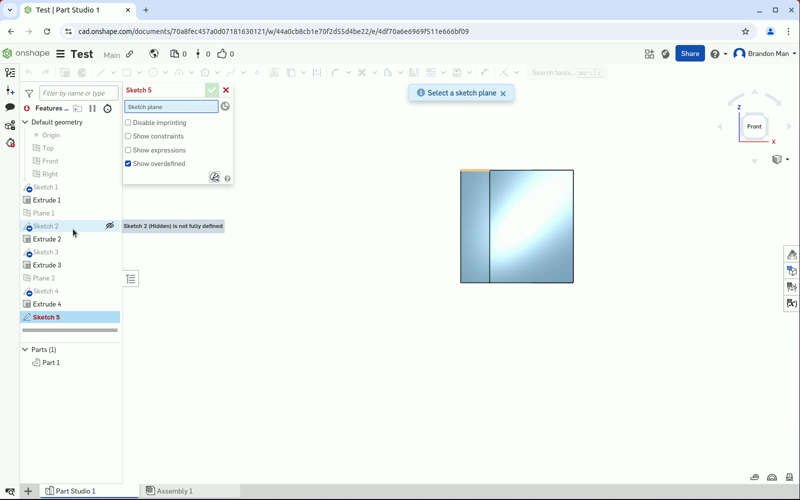
scroll(3)
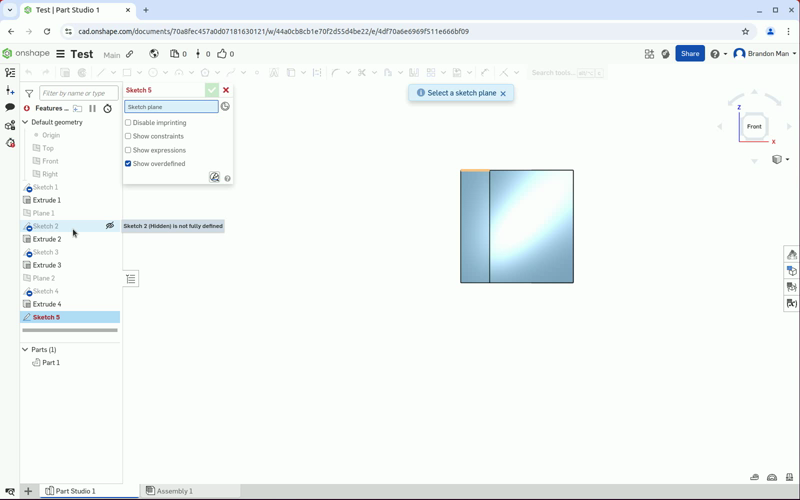
mouse_move(73, 163)
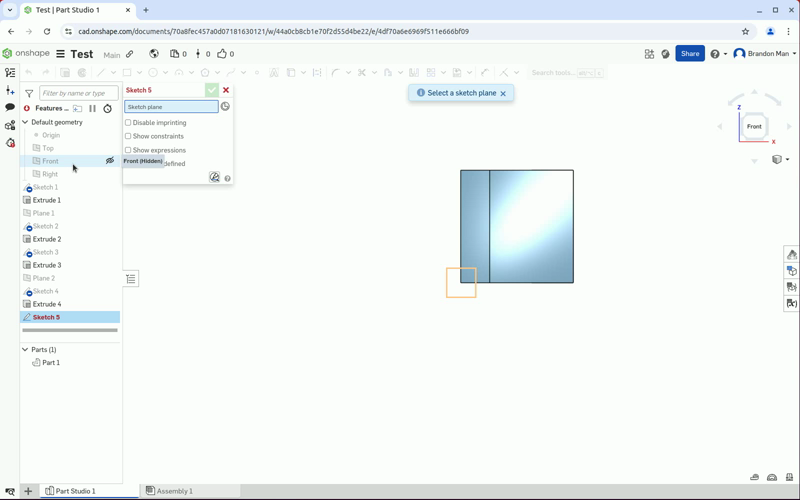
click(73, 163)
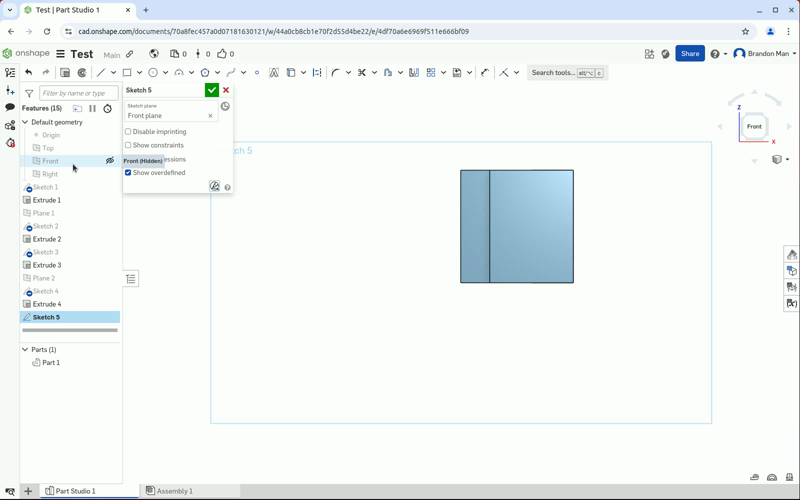
mouse_move(73, 352)
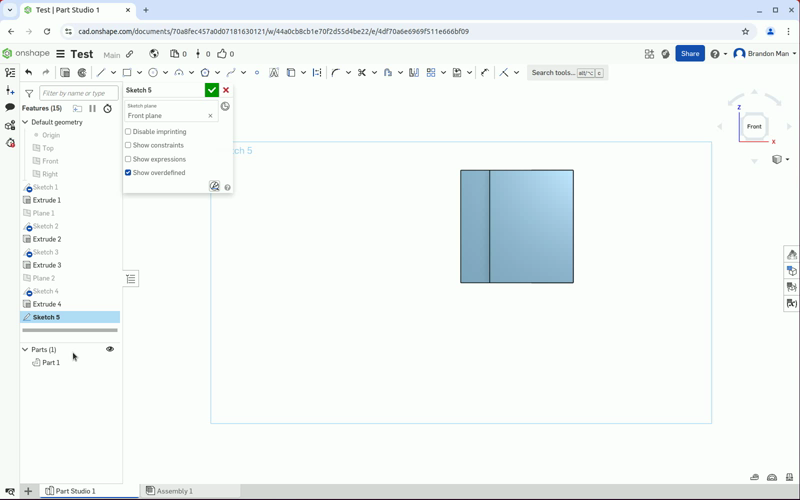
key(y)
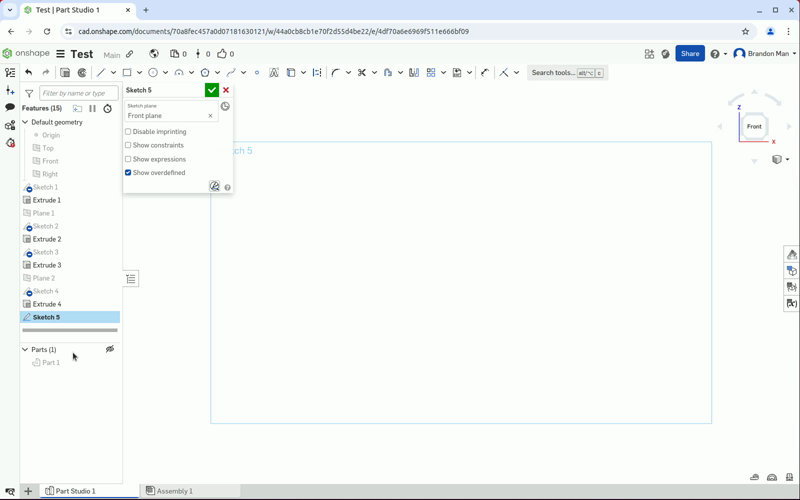
key(l)
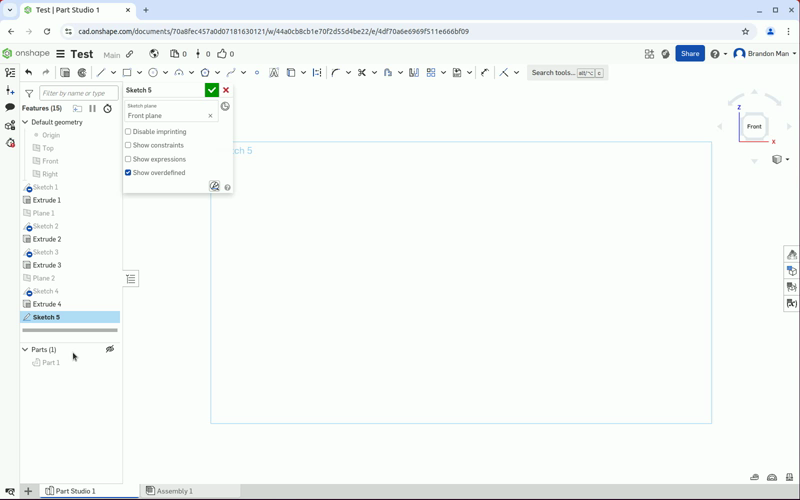
key_down(shift)
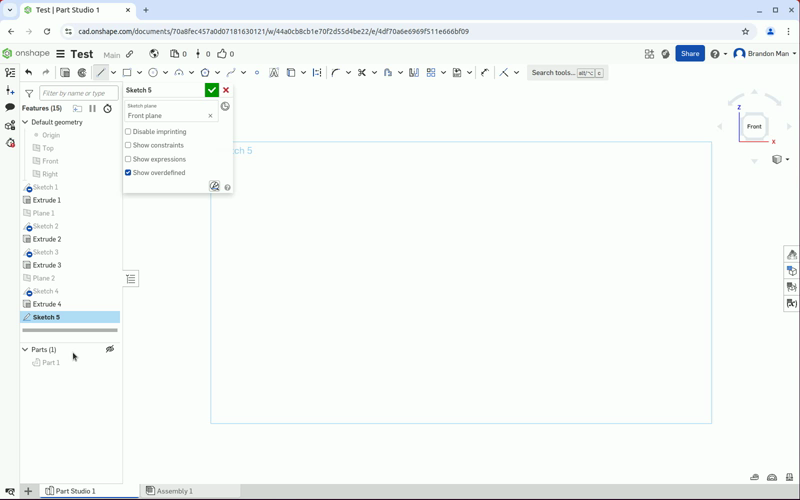
mouse_move(516, 170)
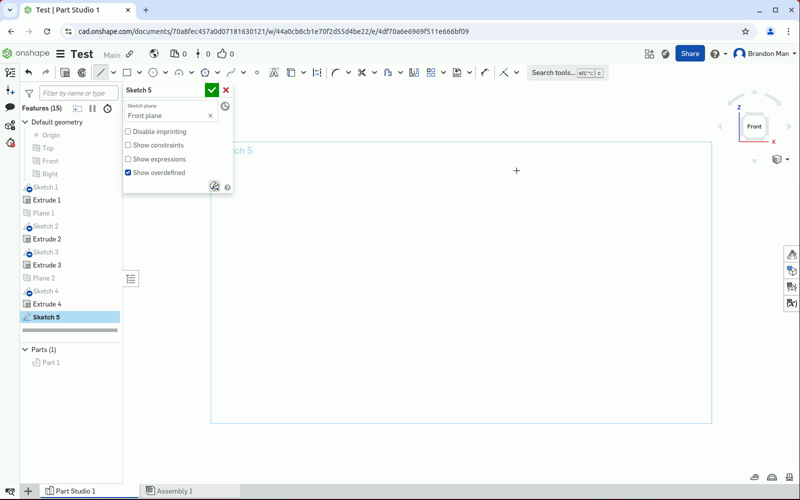
click(516, 170)
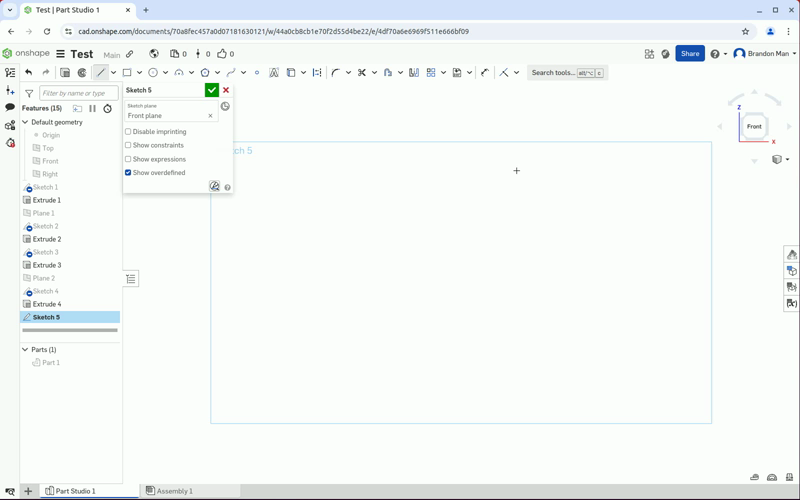
key_up(shift)
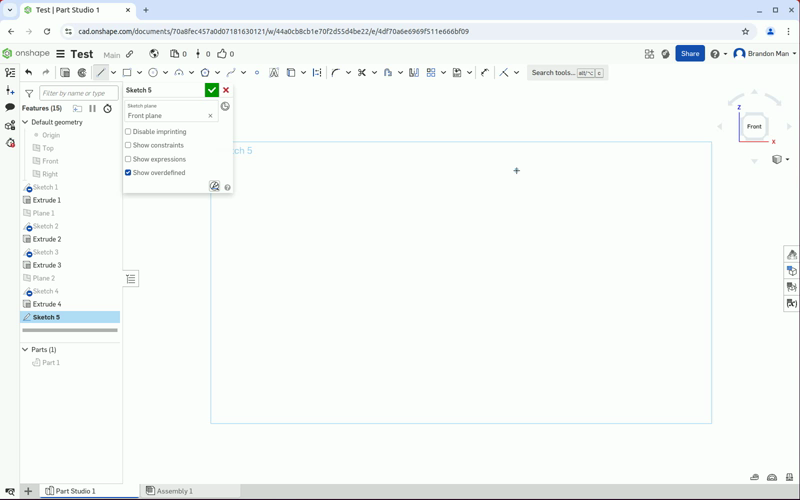
key_down(shift)
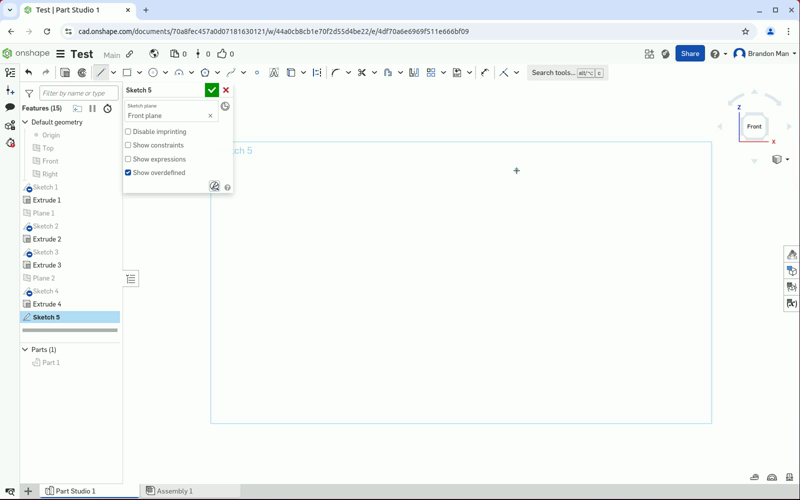
mouse_move(573, 227)
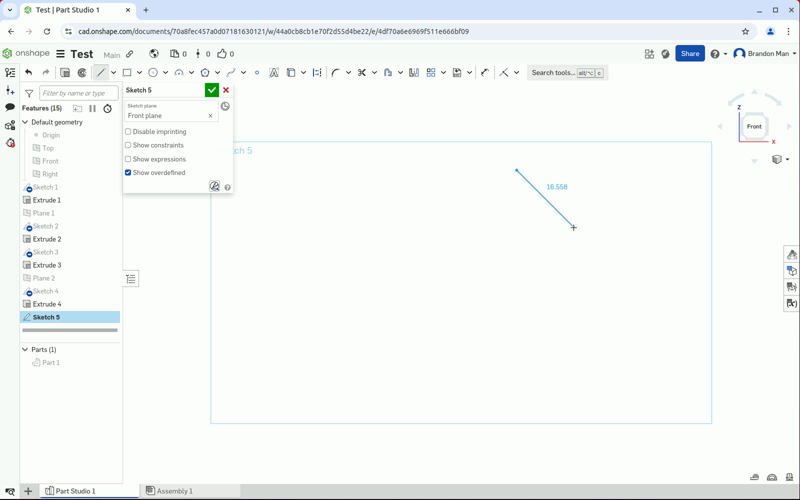
click(573, 227)
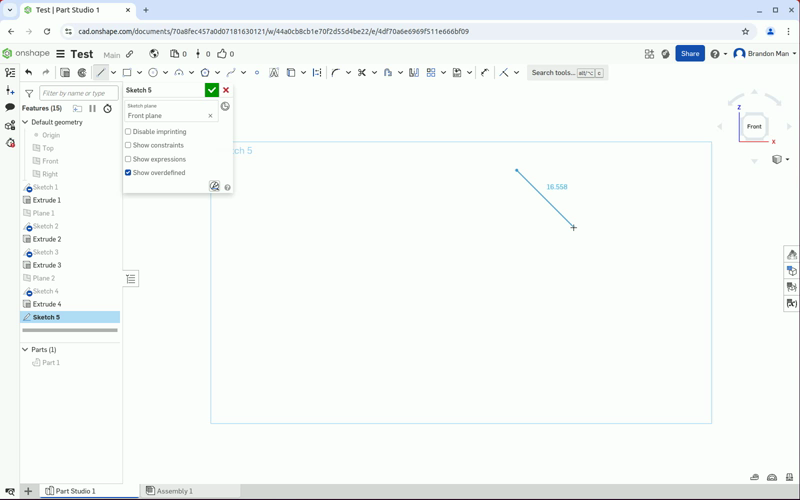
key_up(shift)
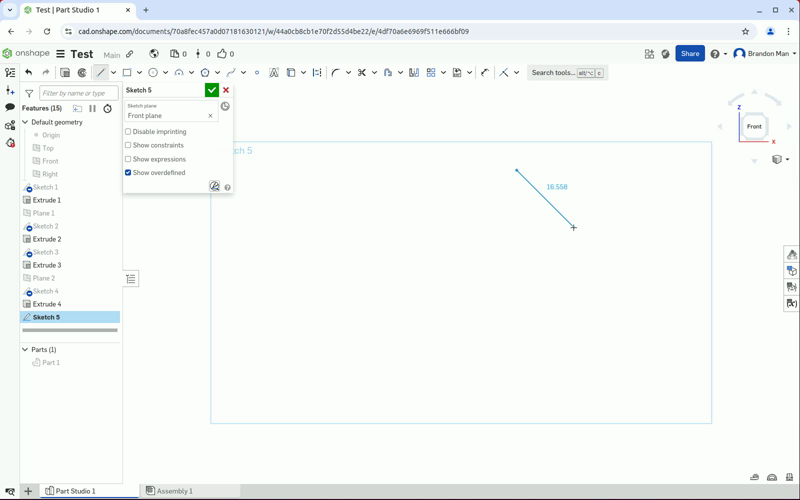
key_down(shift)
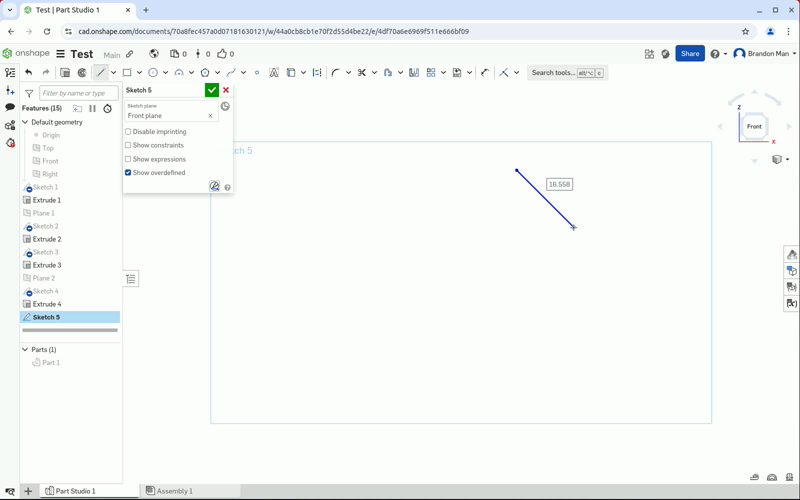
mouse_move(589, 227)
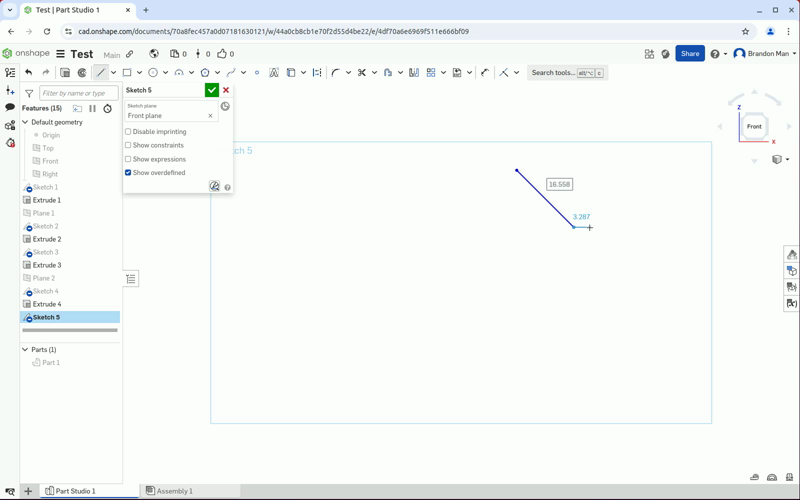
mouse_move(573, 170)
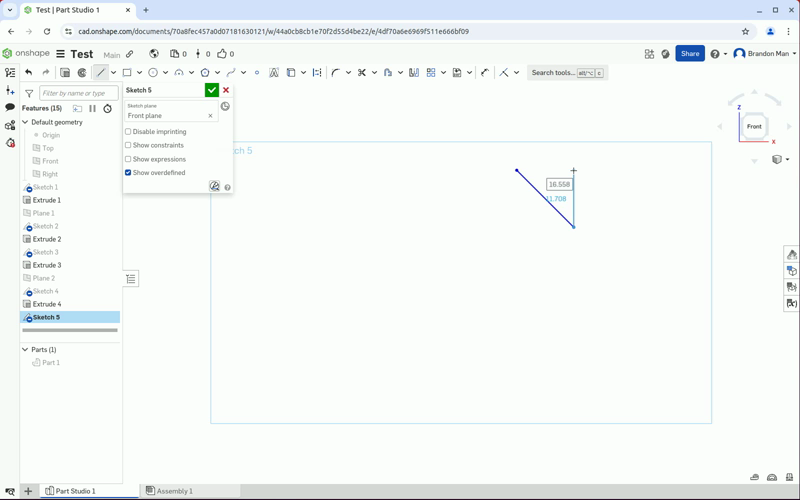
click(573, 170)
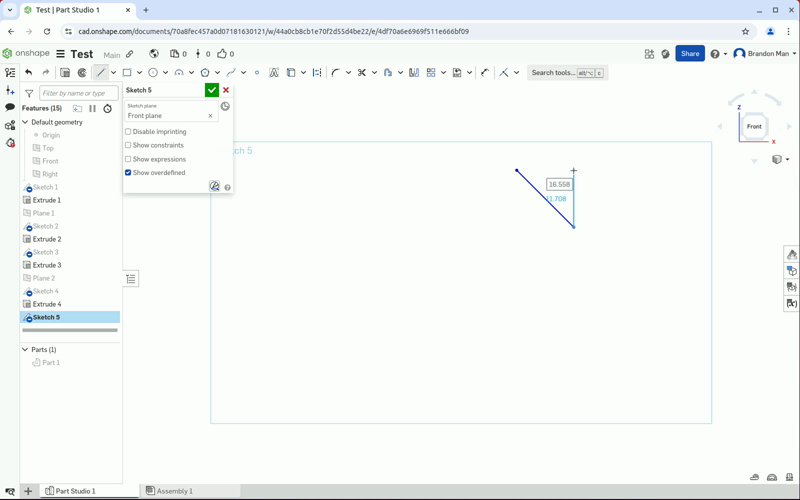
key_up(shift)
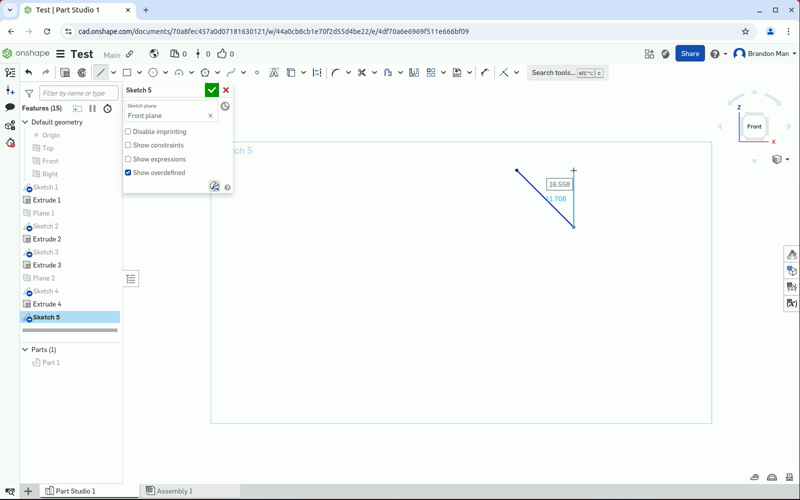
mouse_move(589, 170)
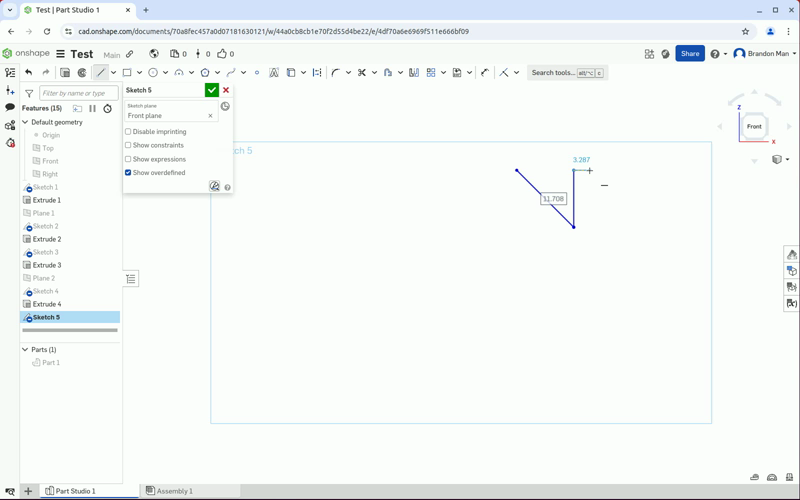
key_down(shift)
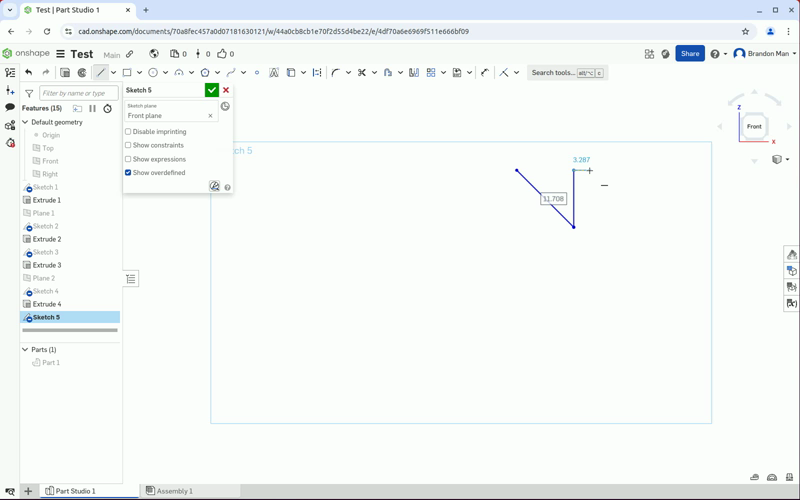
mouse_move(516, 170)
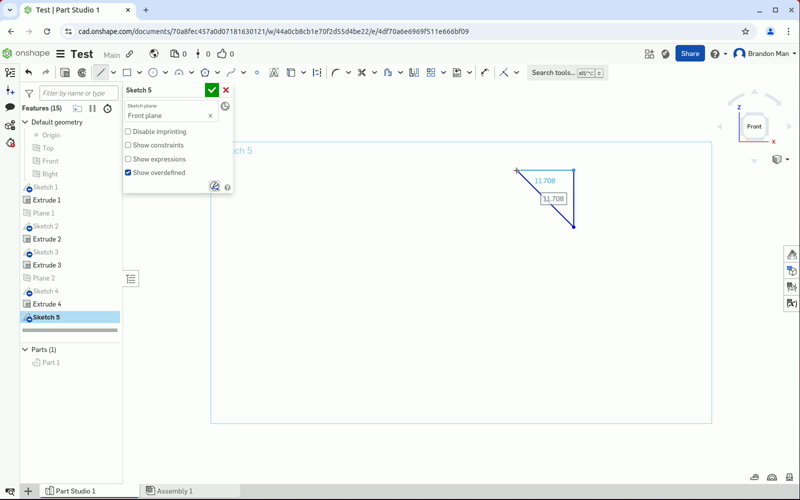
key_up(shift)
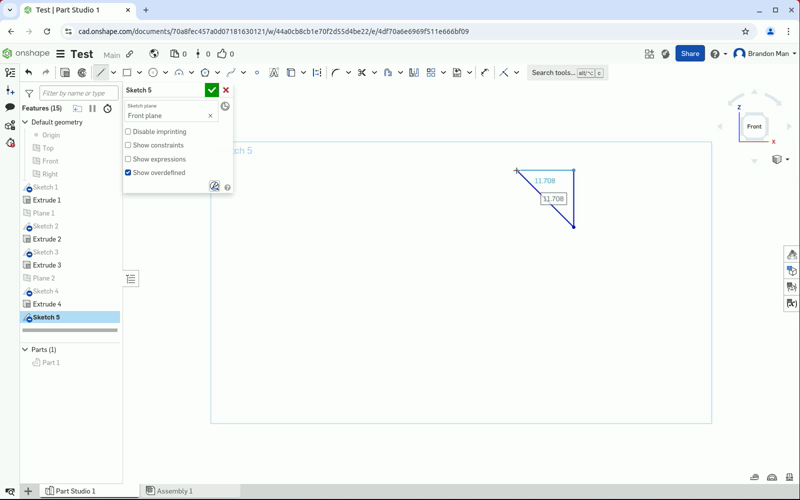
click(516, 170)
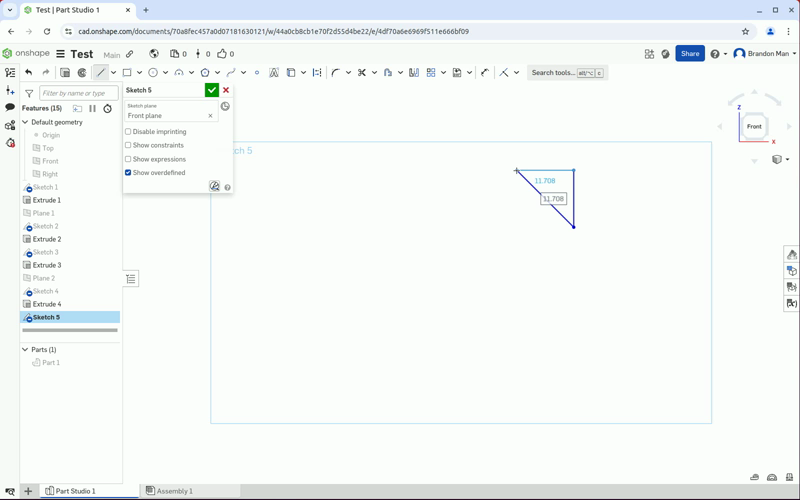
key(esc)
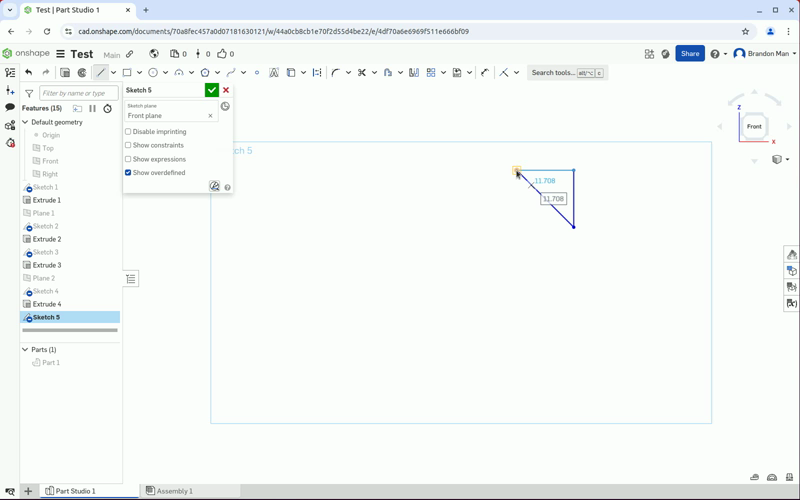
mouse_move(548, 197)
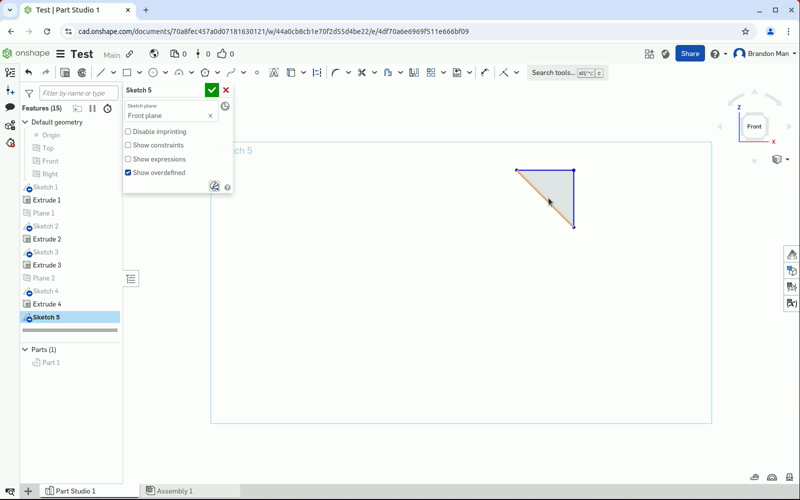
scroll(6)
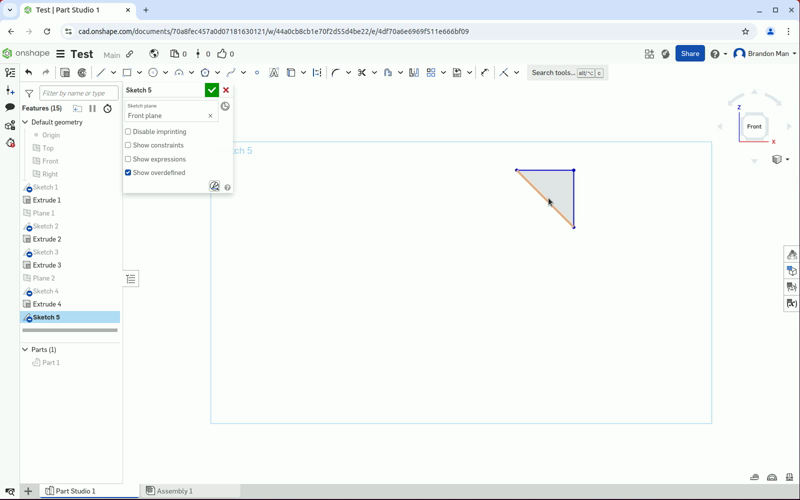
scroll(6)
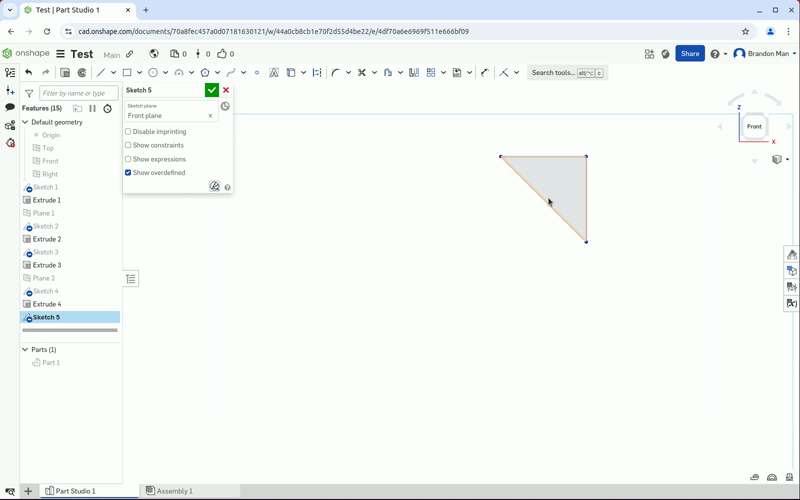
scroll(6)
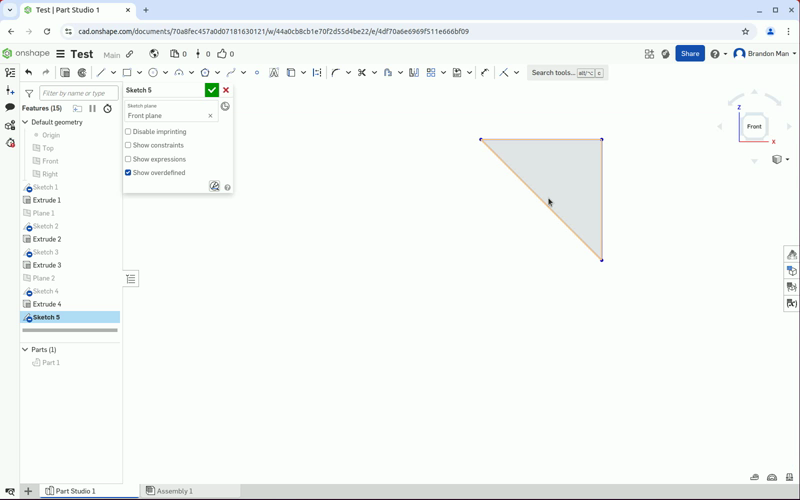
scroll(6)
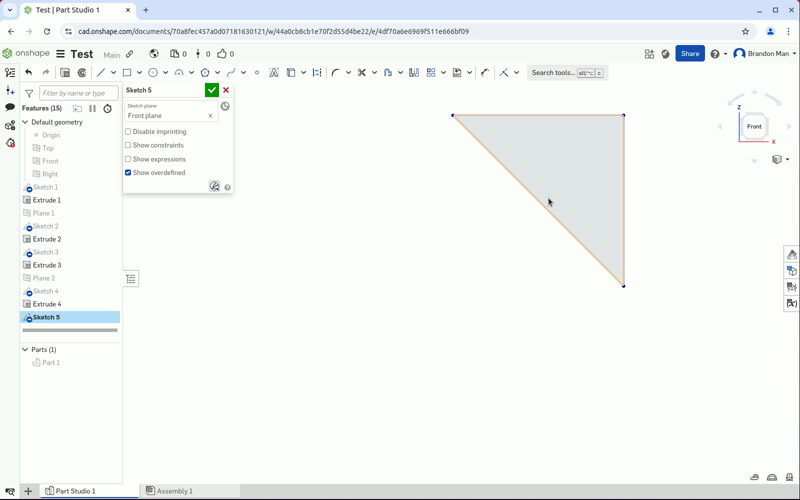
scroll(6)
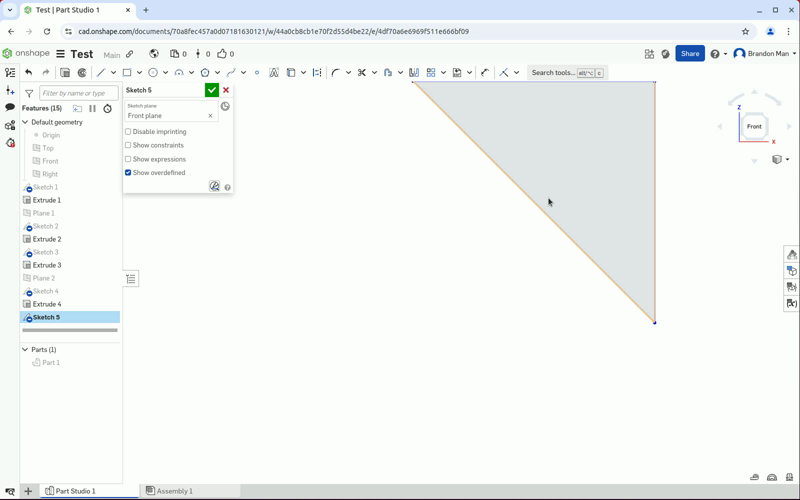
scroll(6)
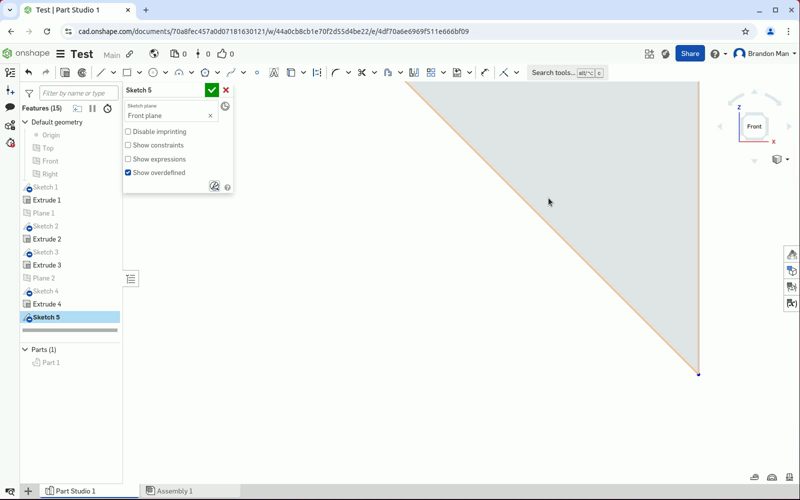
scroll(6)
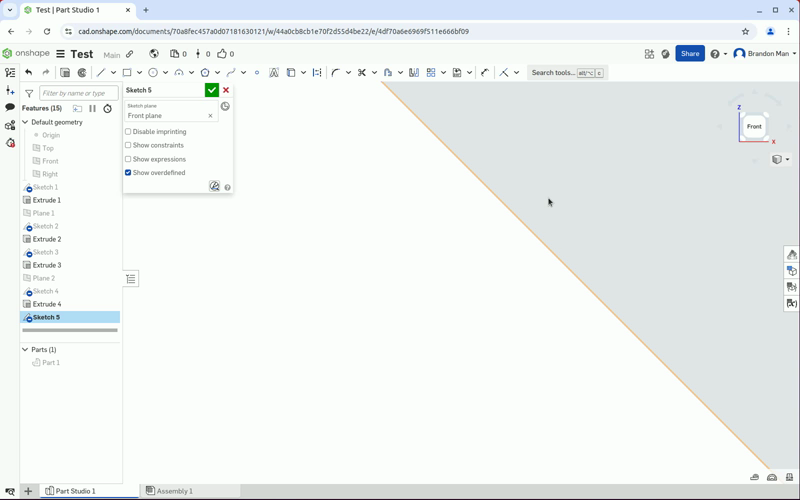
click(548, 197)
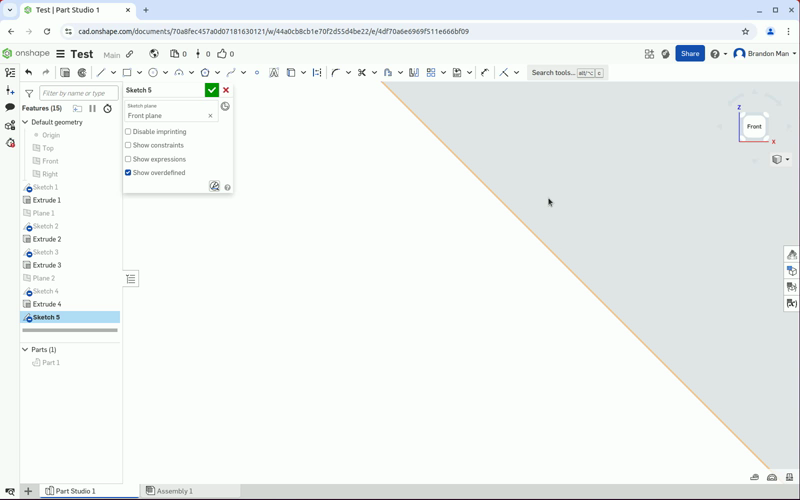
scroll(-6)
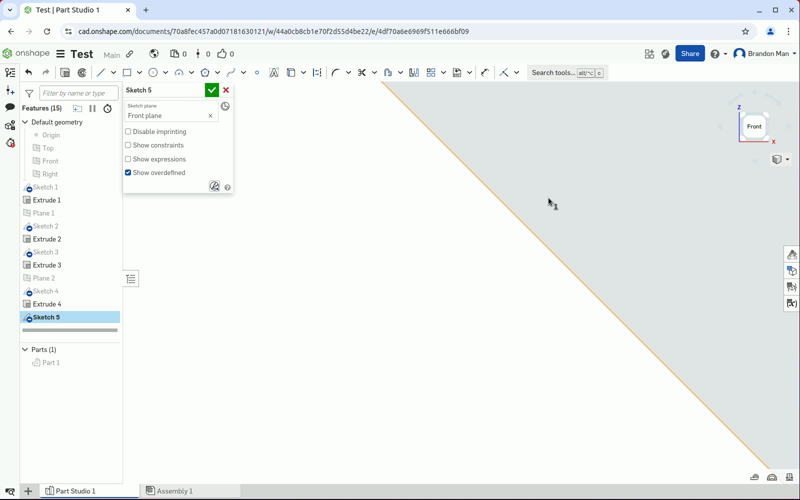
scroll(-6)
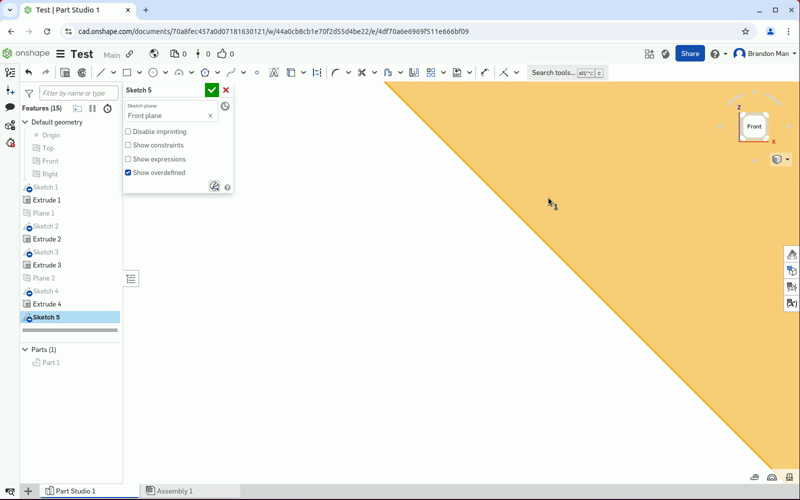
scroll(-6)
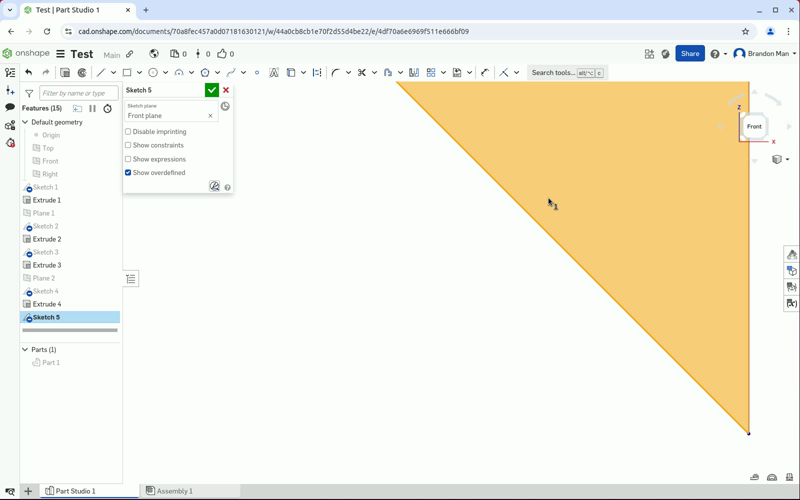
scroll(-6)
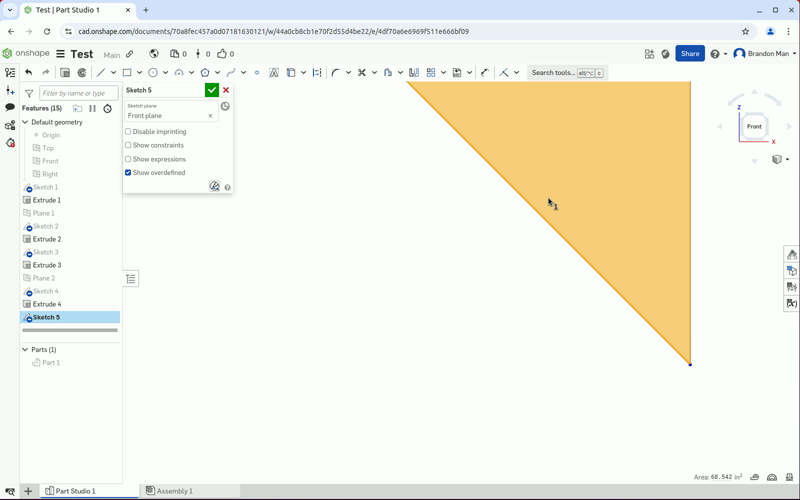
scroll(-6)
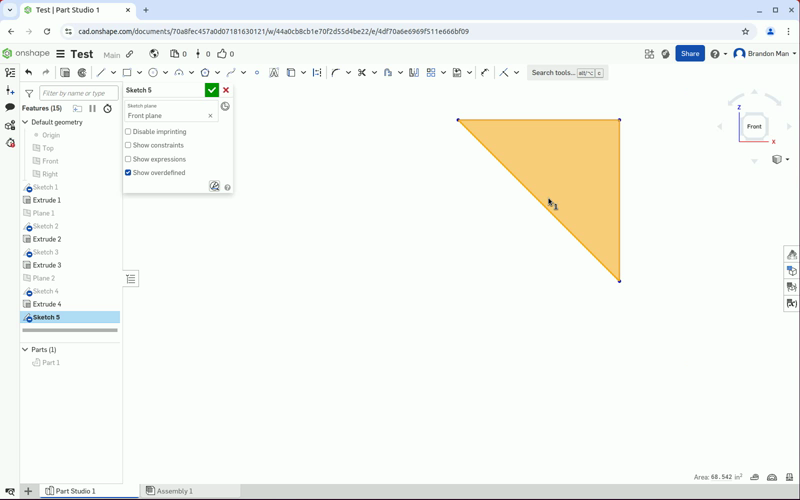
scroll(-6)
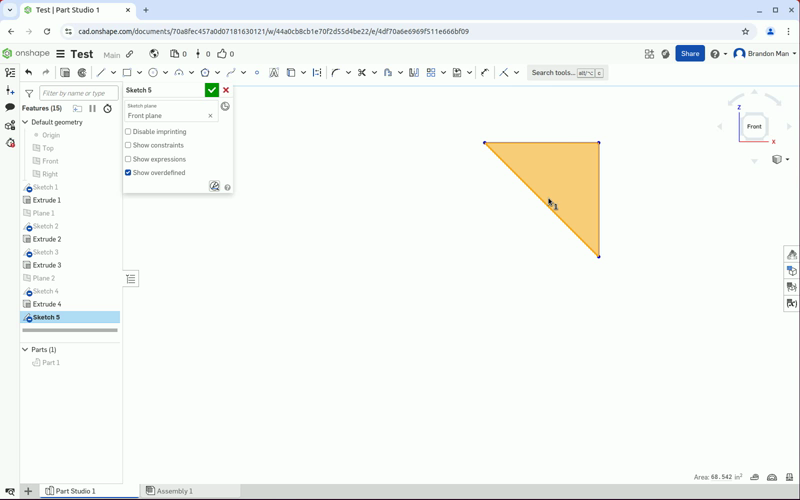
scroll(-6)
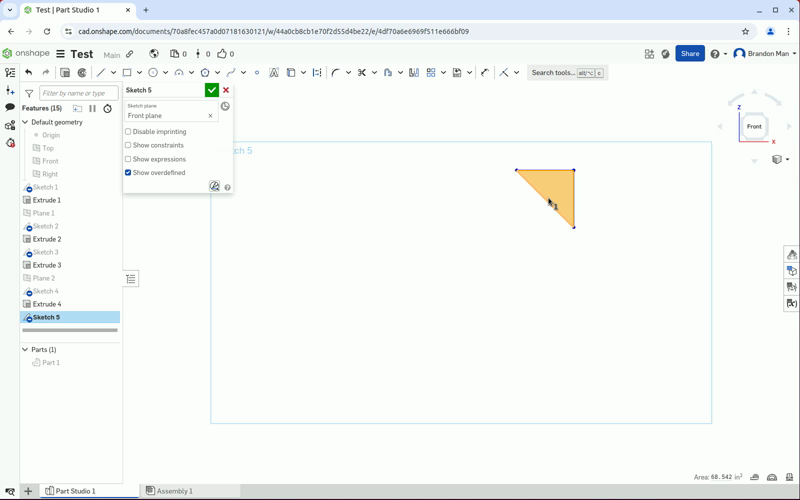
mouse_move(73, 352)
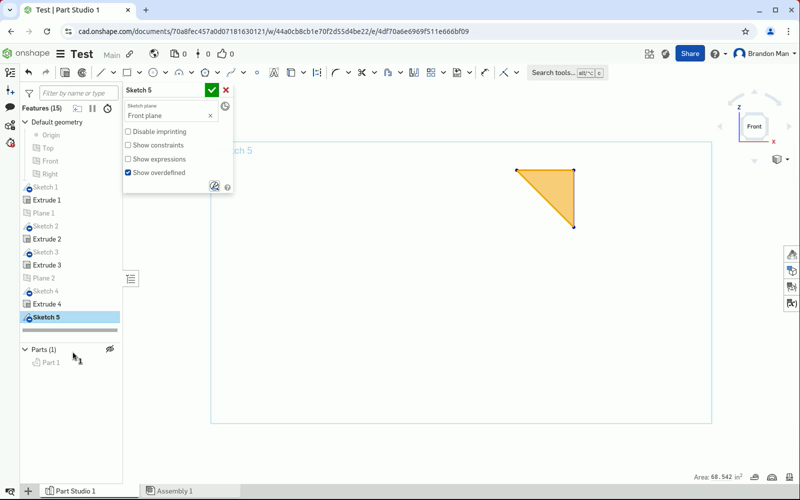
key(shift+y)
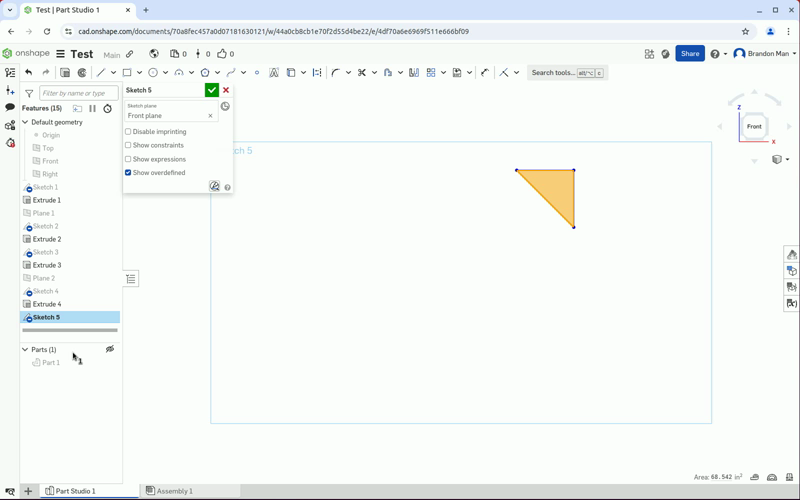
key(shift+e)
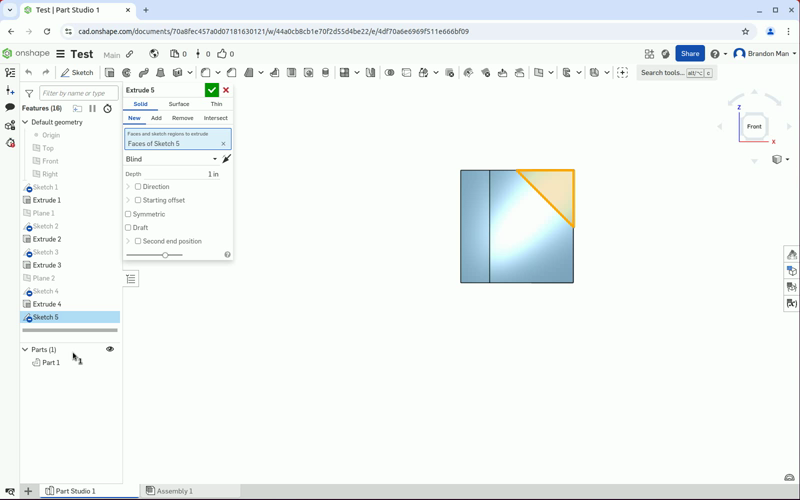
mouse_move(143, 106)
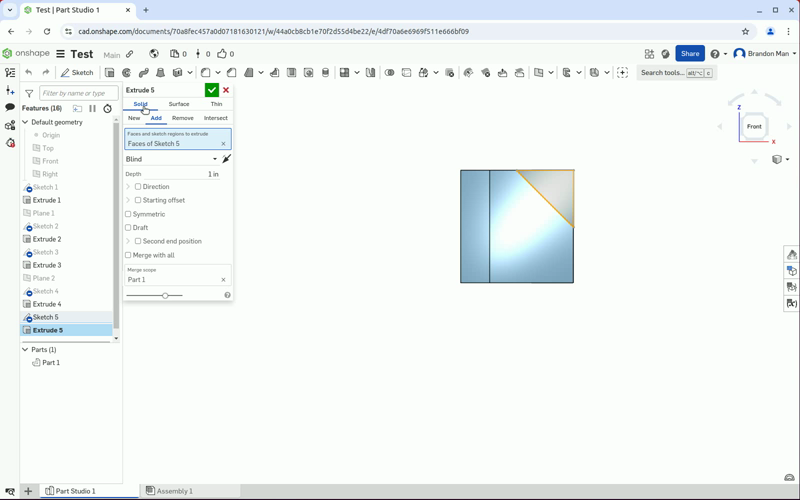
click(143, 106)
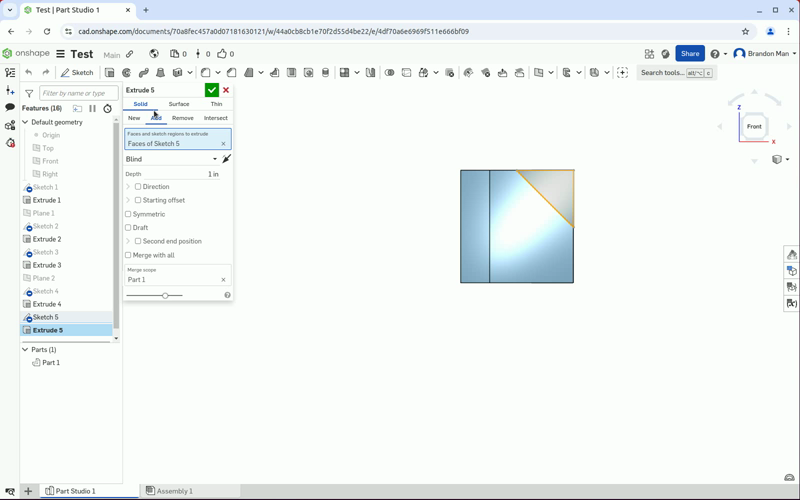
mouse_move(186, 120)
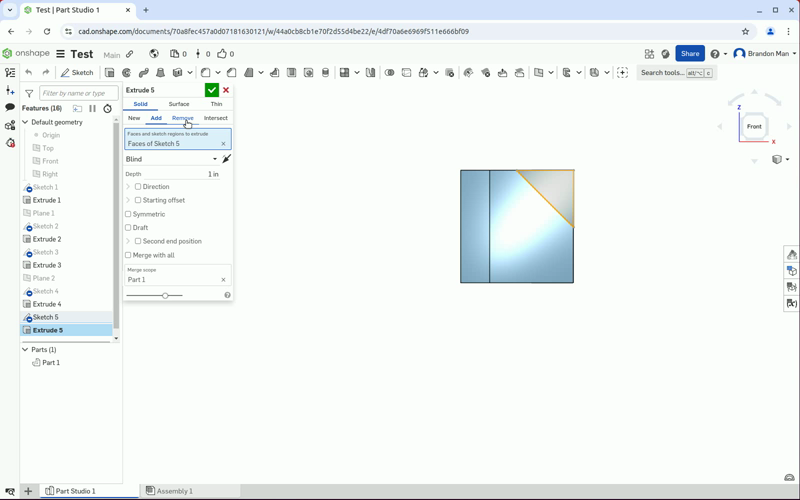
click(186, 120)
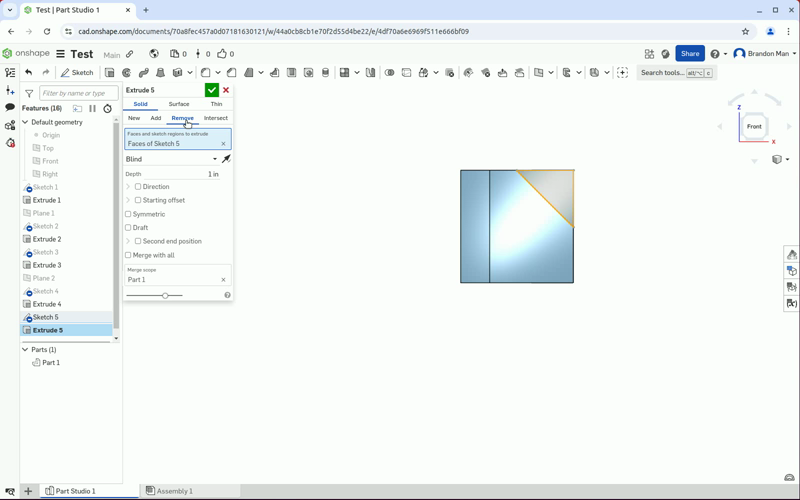
key(tab, 4)
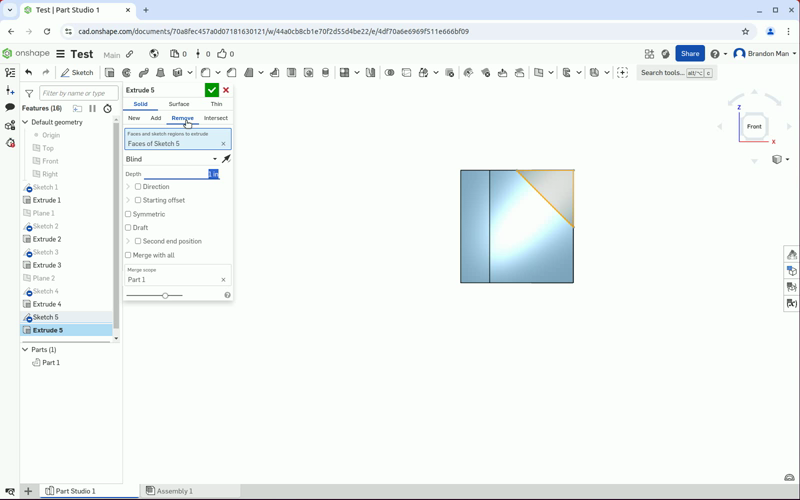
text(23.108)
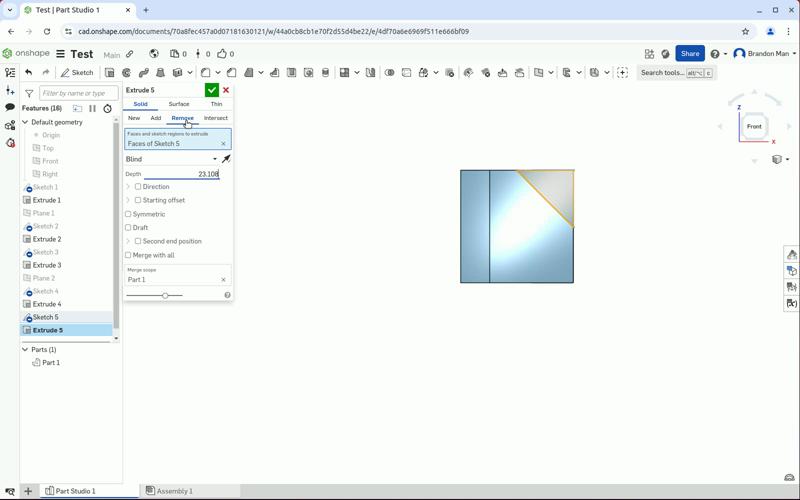
key(tab, 6)
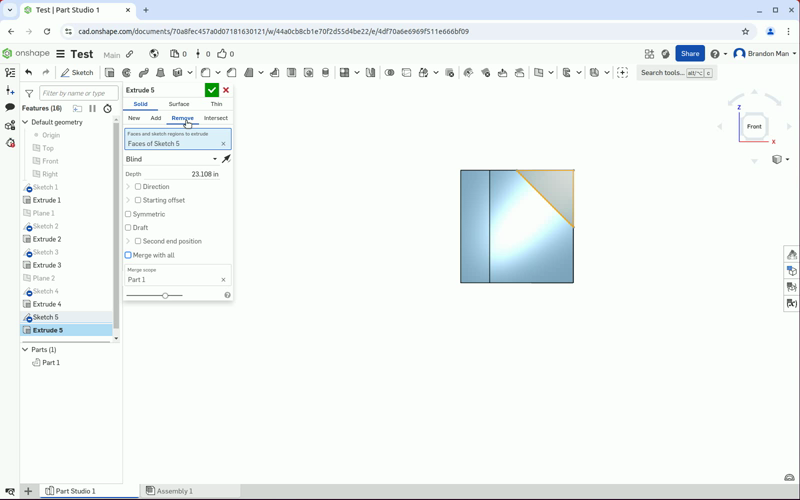
key(space)
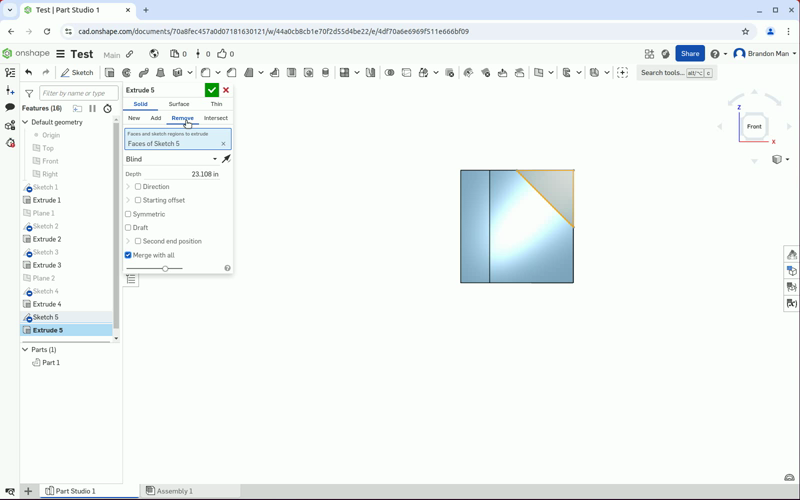
key(enter)
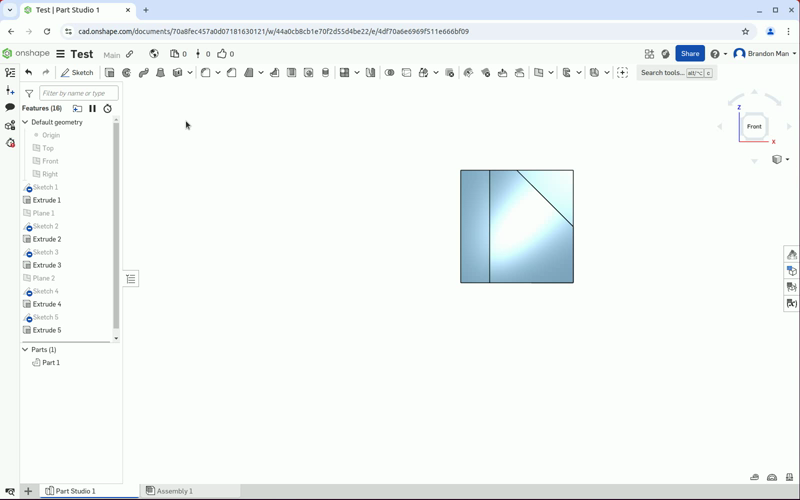
key(shift+h)
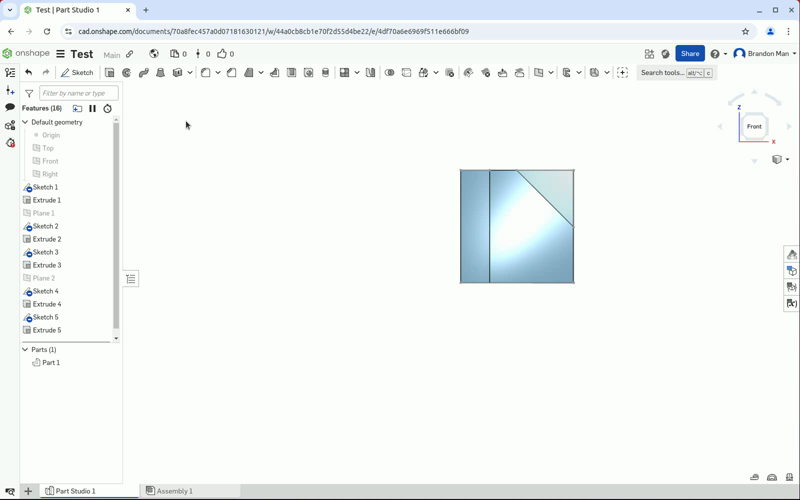
key(shift+h)
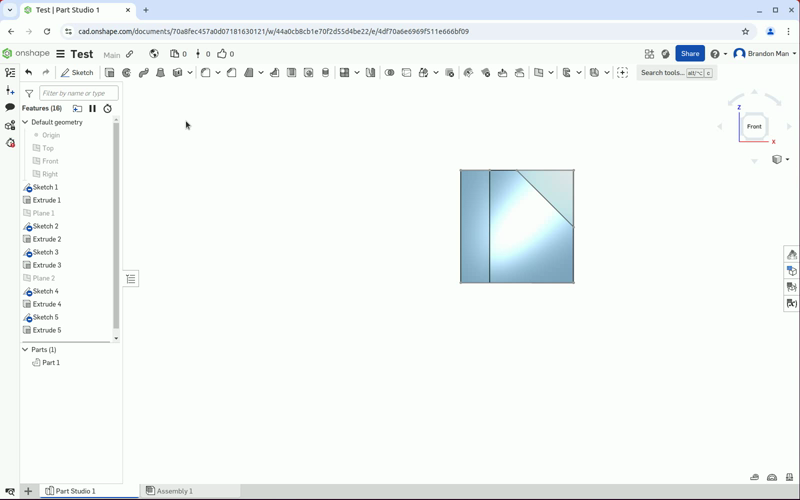
key(shift+7)
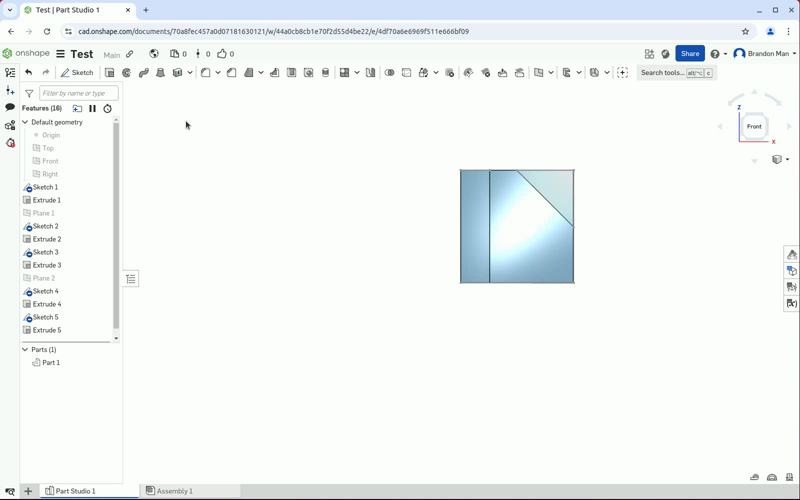
key(left, 2)
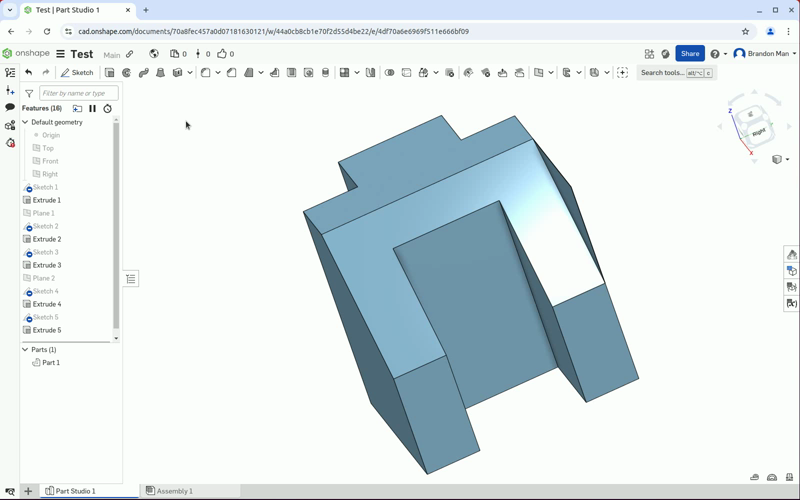
key(down, 2)
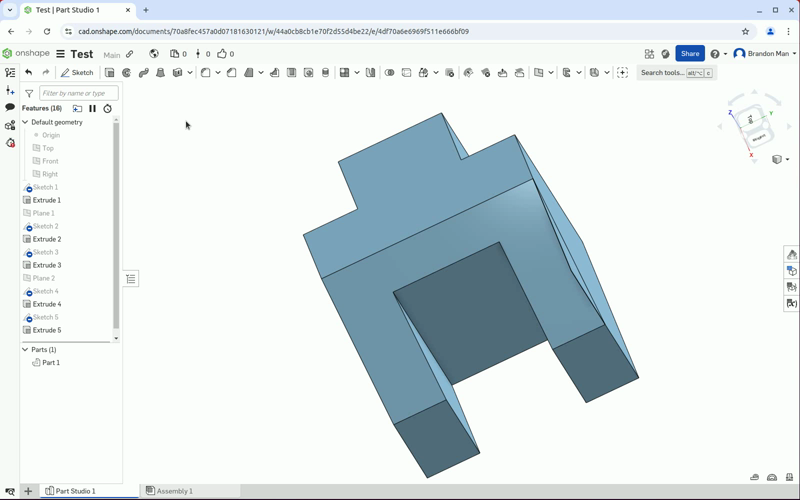
key(up, 2)
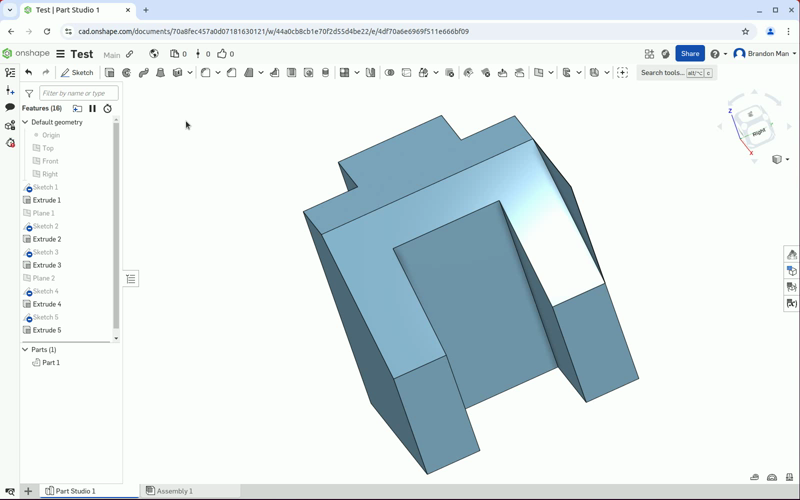
key(right, 2)
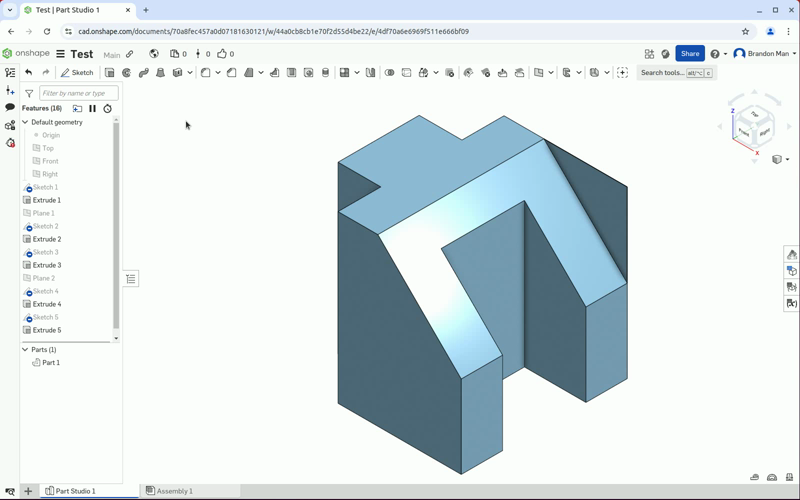
mouse_move(69, 189)
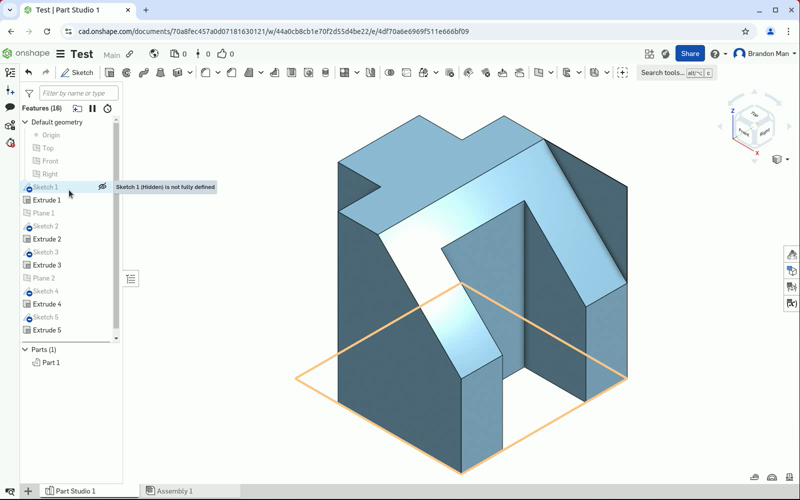
click(69, 189)